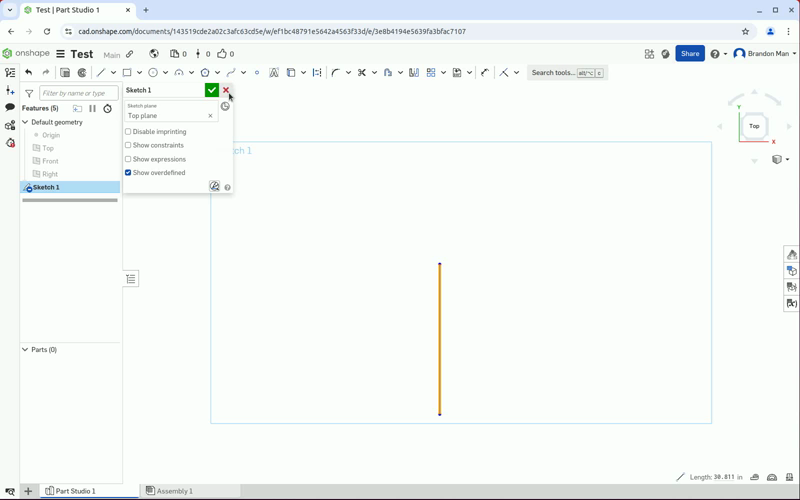
key(shift+h)
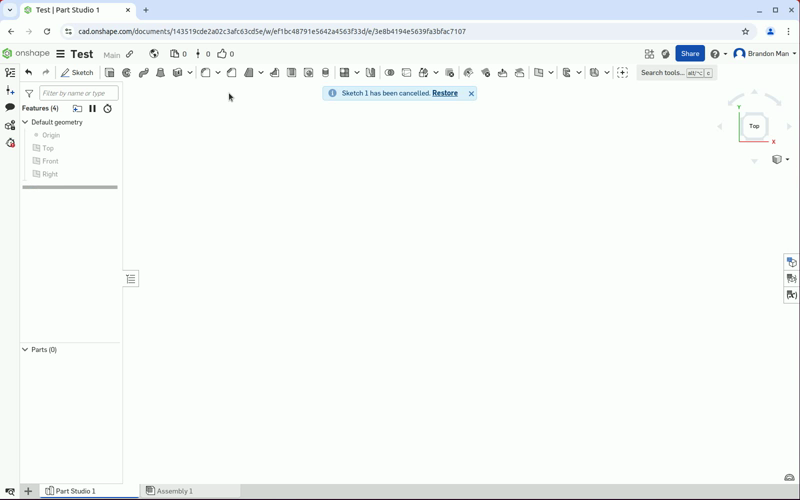
mouse_move(73, 352)
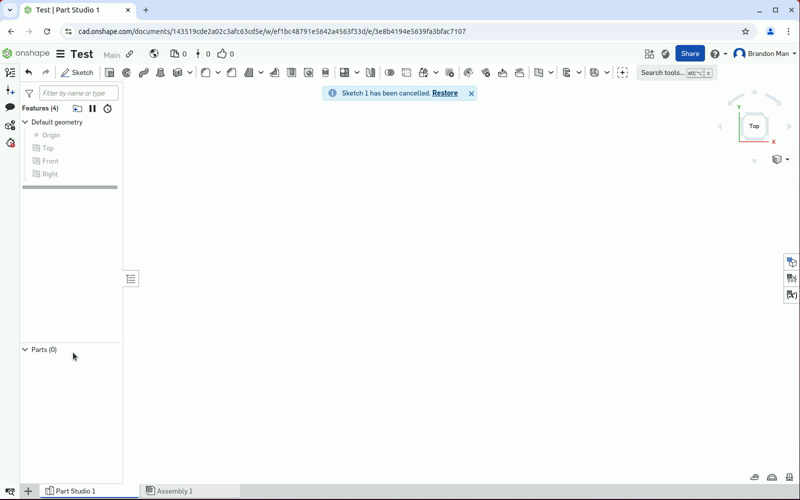
key(y)
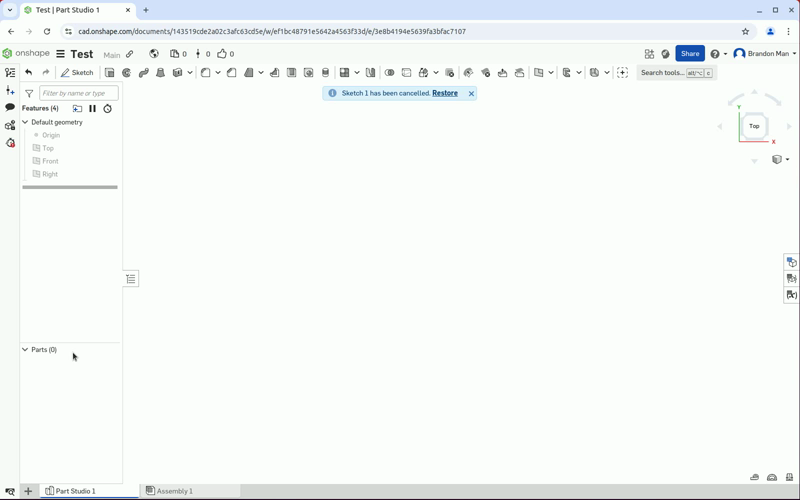
key(shift+p)
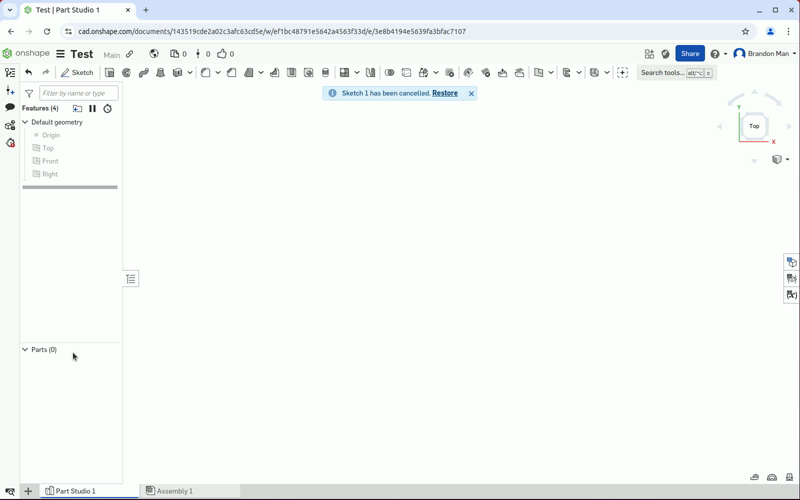
key(space)
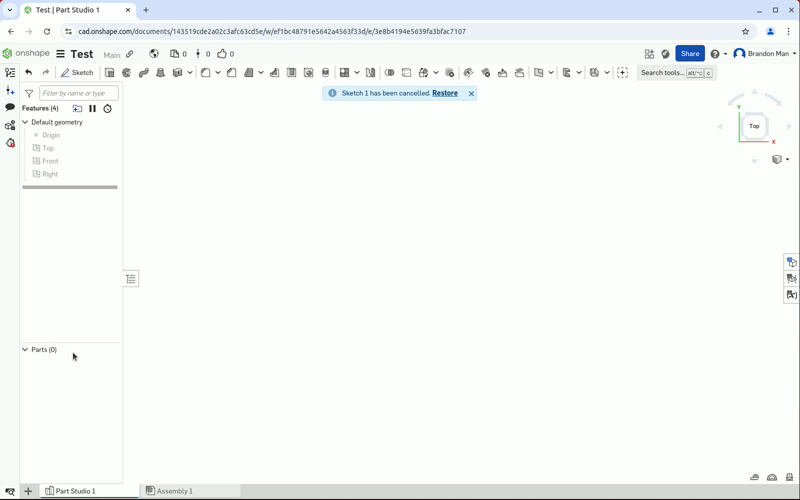
key_down(shift)
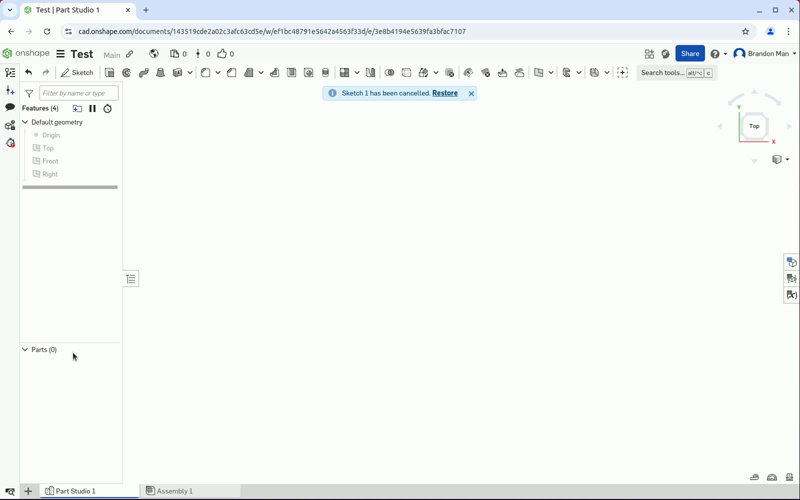
key(up)
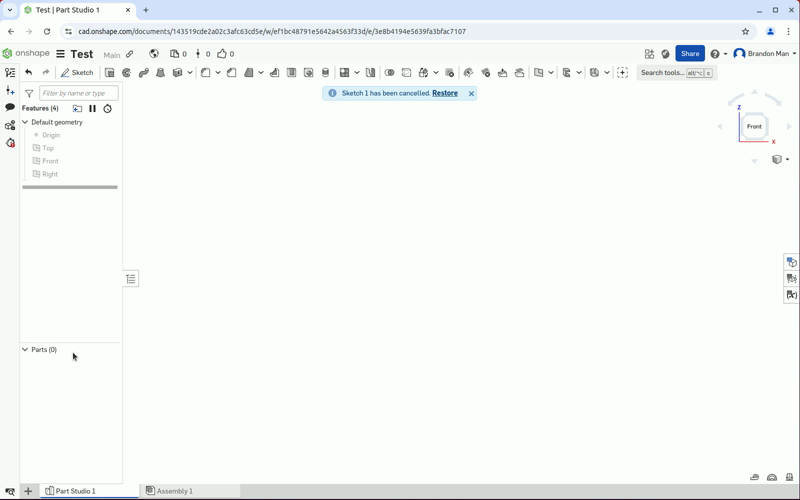
key_up(shift)
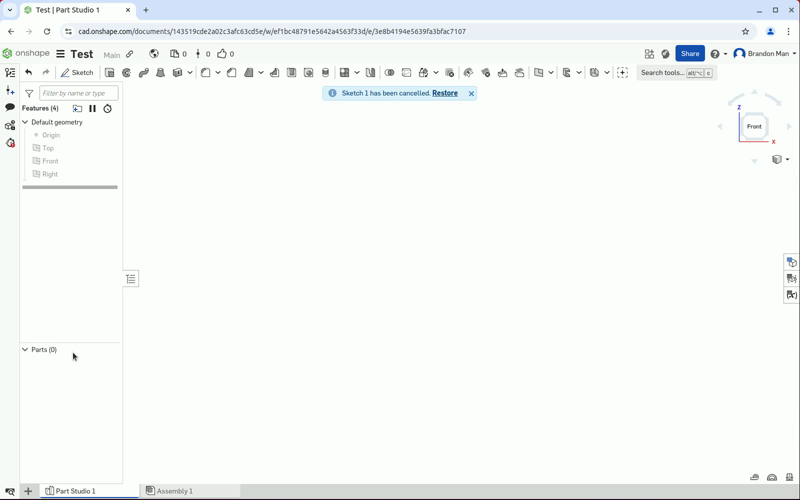
mouse_move(73, 352)
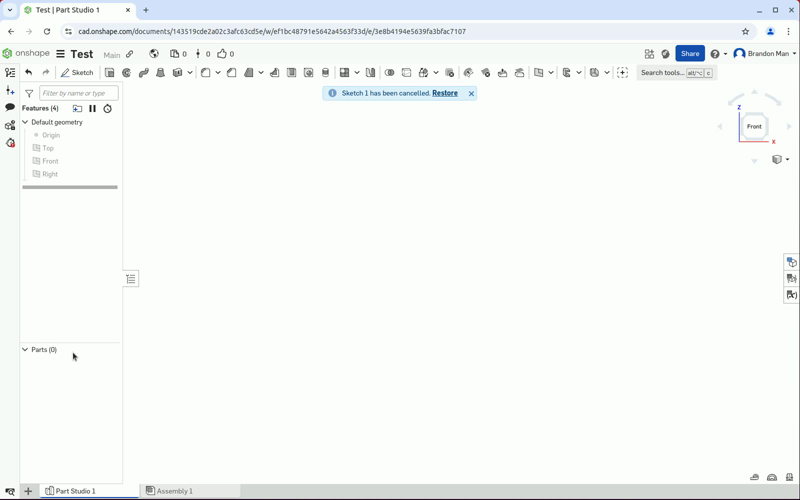
key(shift+y)
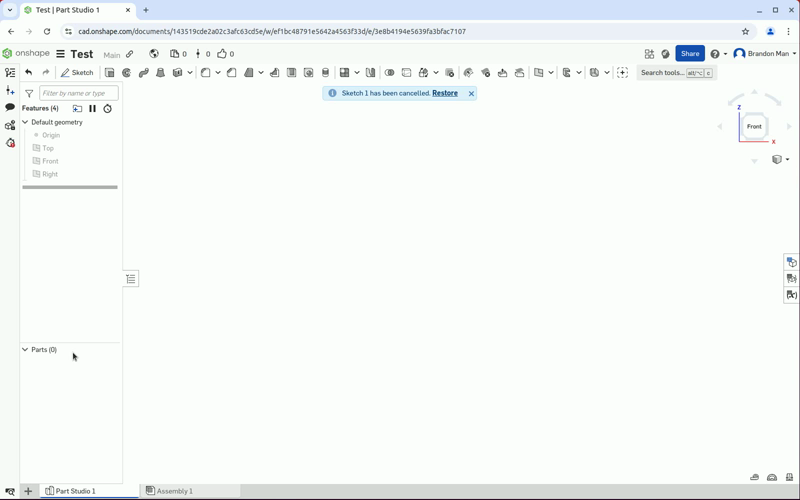
key(shift+s)
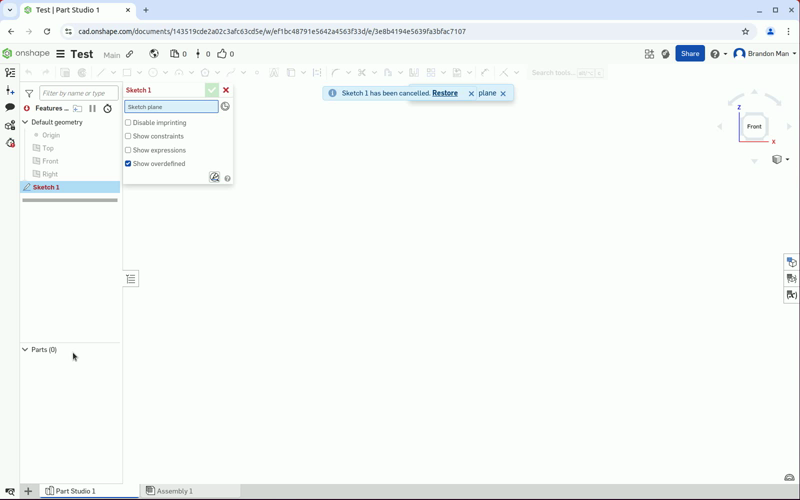
mouse_move(73, 163)
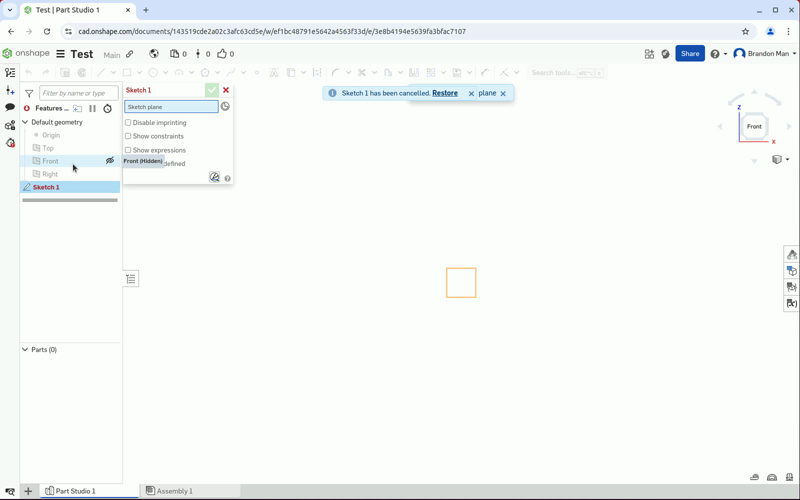
click(73, 163)
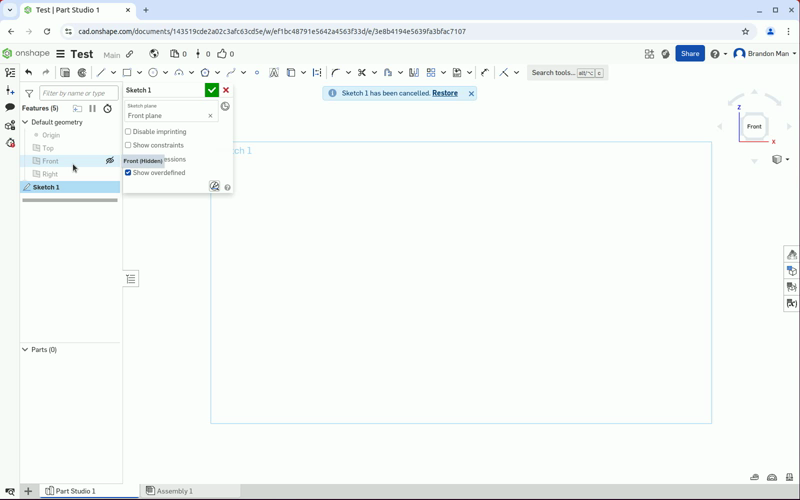
mouse_move(73, 352)
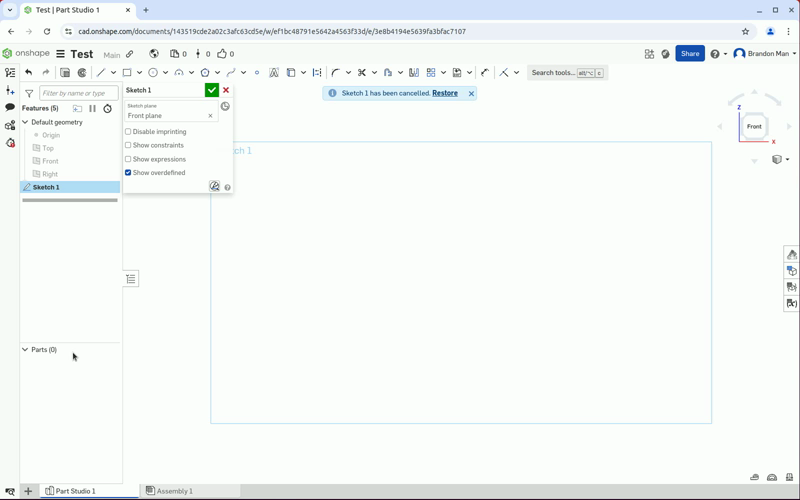
key(y)
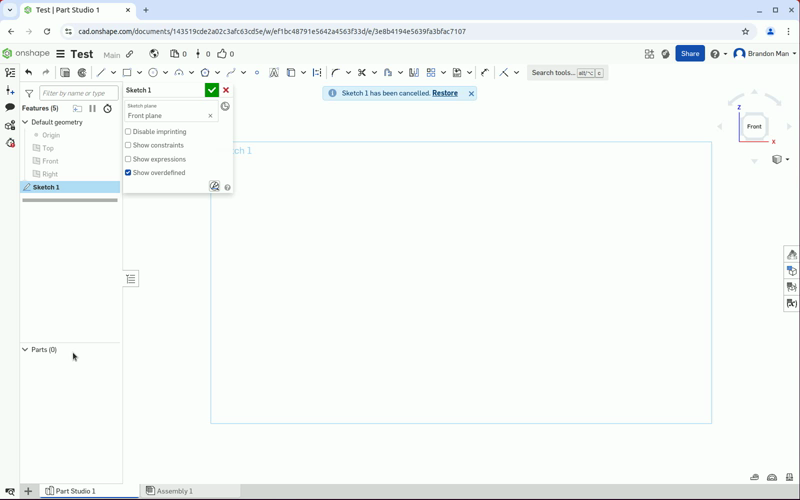
key(l)
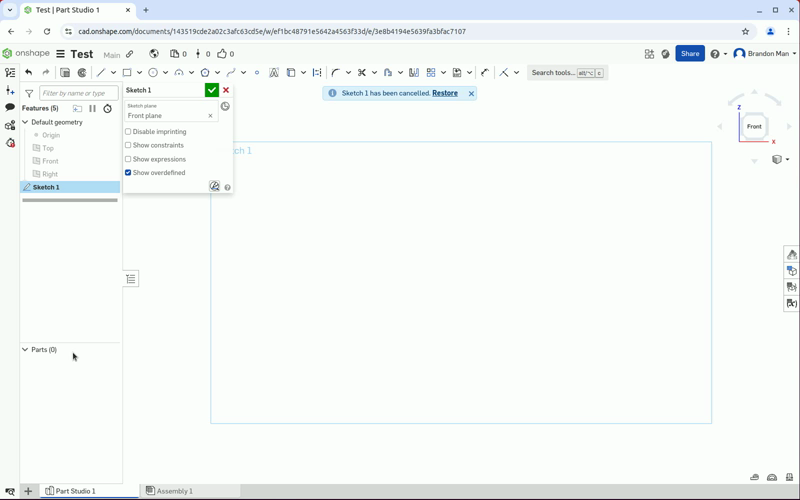
key_down(shift)
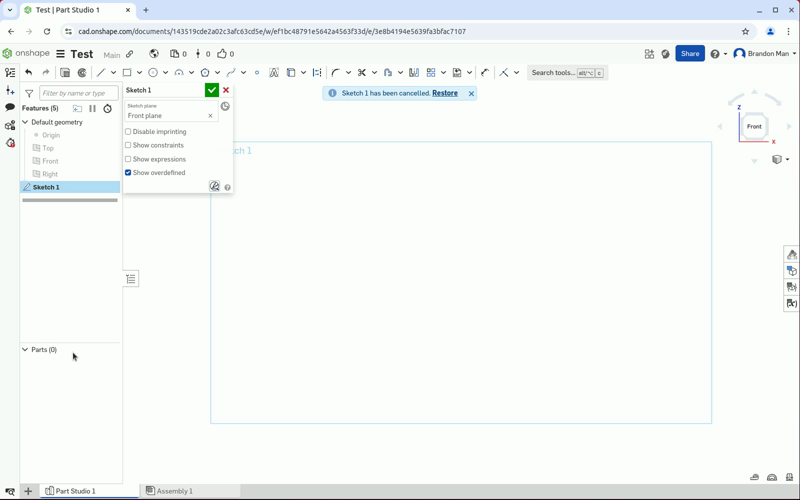
mouse_move(457, 282)
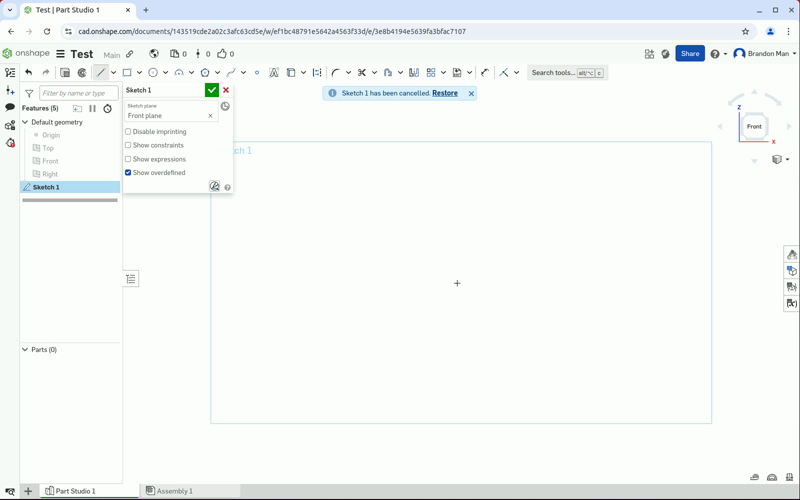
click(457, 282)
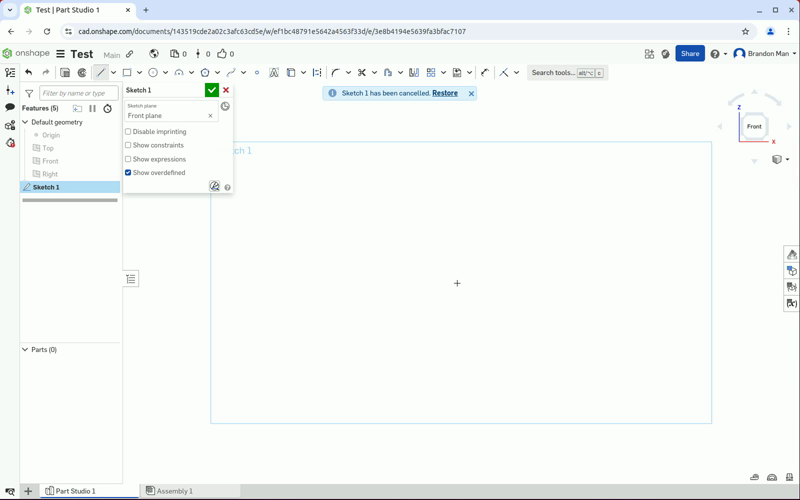
key_up(shift)
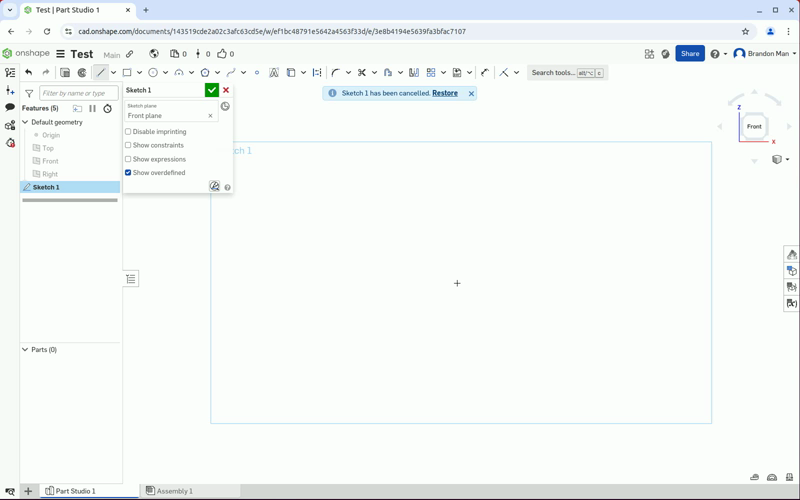
key_down(shift)
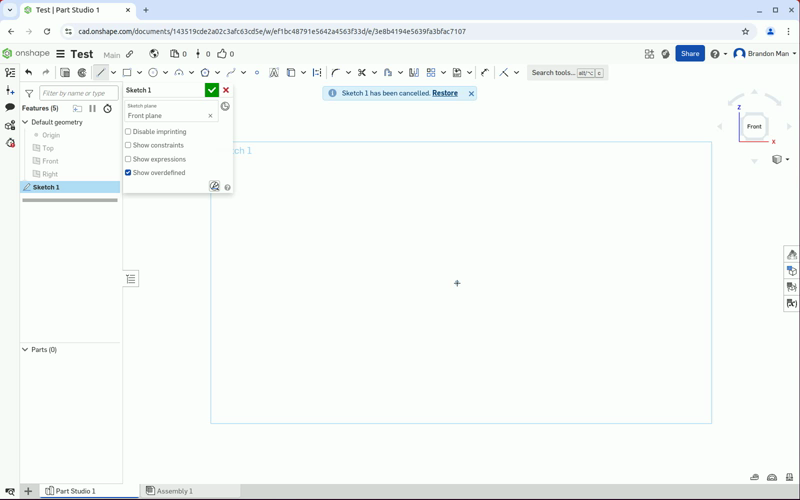
mouse_move(487, 282)
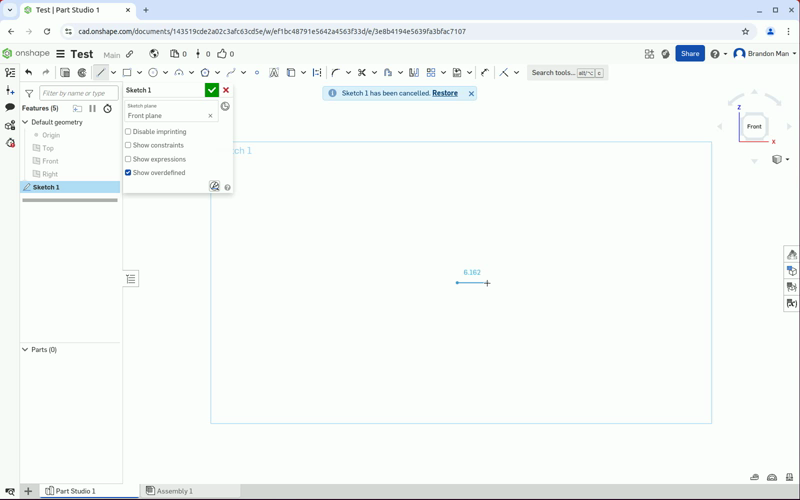
mouse_move(460, 282)
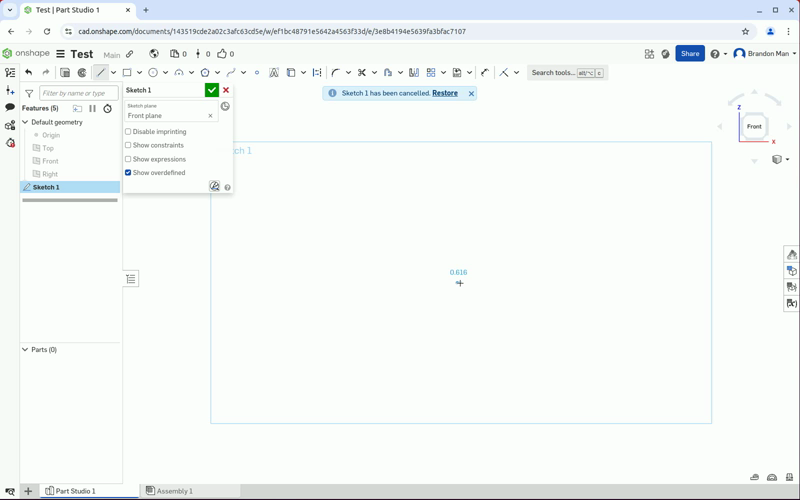
scroll(6)
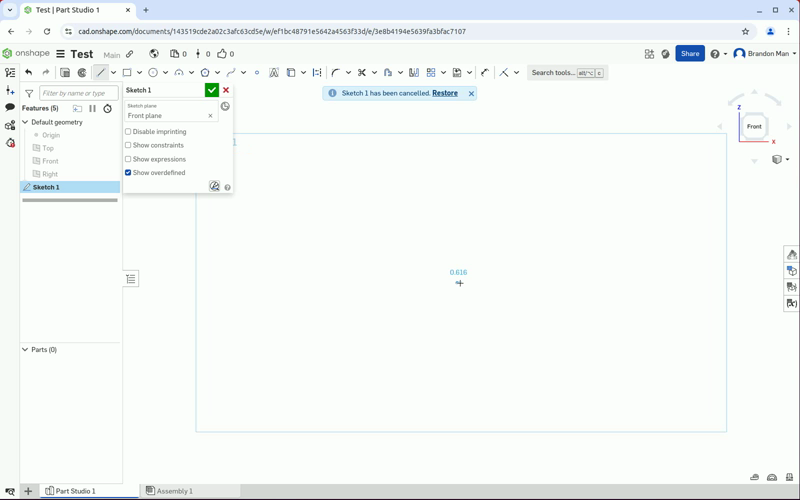
scroll(6)
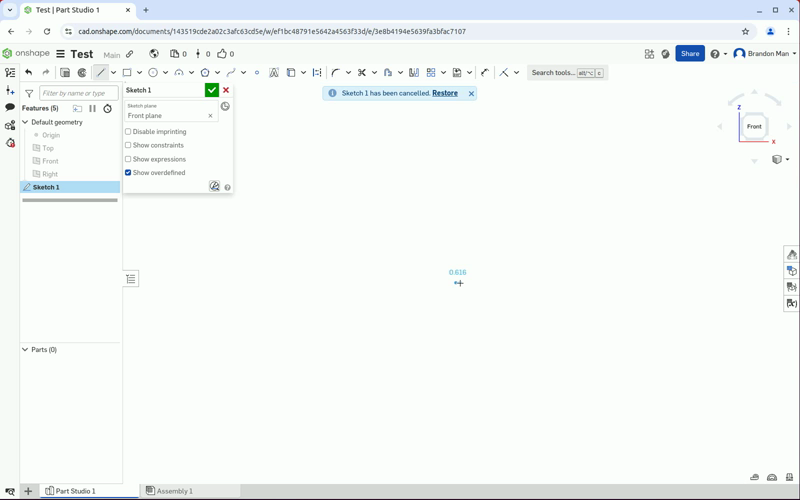
scroll(6)
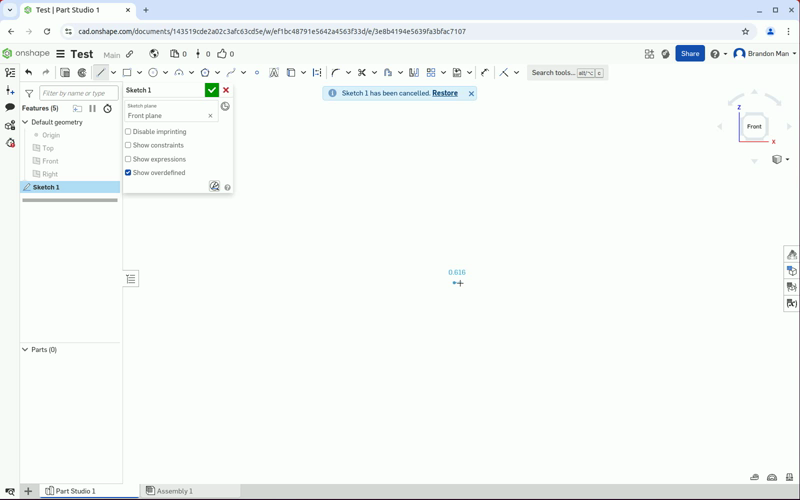
scroll(6)
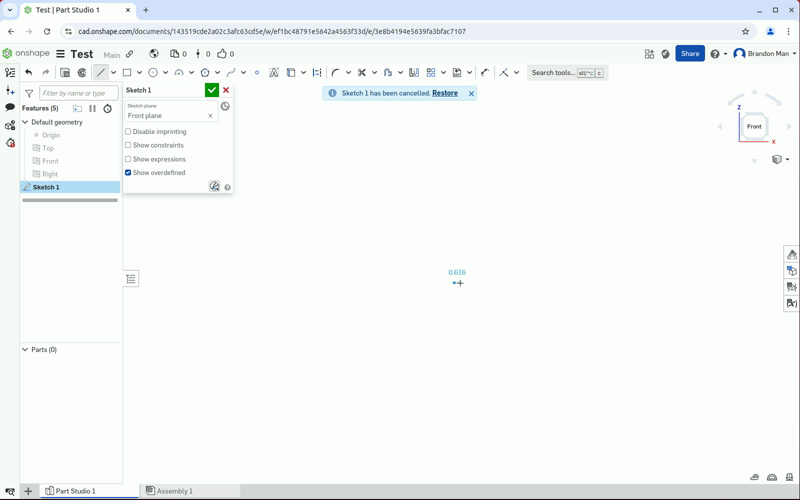
scroll(6)
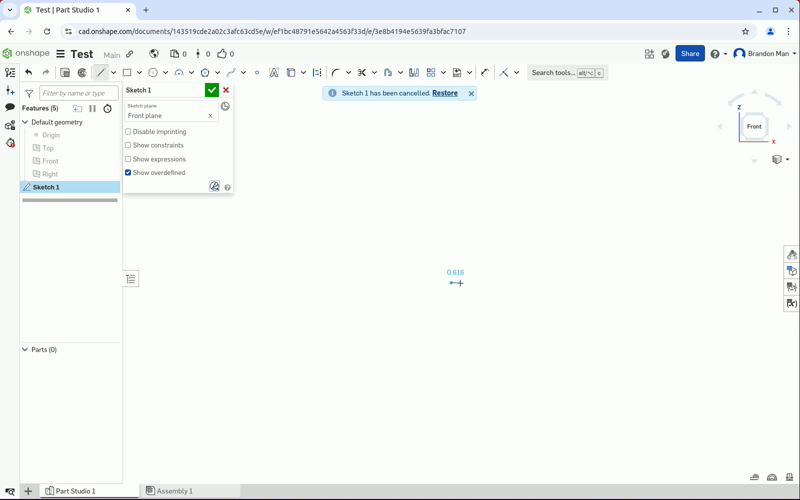
scroll(6)
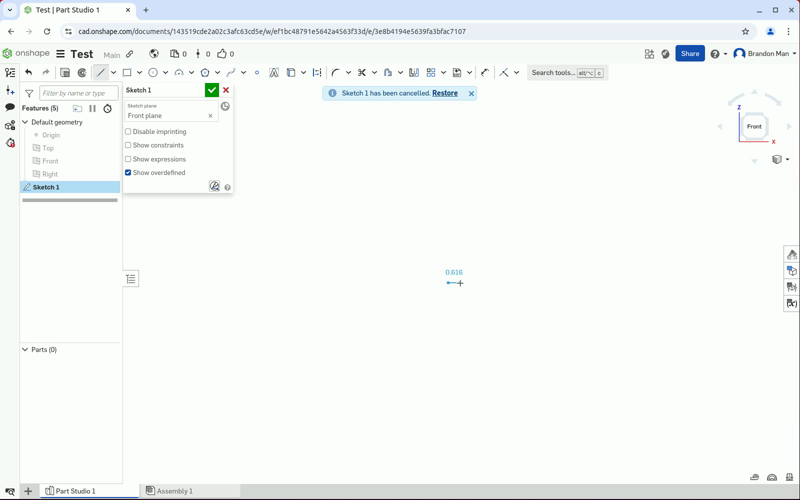
scroll(6)
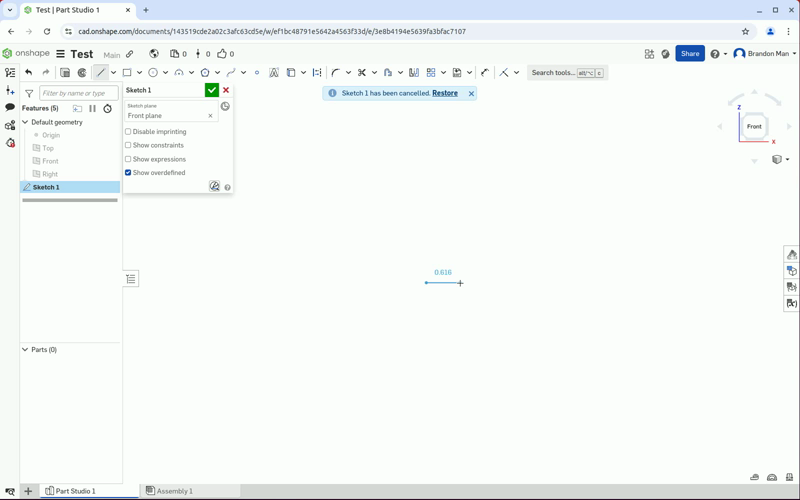
click(460, 282)
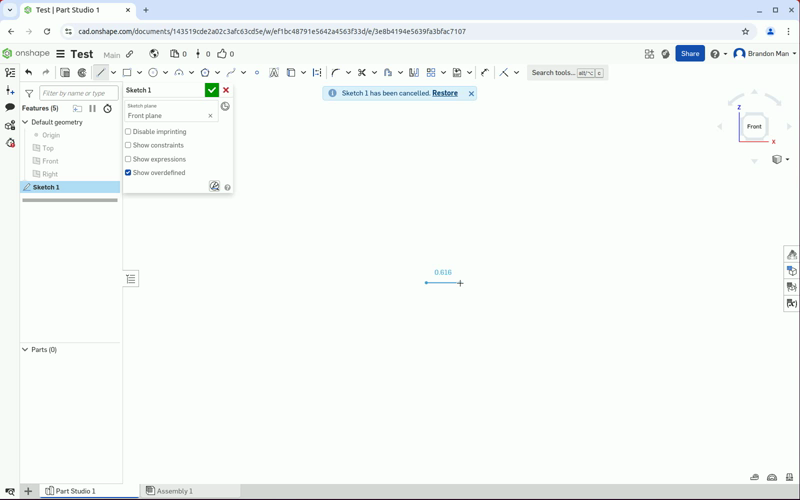
scroll(-6)
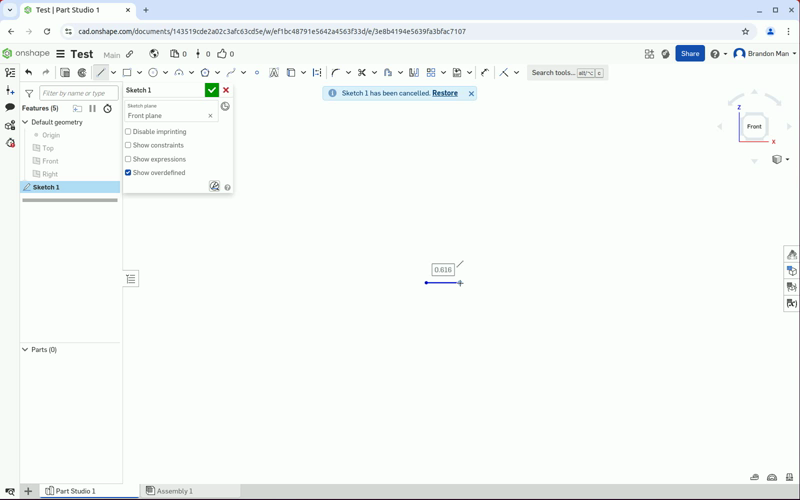
scroll(-6)
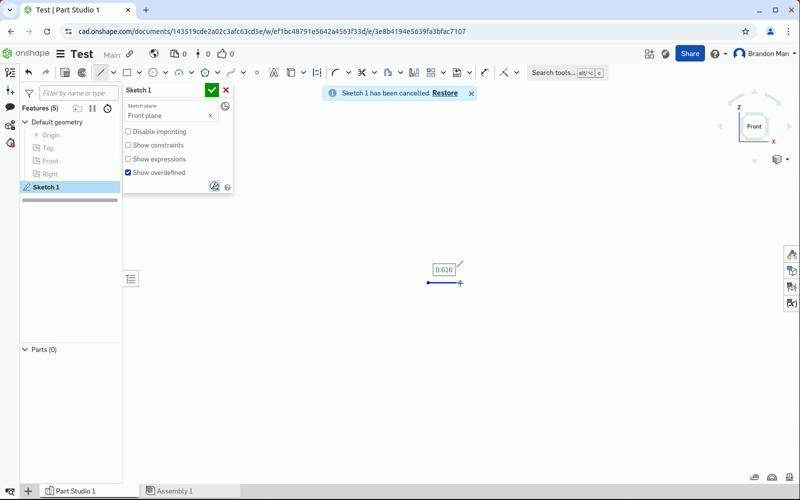
scroll(-6)
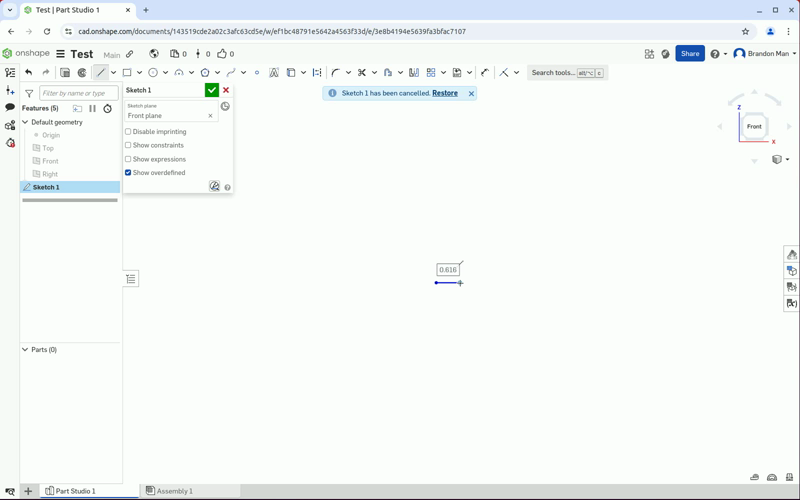
scroll(-6)
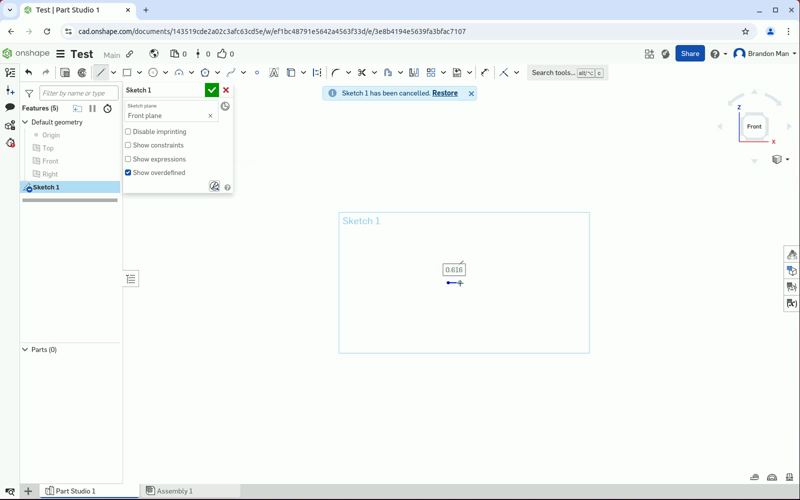
scroll(-6)
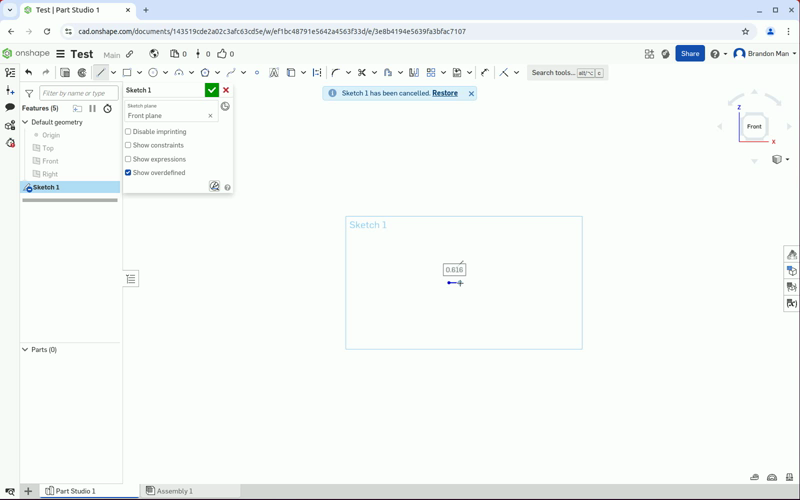
scroll(-6)
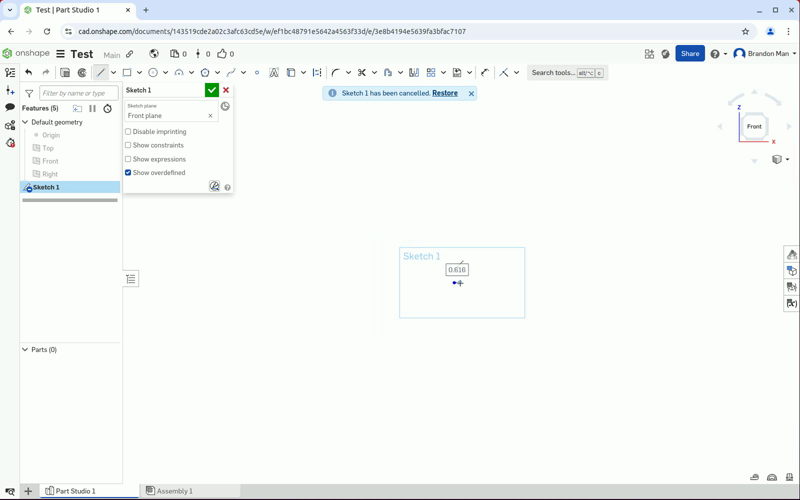
scroll(-6)
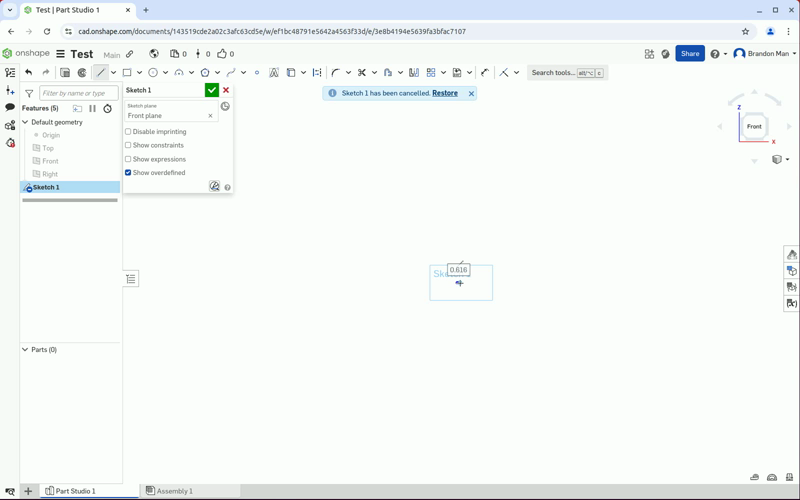
key_up(shift)
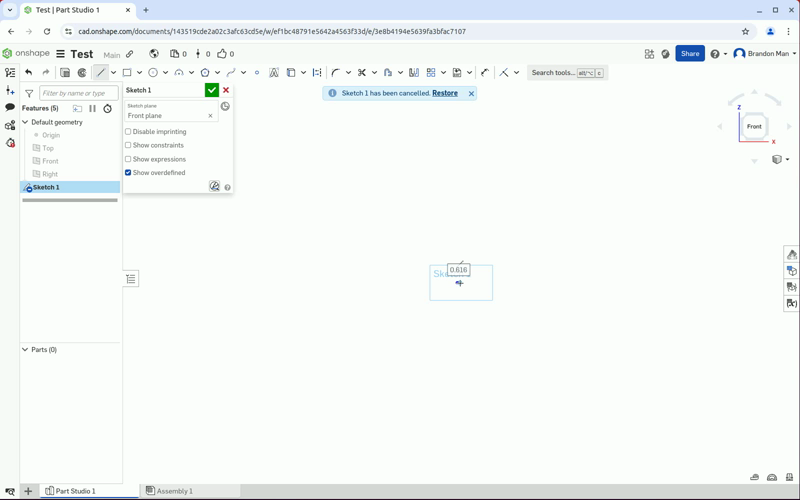
key_down(shift)
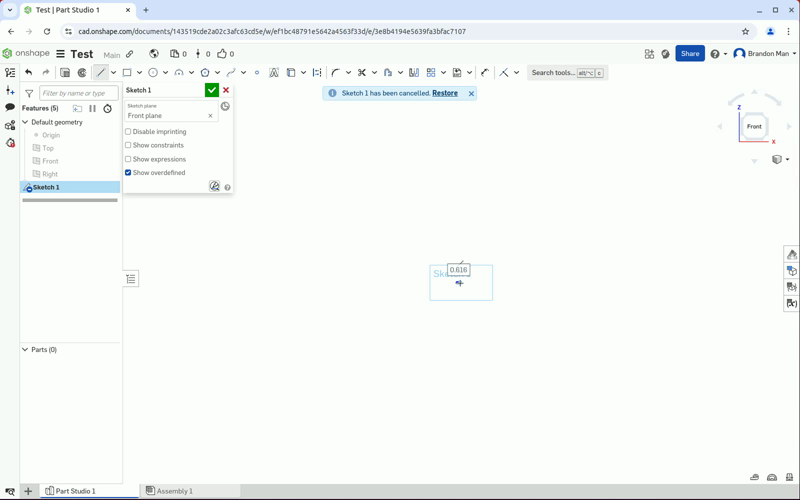
mouse_move(490, 282)
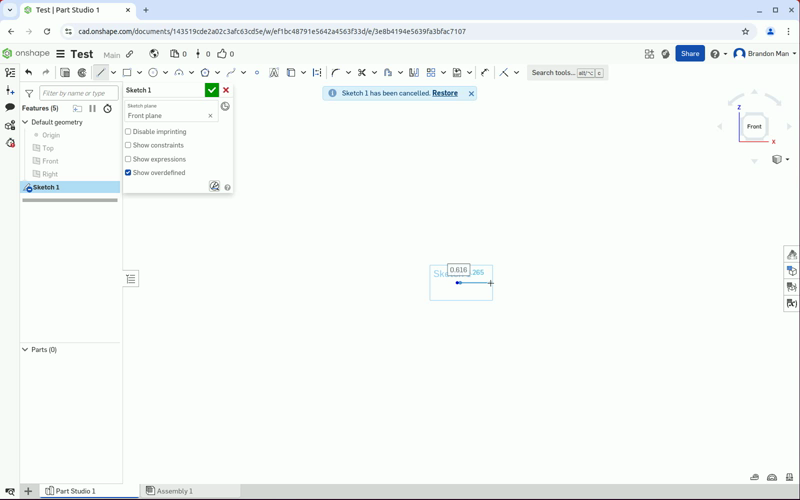
mouse_move(460, 266)
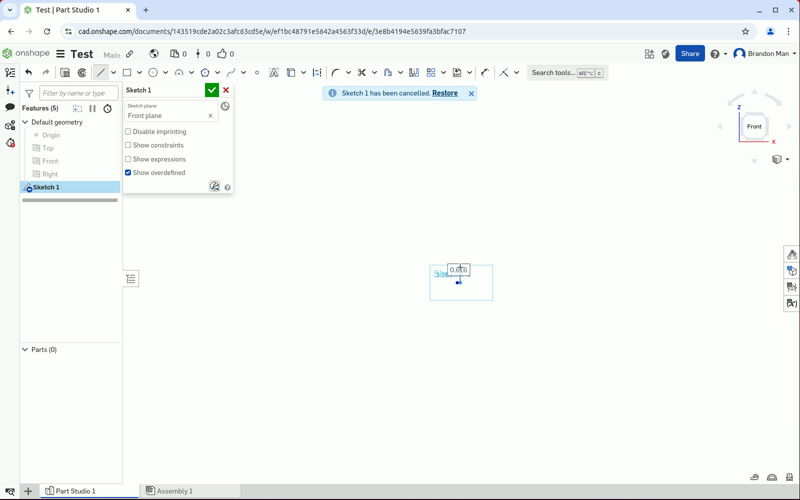
click(460, 266)
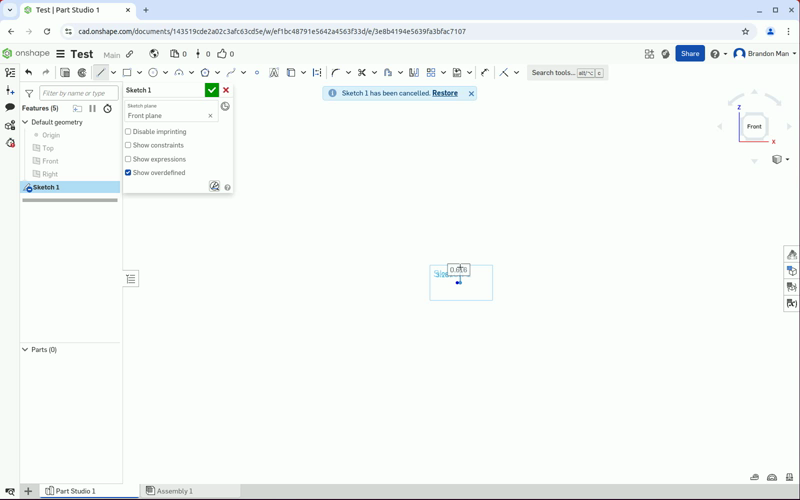
key_up(shift)
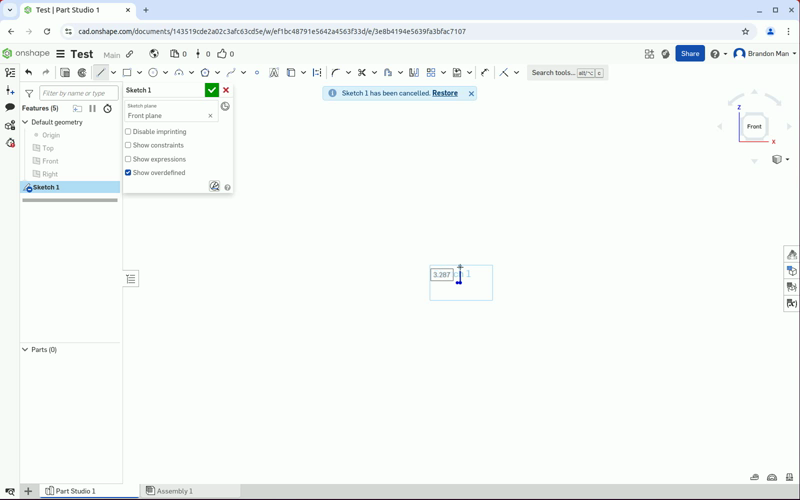
key_down(shift)
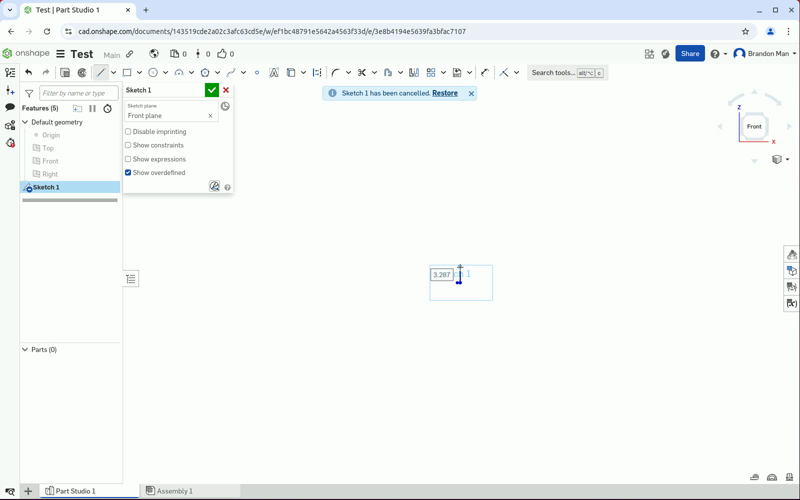
mouse_move(490, 266)
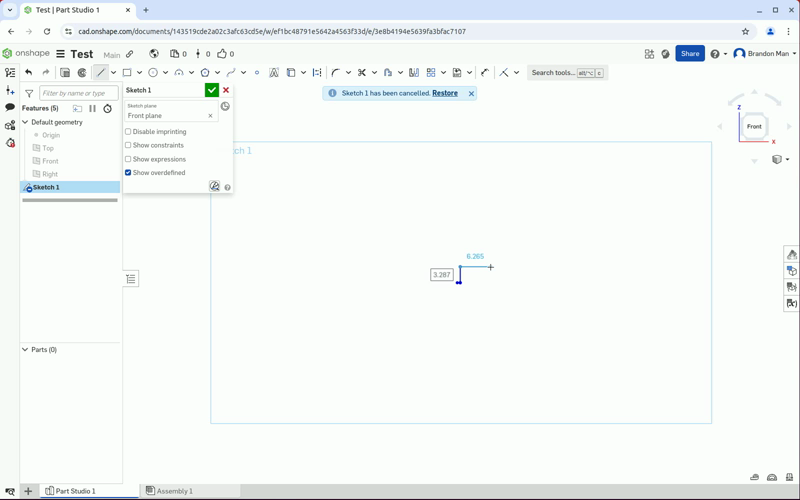
mouse_move(457, 266)
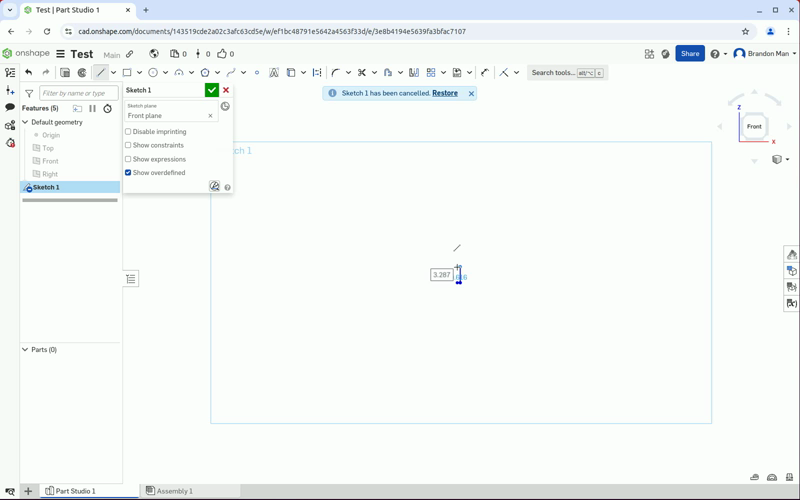
scroll(6)
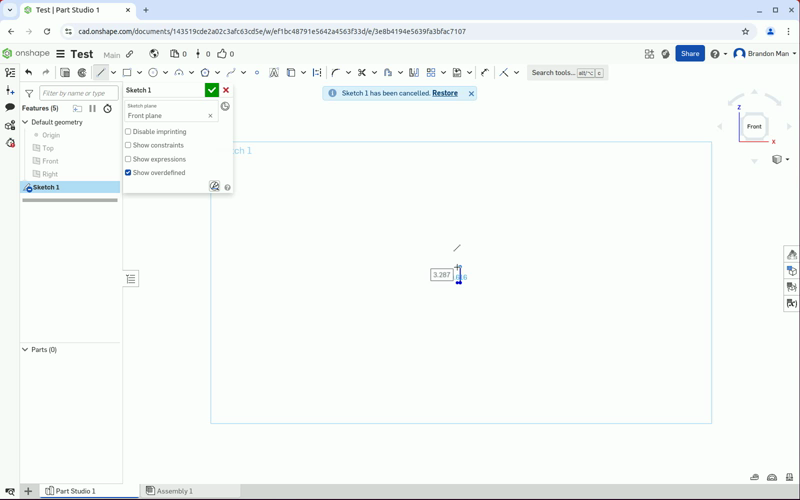
scroll(6)
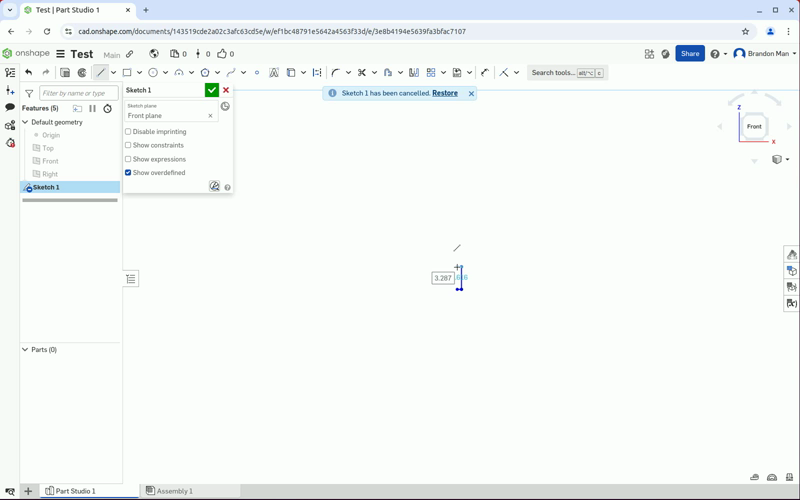
scroll(6)
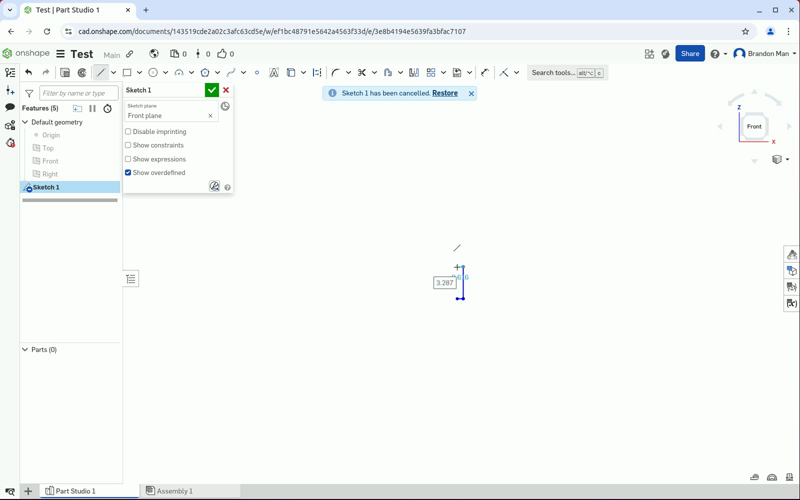
scroll(6)
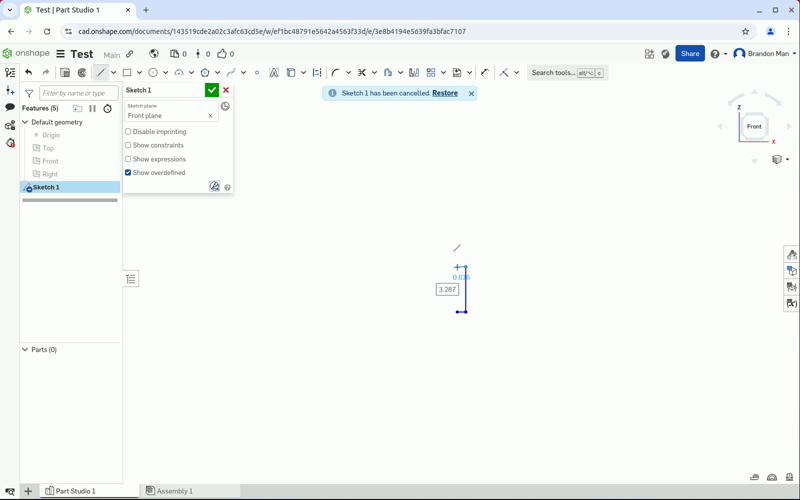
scroll(6)
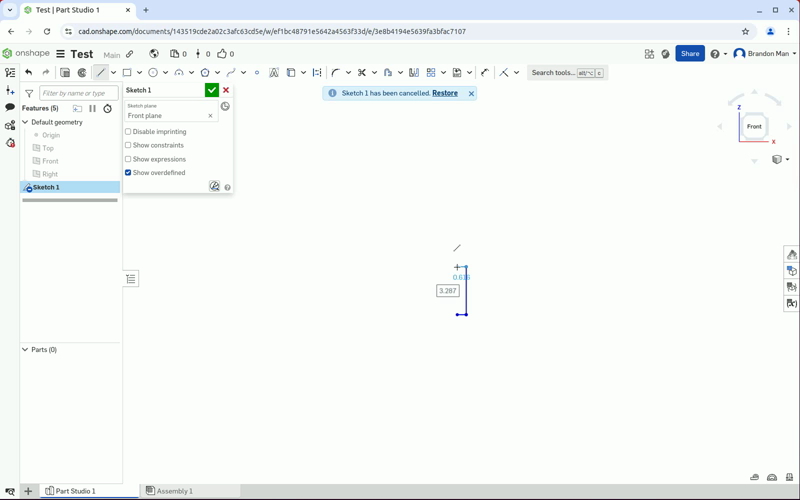
scroll(6)
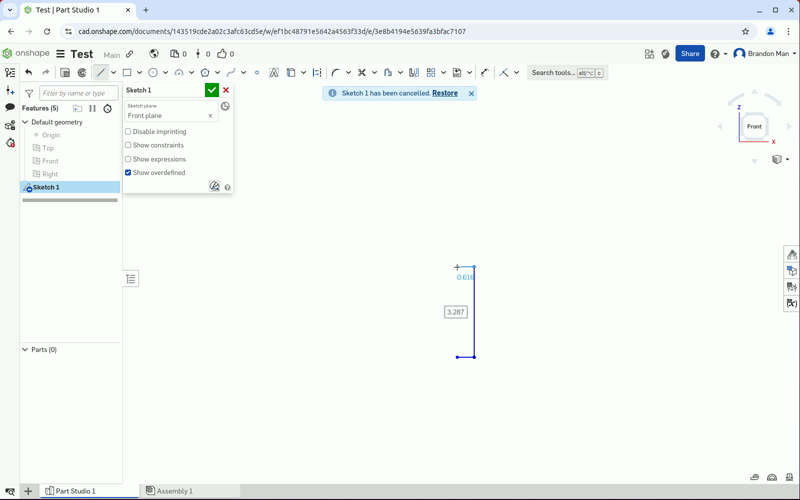
scroll(6)
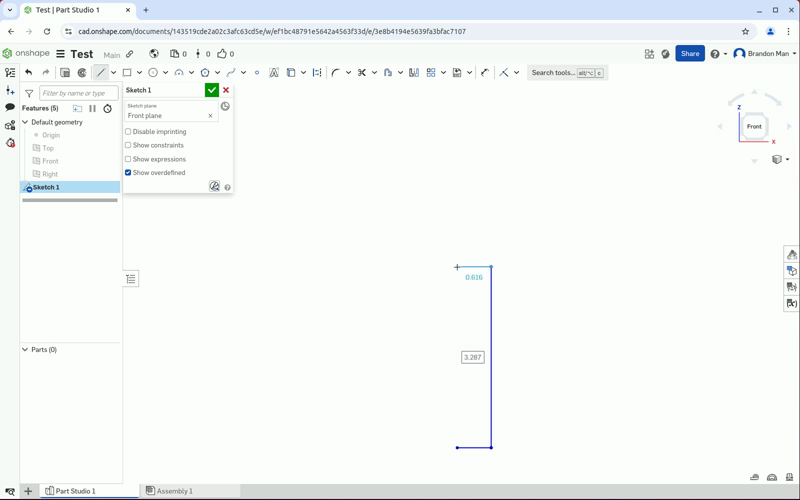
click(457, 266)
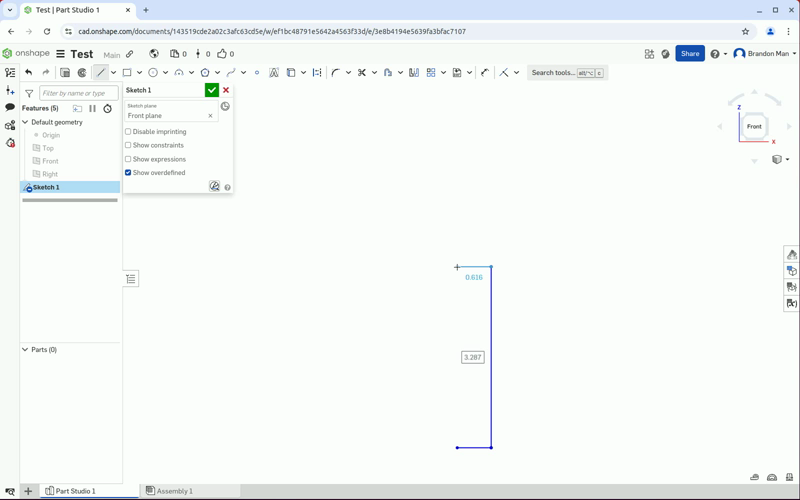
scroll(-6)
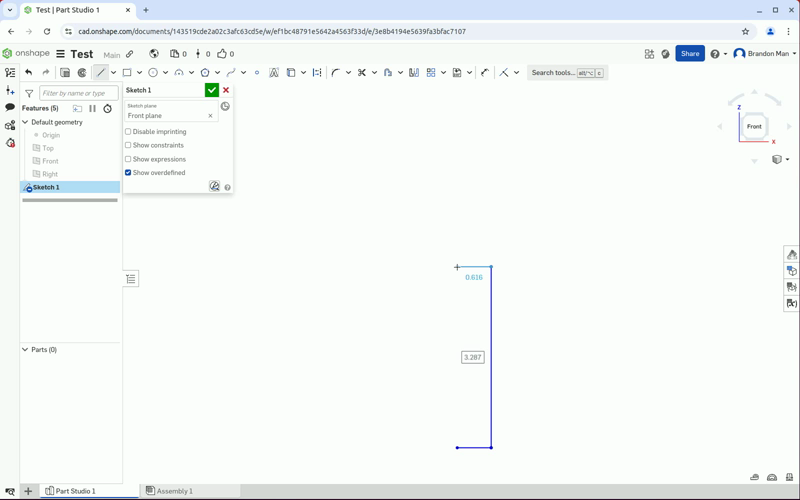
scroll(-6)
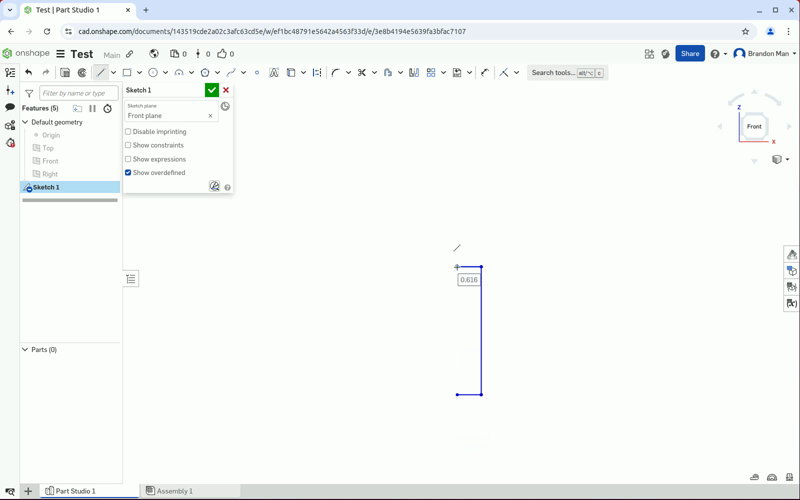
scroll(-6)
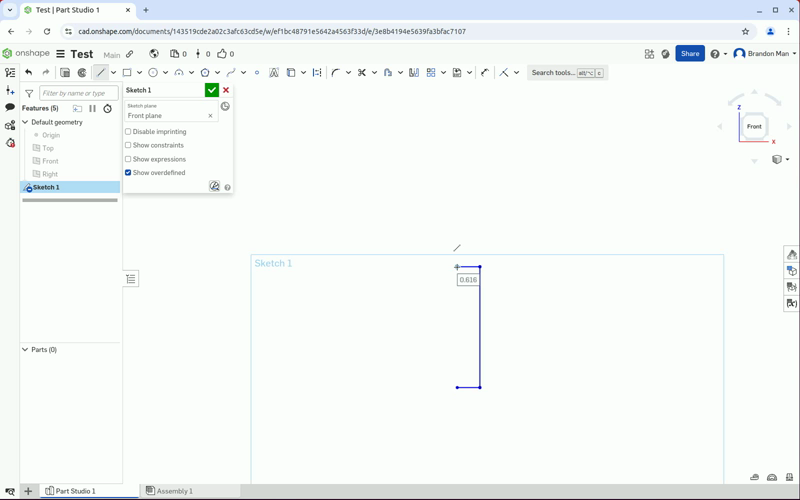
scroll(-6)
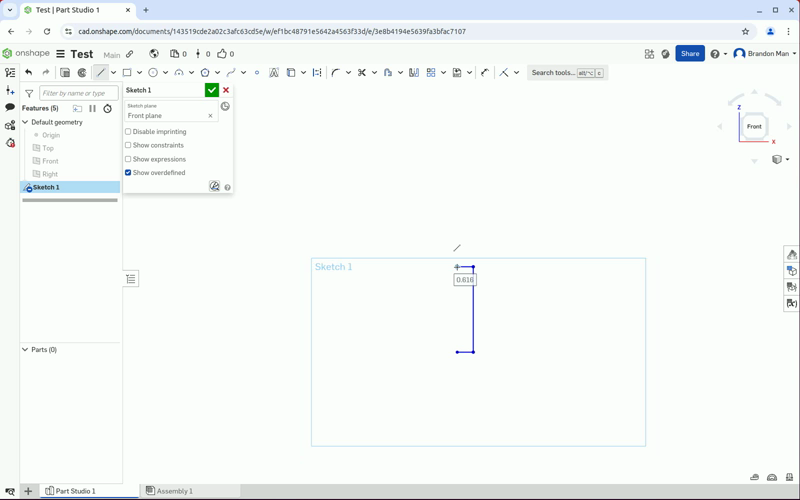
scroll(-6)
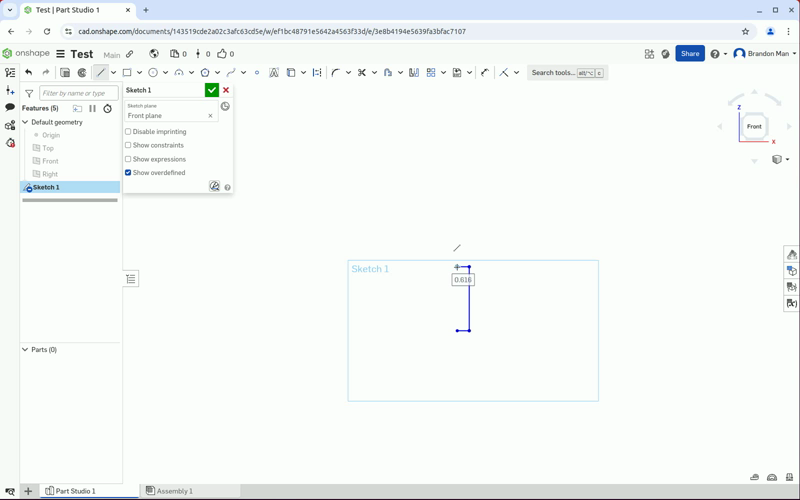
scroll(-6)
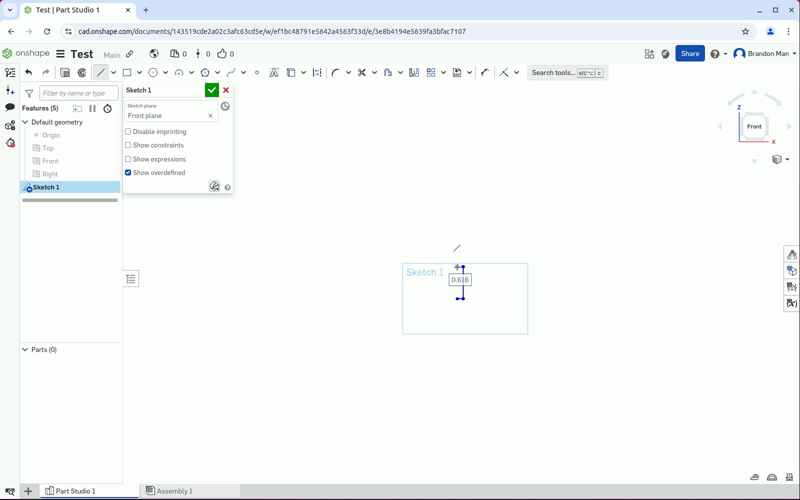
scroll(-6)
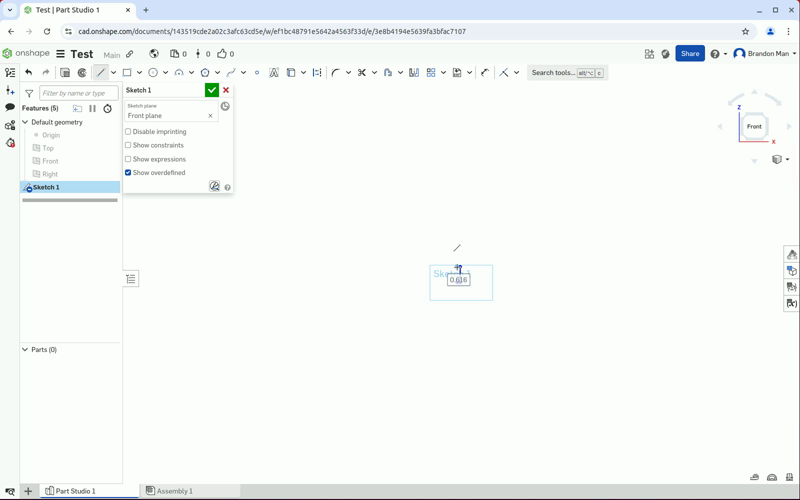
key_up(shift)
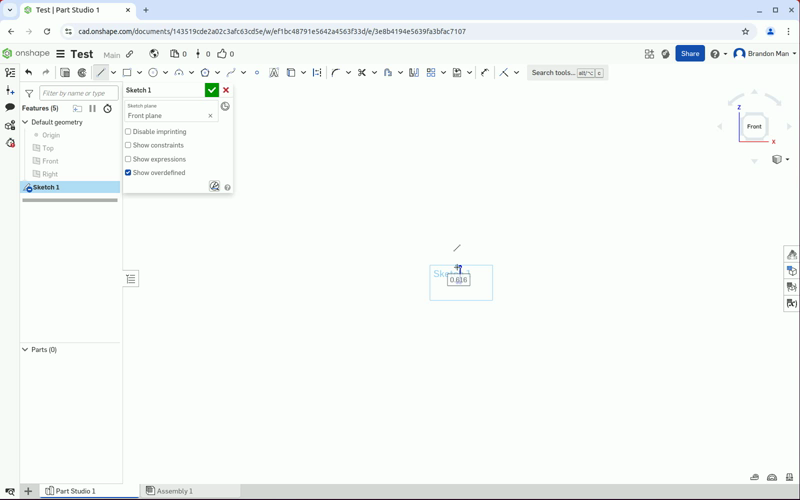
mouse_move(487, 266)
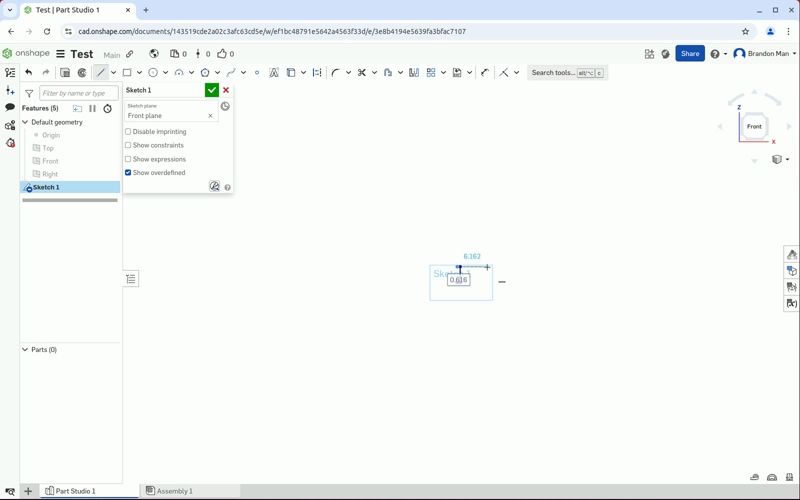
key_down(shift)
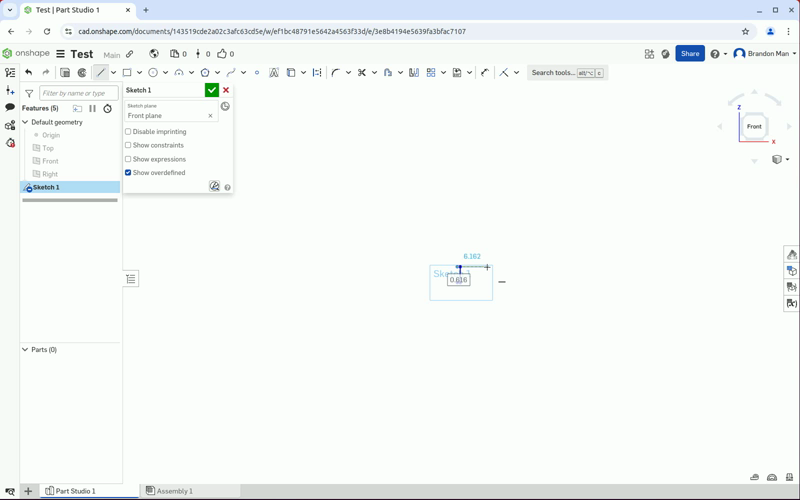
mouse_move(457, 282)
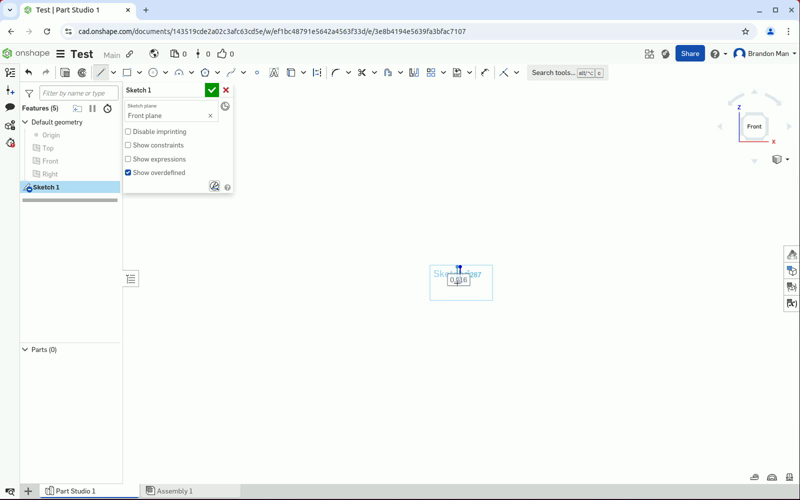
scroll(6)
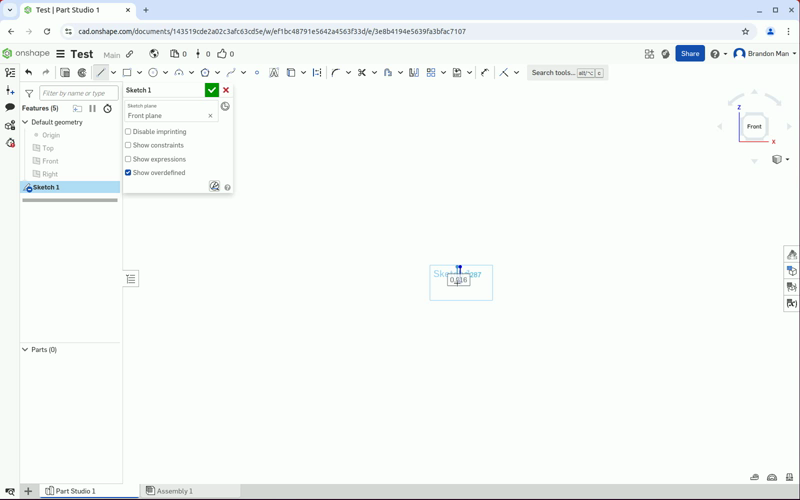
scroll(6)
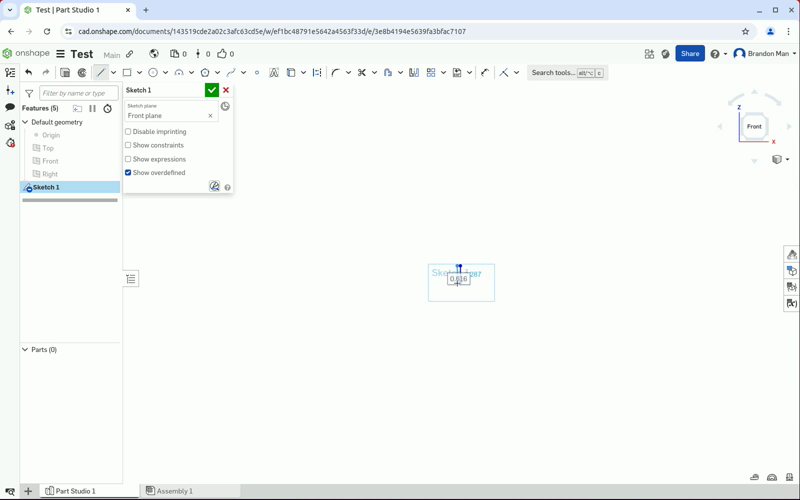
scroll(6)
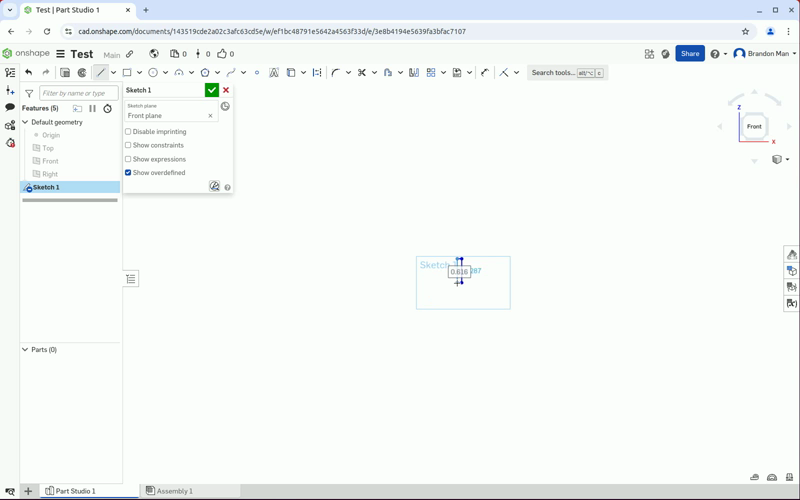
scroll(6)
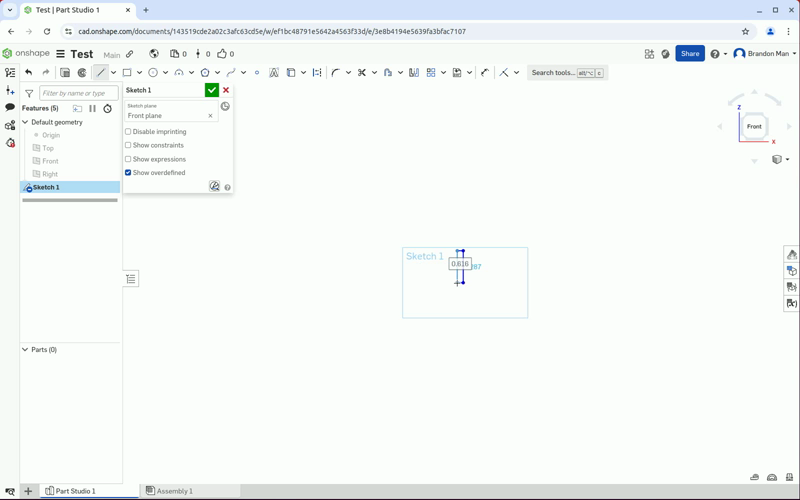
scroll(6)
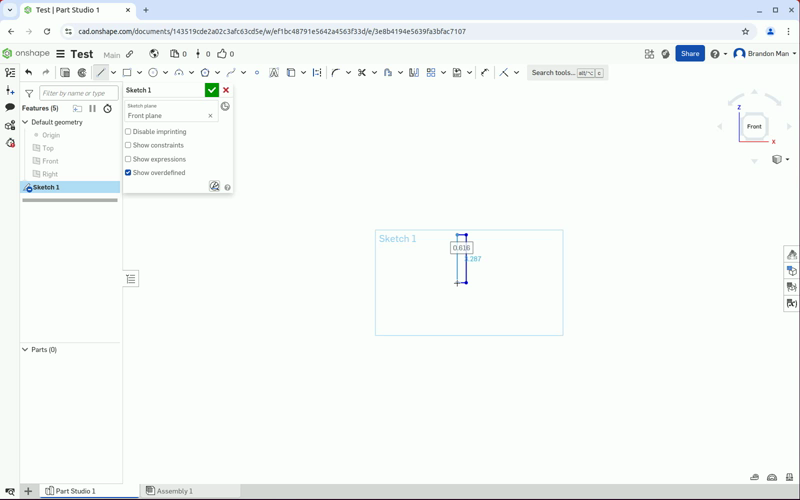
scroll(6)
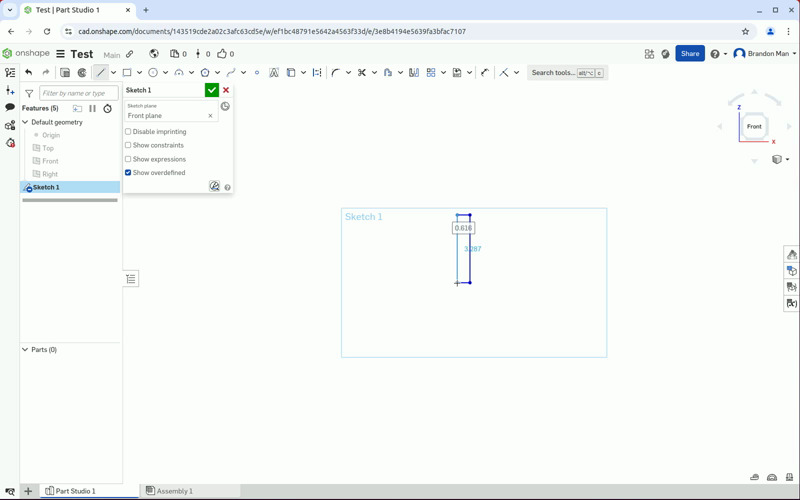
scroll(6)
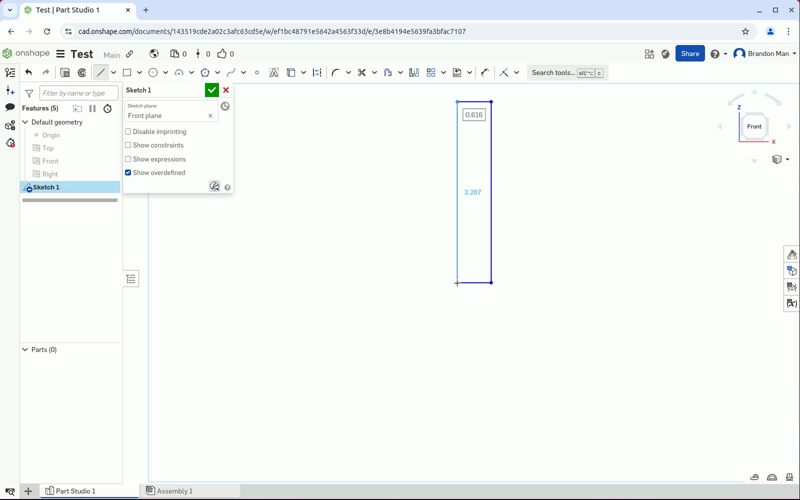
key_up(shift)
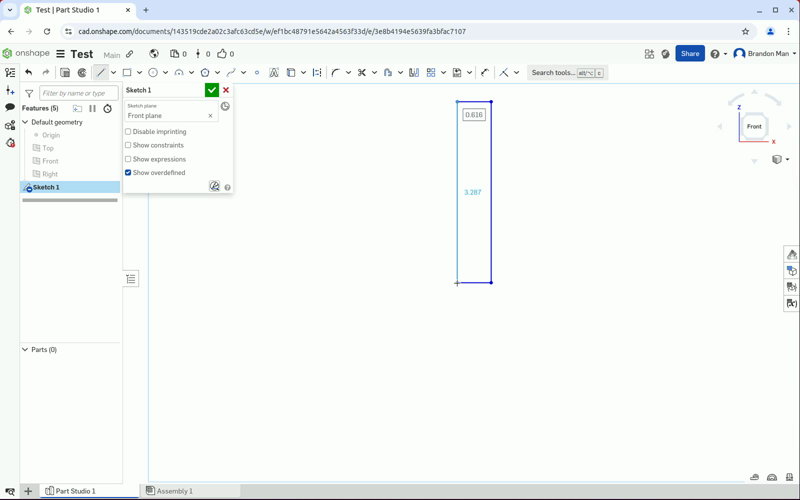
click(457, 282)
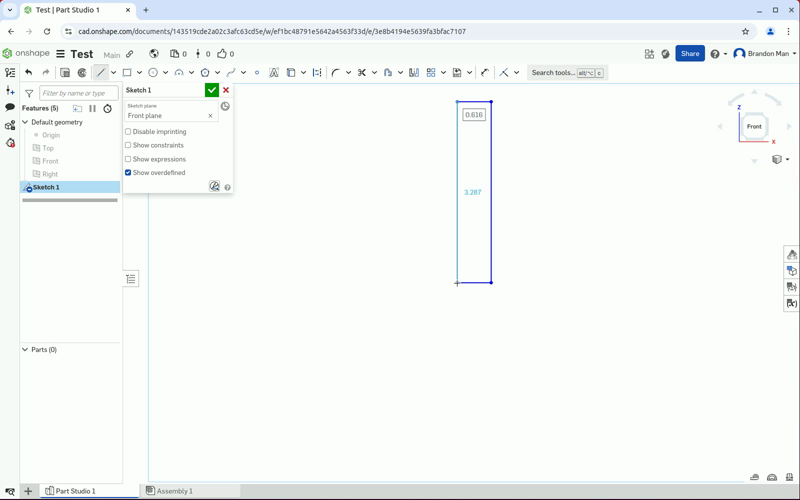
scroll(-6)
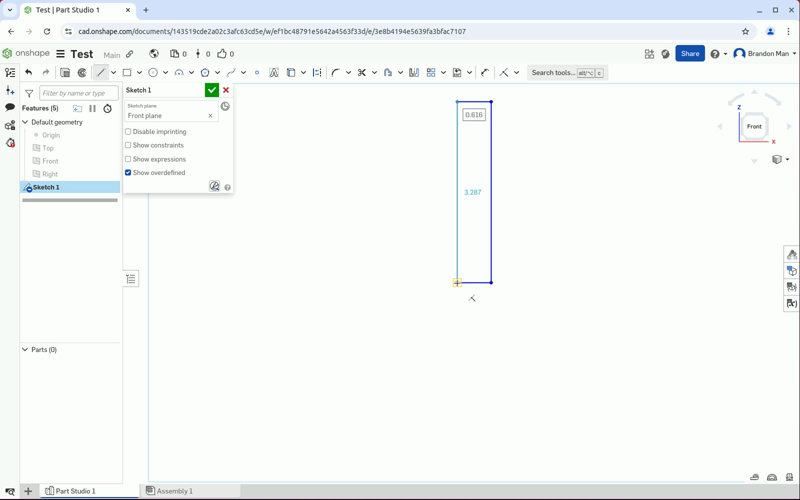
scroll(-6)
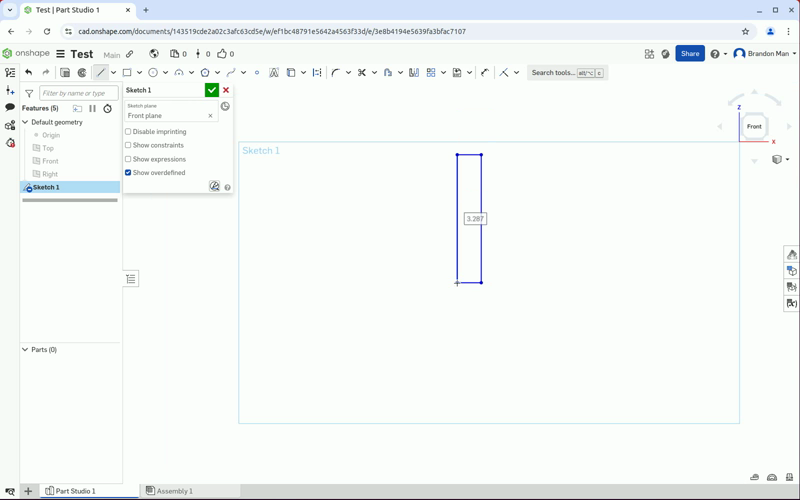
scroll(-6)
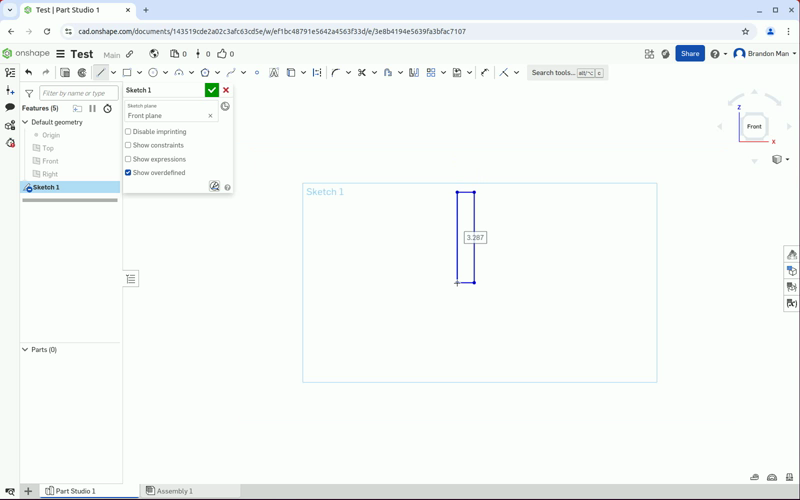
scroll(-6)
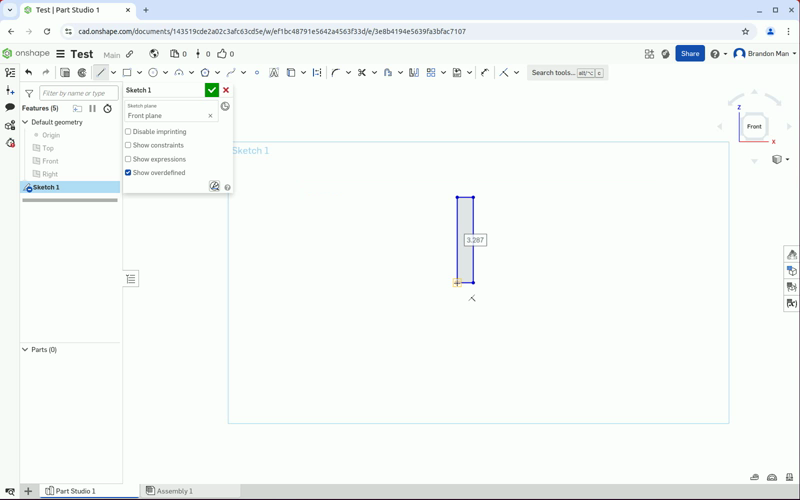
scroll(-6)
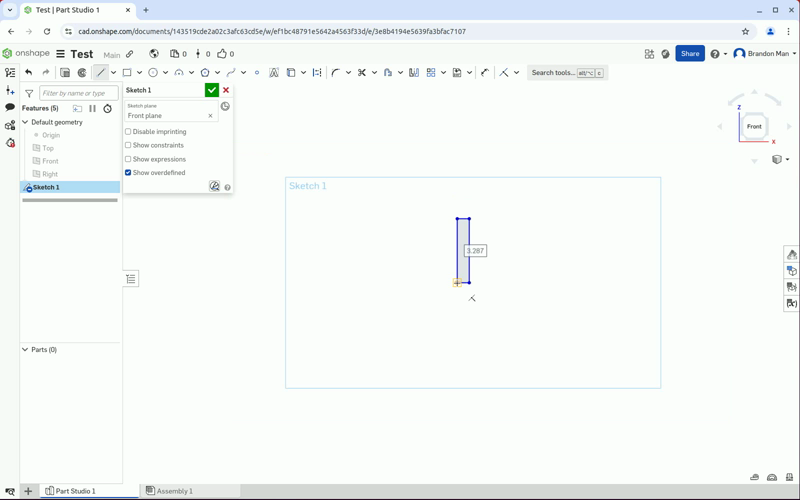
scroll(-6)
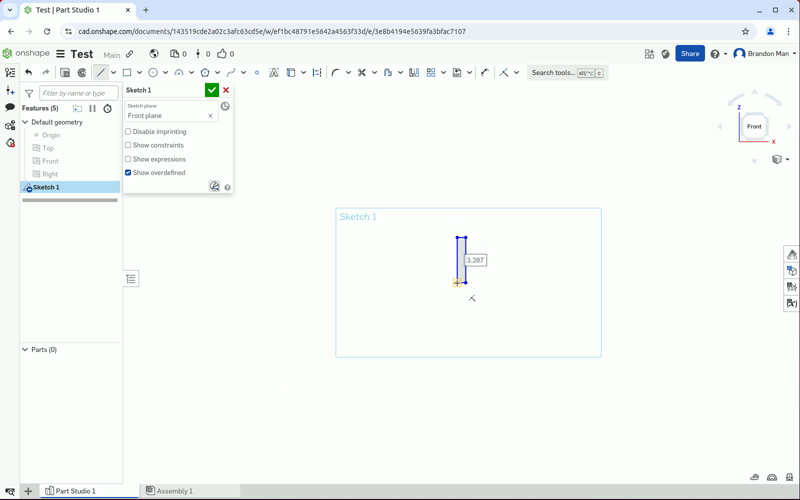
scroll(-6)
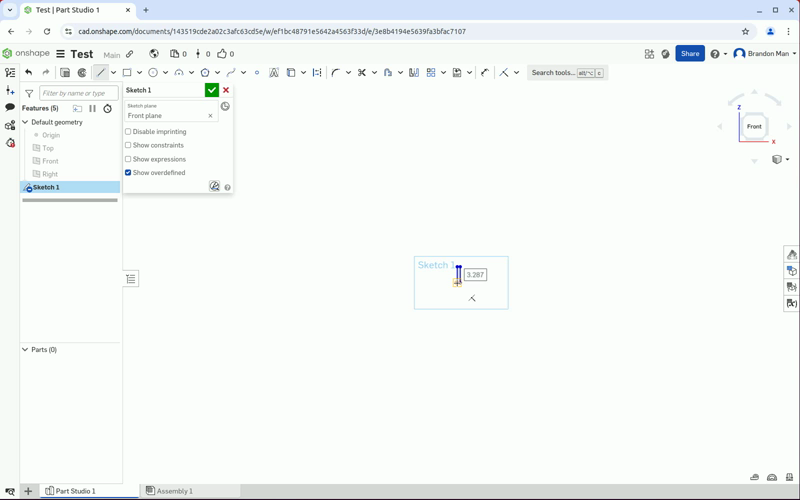
key(esc)
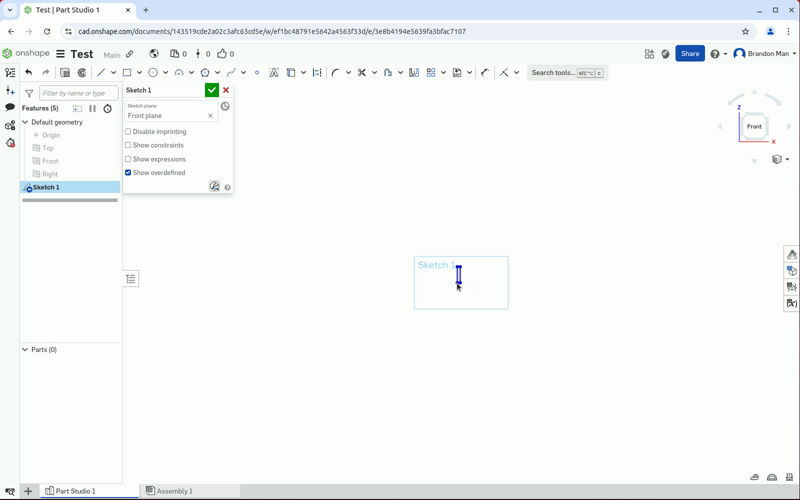
mouse_move(458, 277)
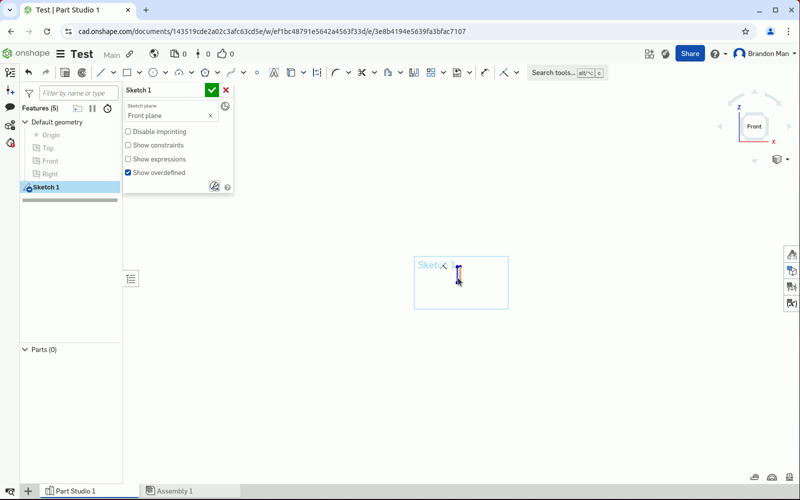
scroll(6)
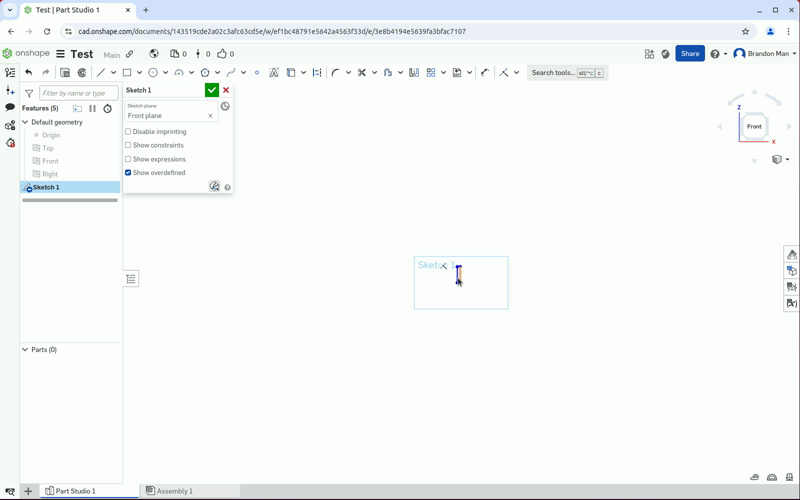
scroll(6)
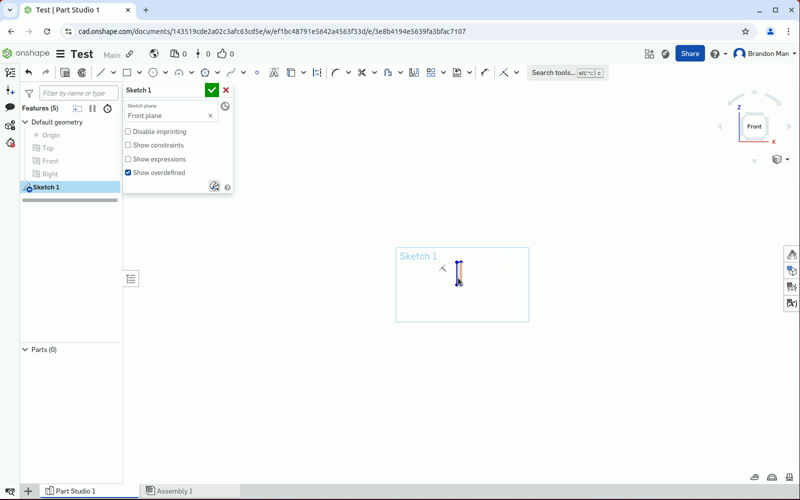
scroll(6)
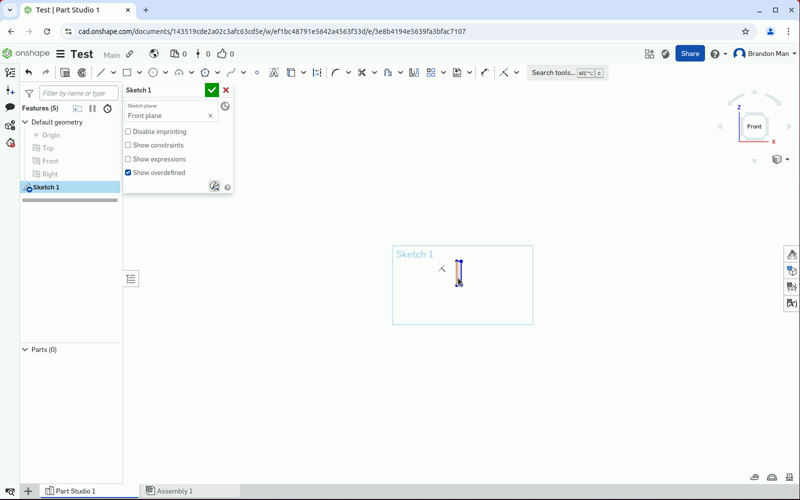
scroll(6)
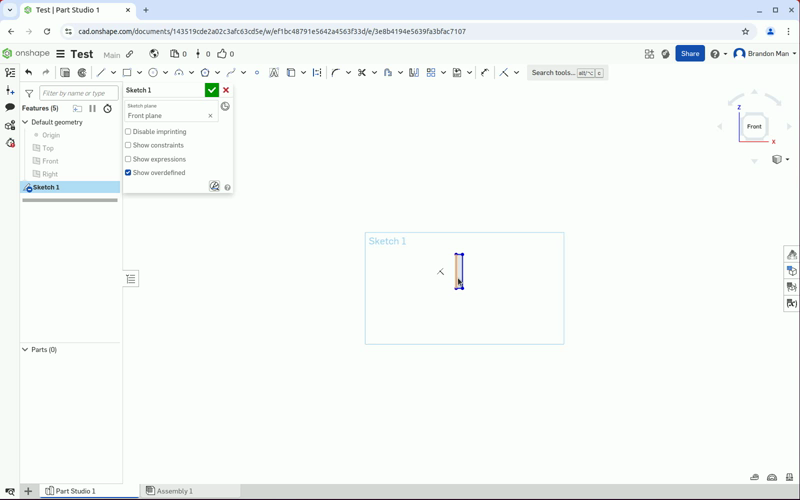
scroll(6)
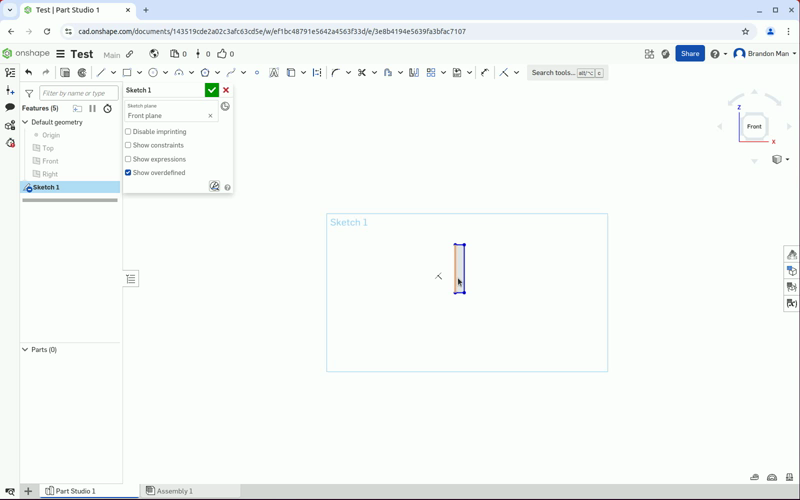
scroll(6)
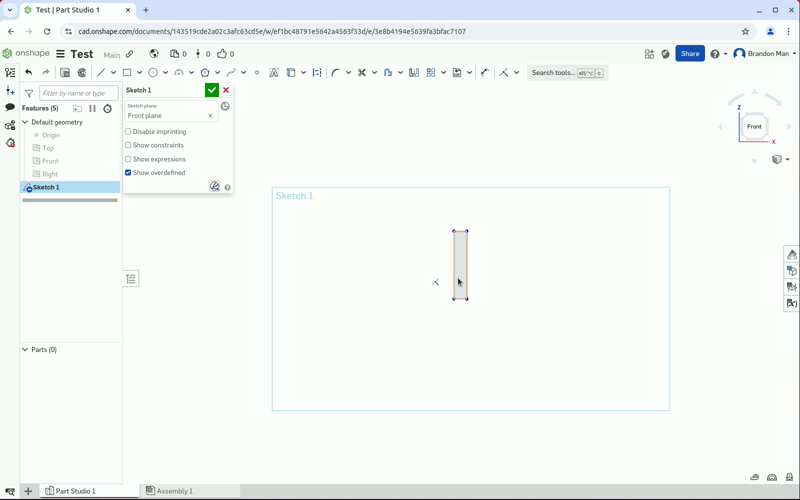
scroll(6)
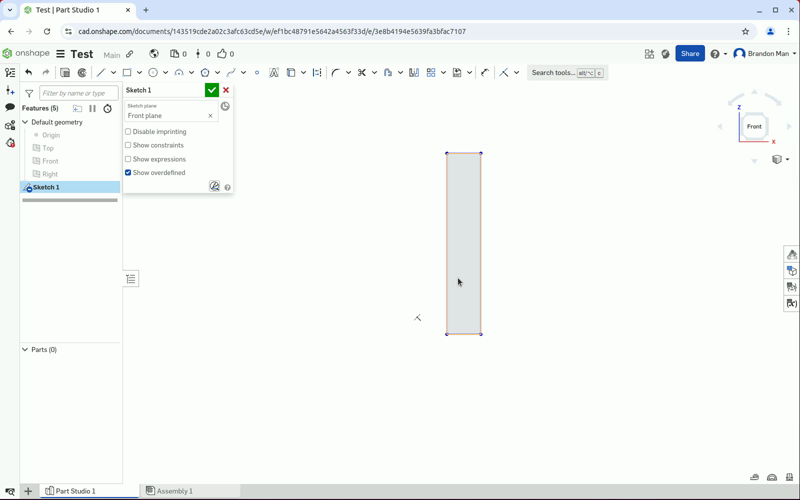
click(458, 277)
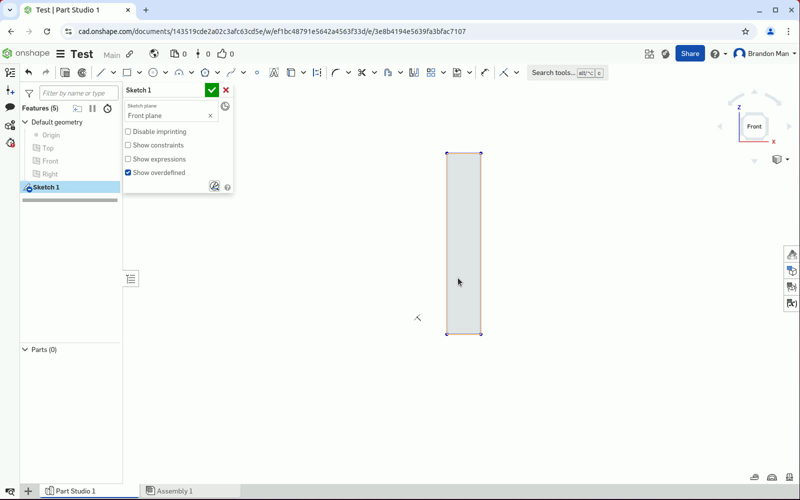
scroll(-6)
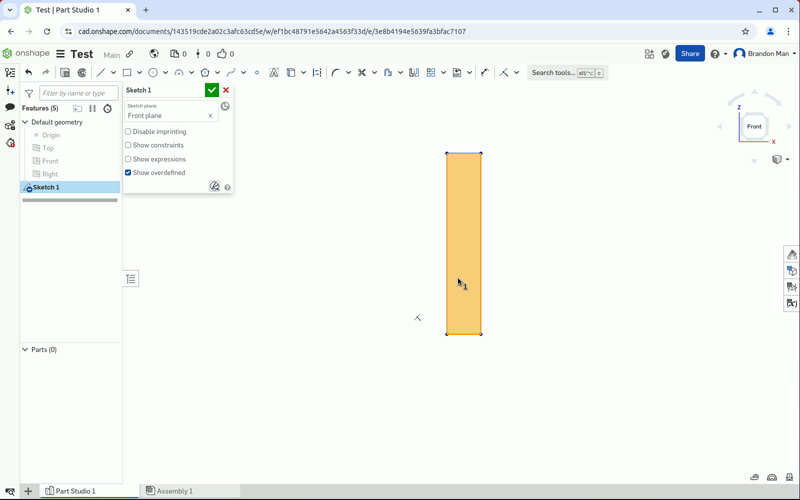
scroll(-6)
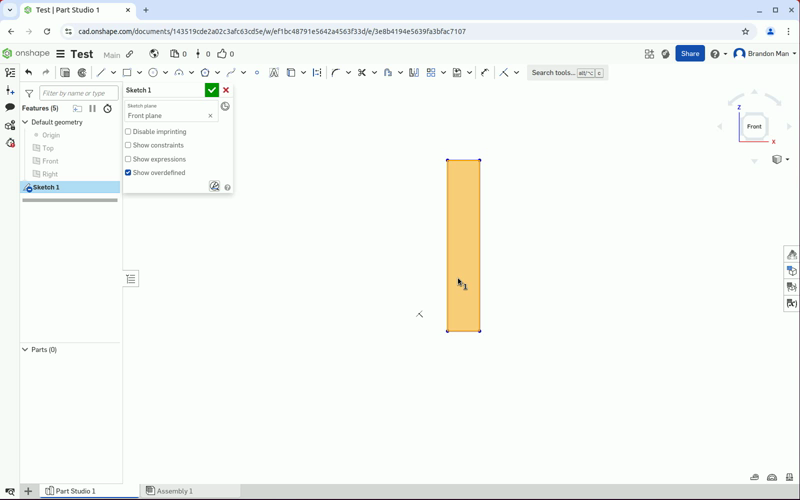
scroll(-6)
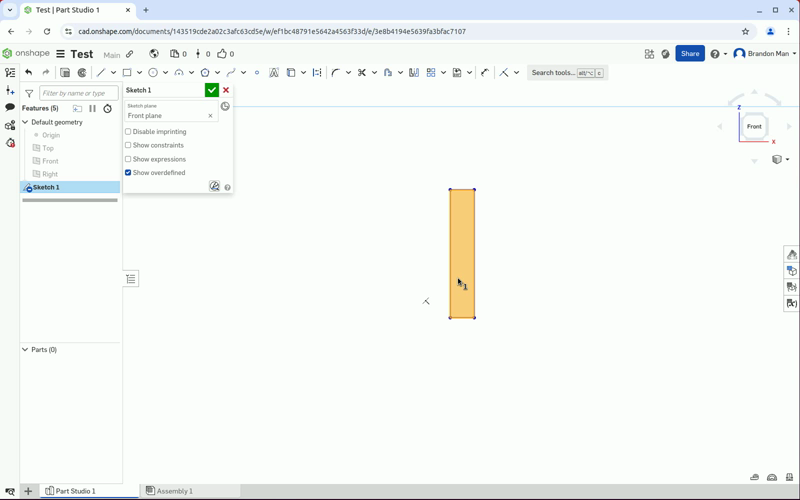
scroll(-6)
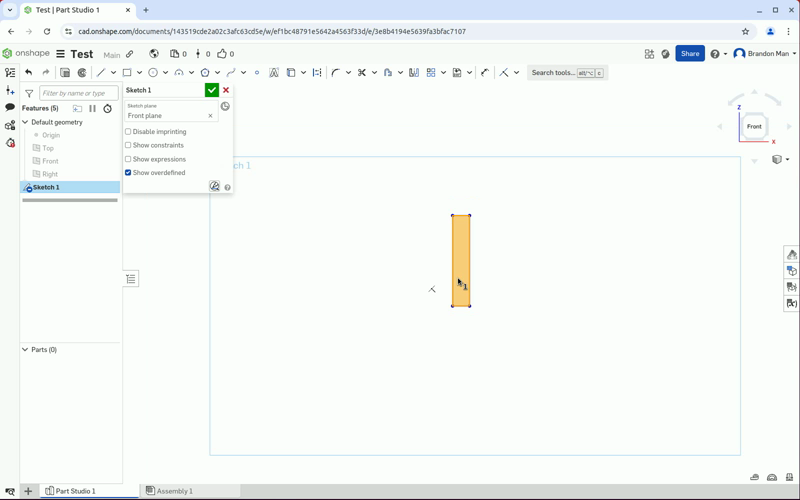
scroll(-6)
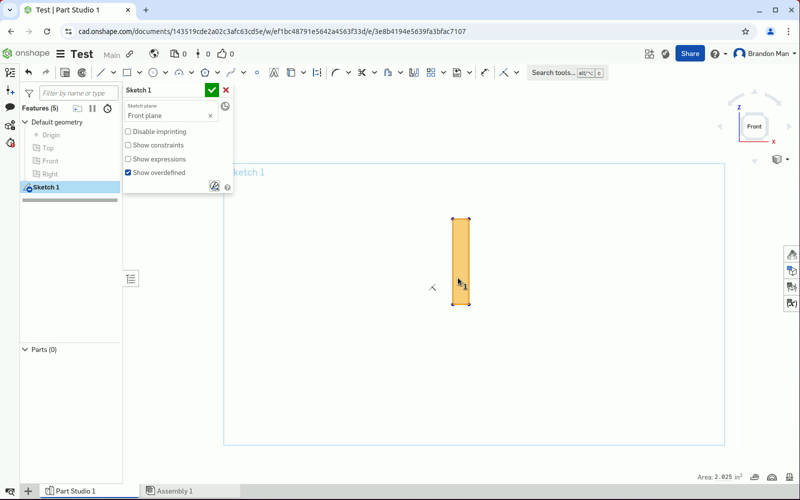
scroll(-6)
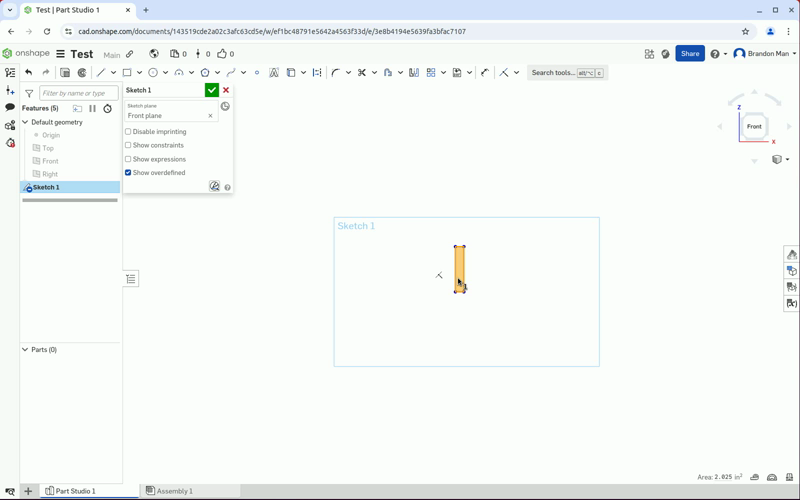
scroll(-6)
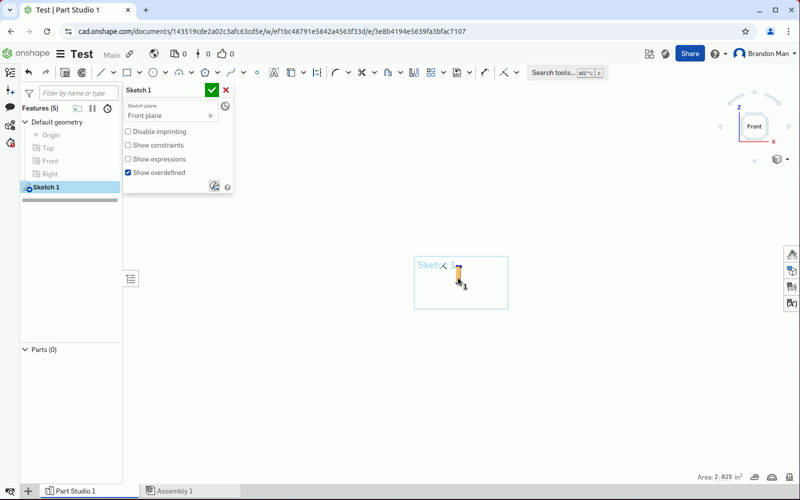
mouse_move(73, 352)
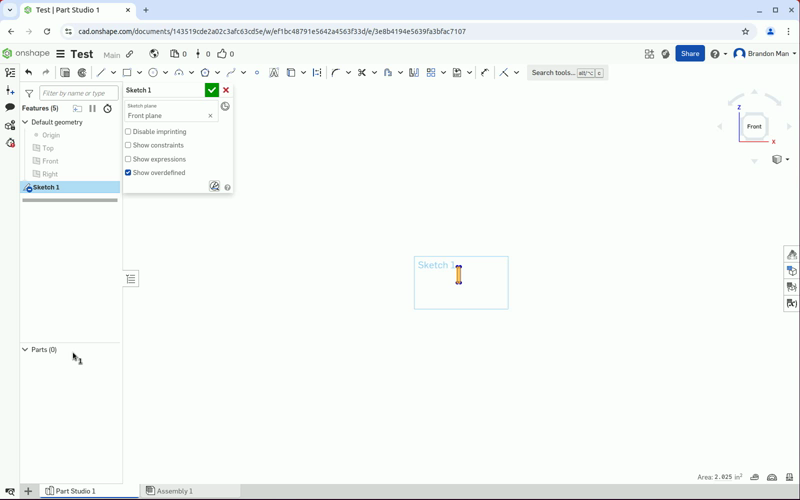
key(shift+y)
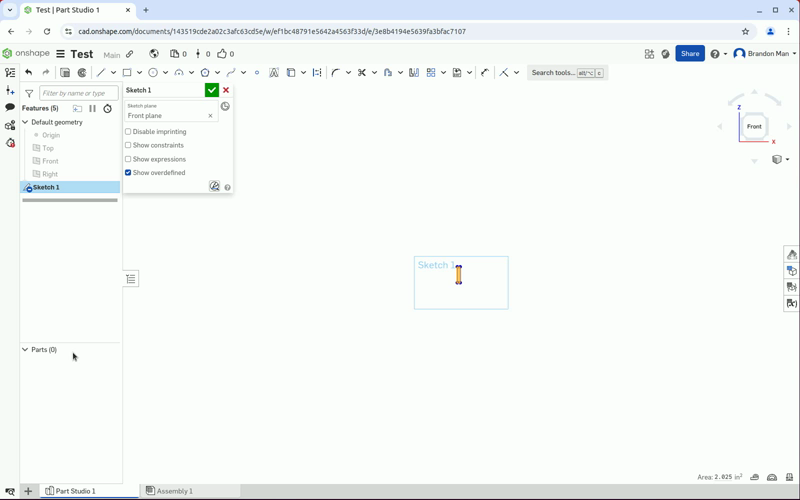
key(shift+e)
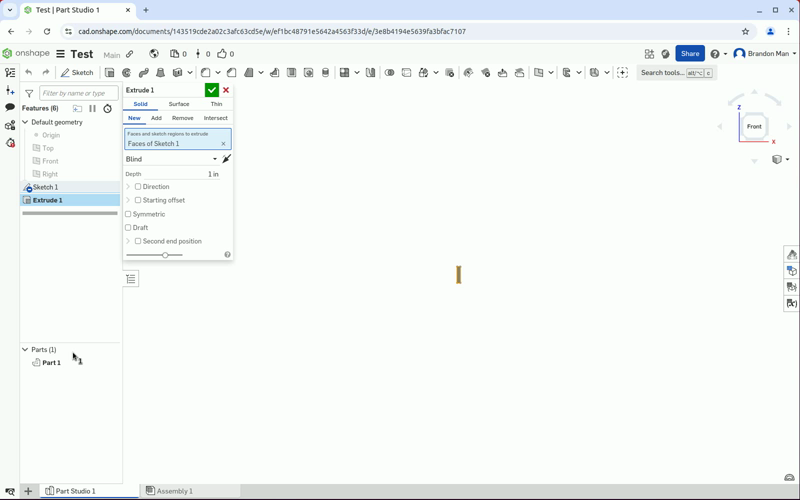
mouse_move(143, 106)
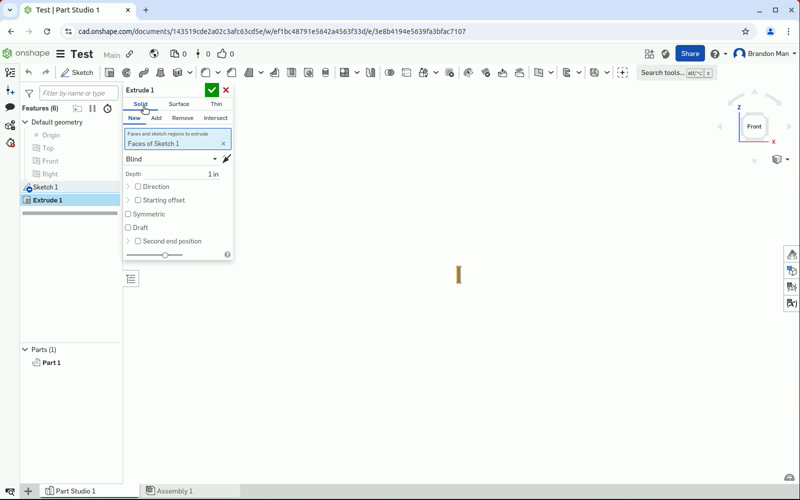
click(143, 106)
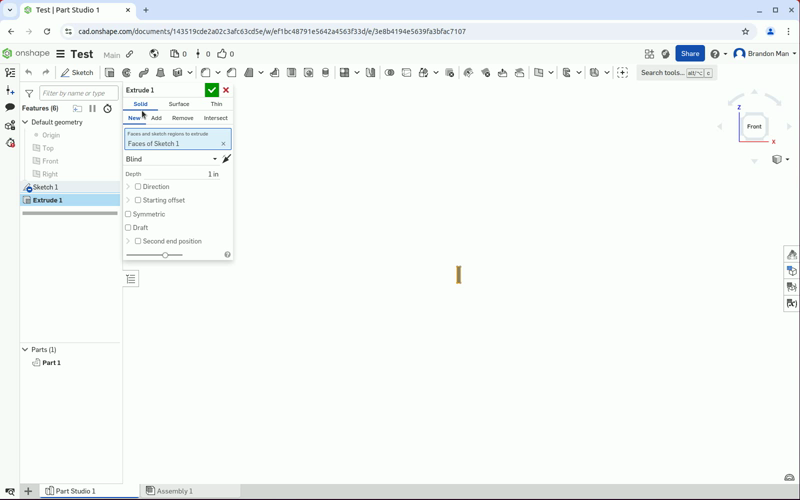
mouse_move(137, 120)
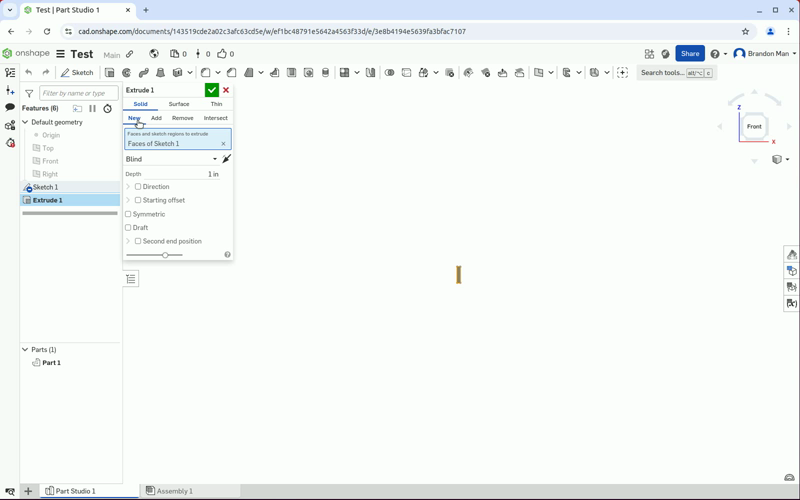
click(137, 120)
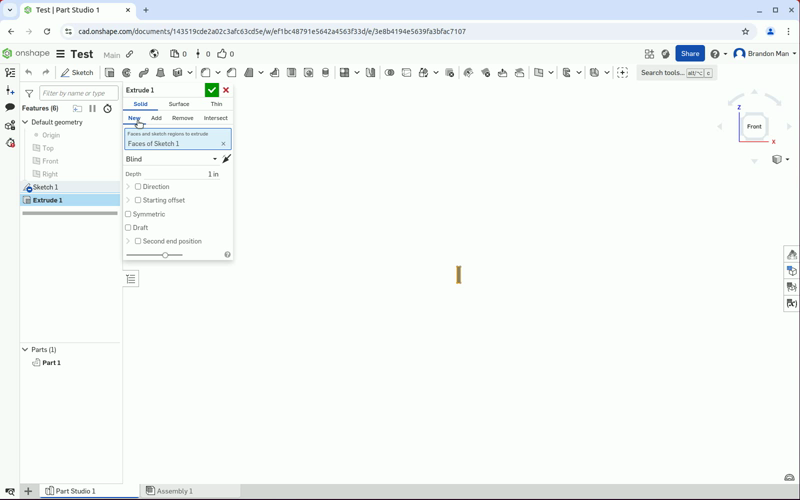
key(tab, 4)
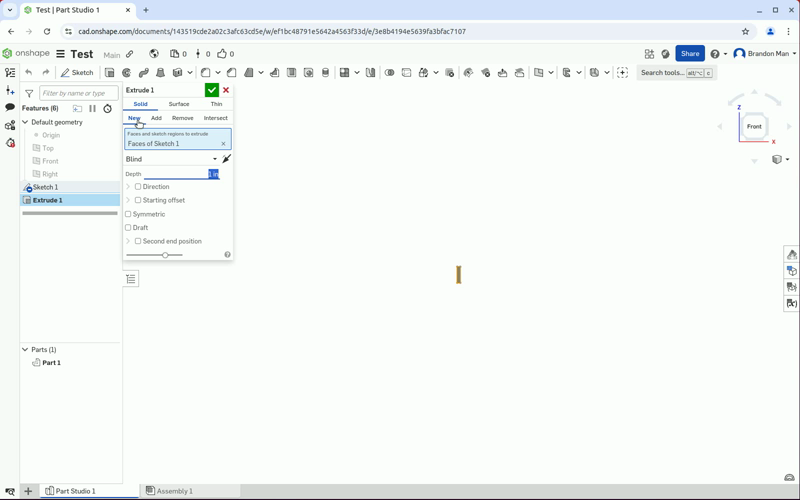
text(46.216)
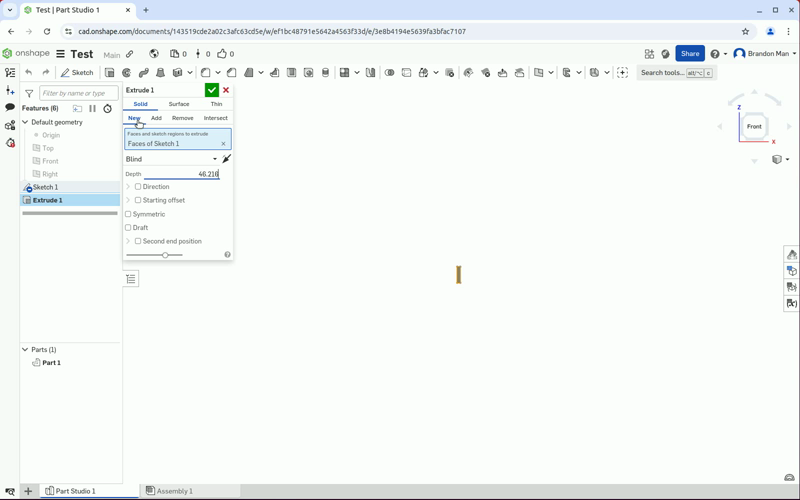
key(tab, 3)
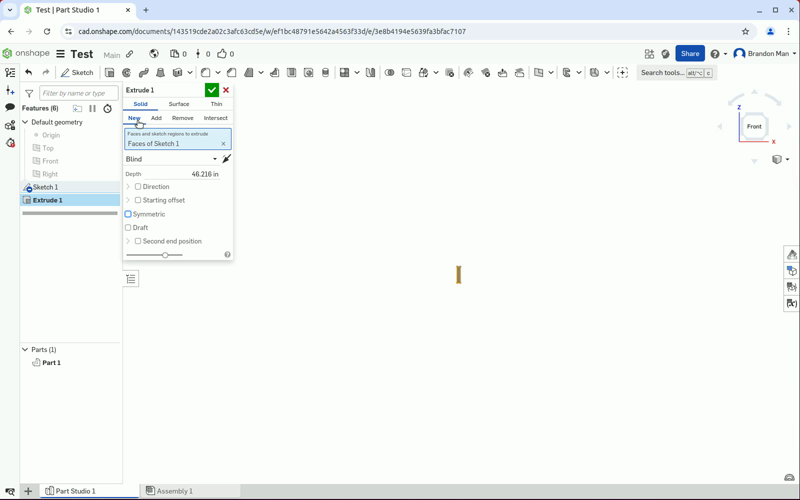
key(space)
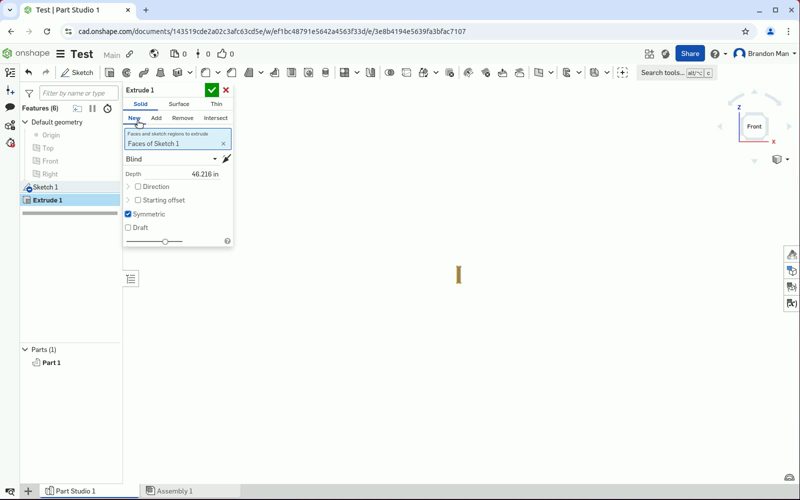
key(enter)
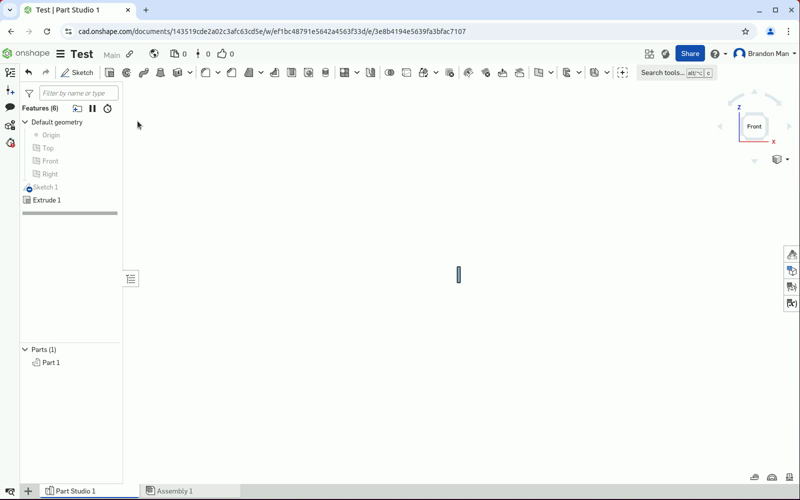
key(shift+h)
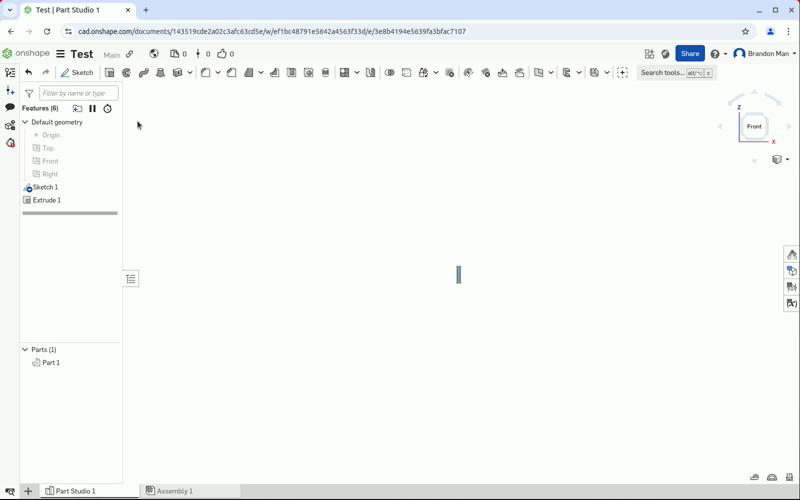
key(shift+h)
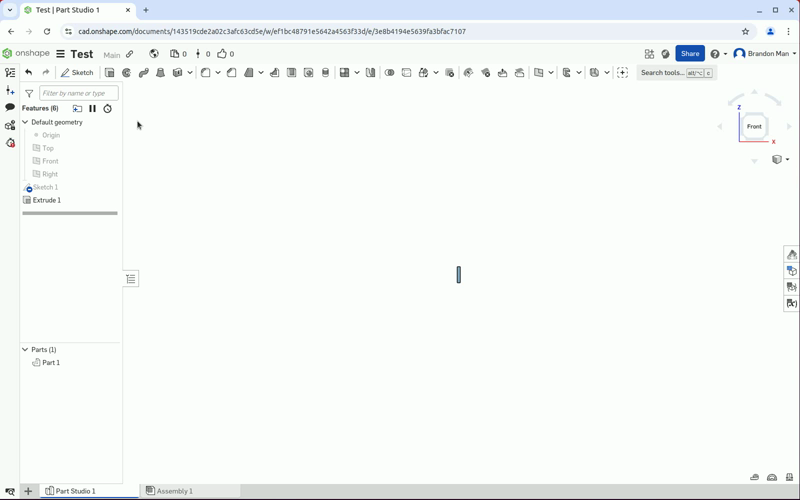
mouse_move(73, 189)
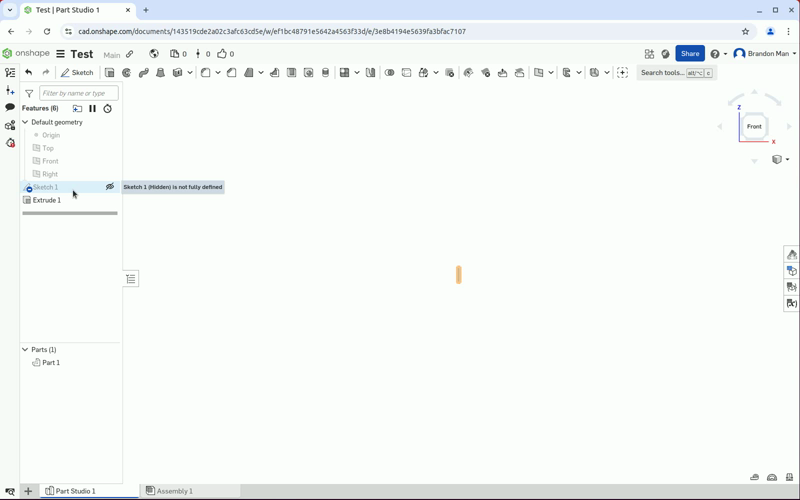
click(73, 189)
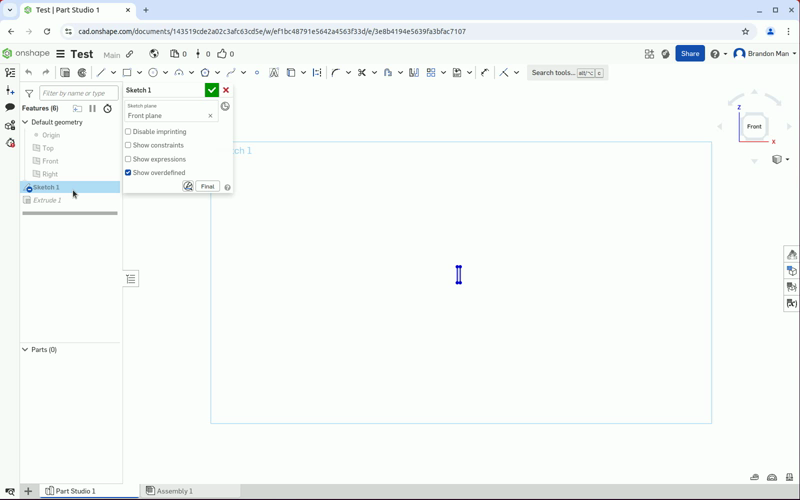
mouse_move(229, 92)
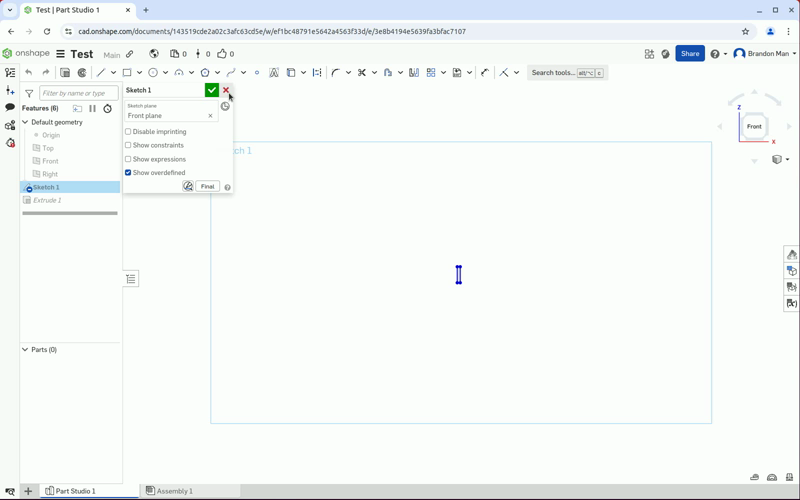
click(229, 92)
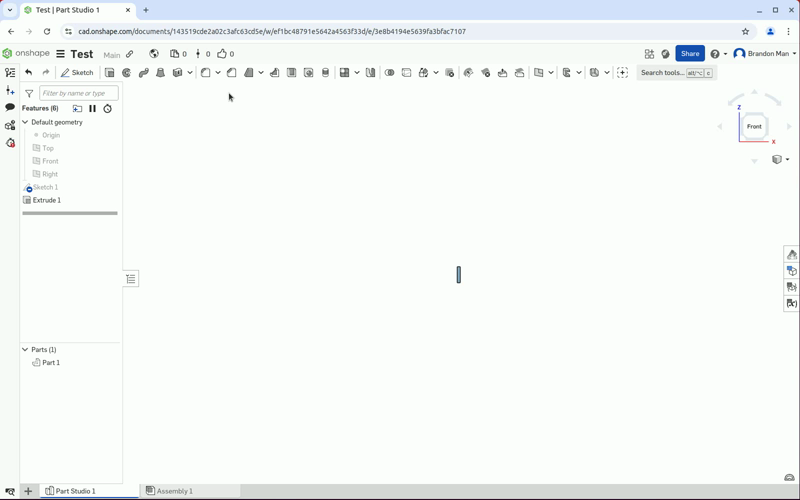
mouse_move(541, 75)
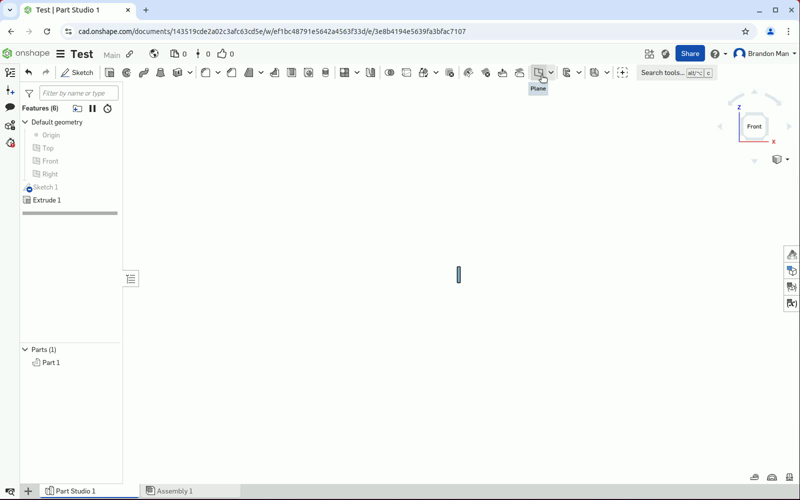
click(541, 75)
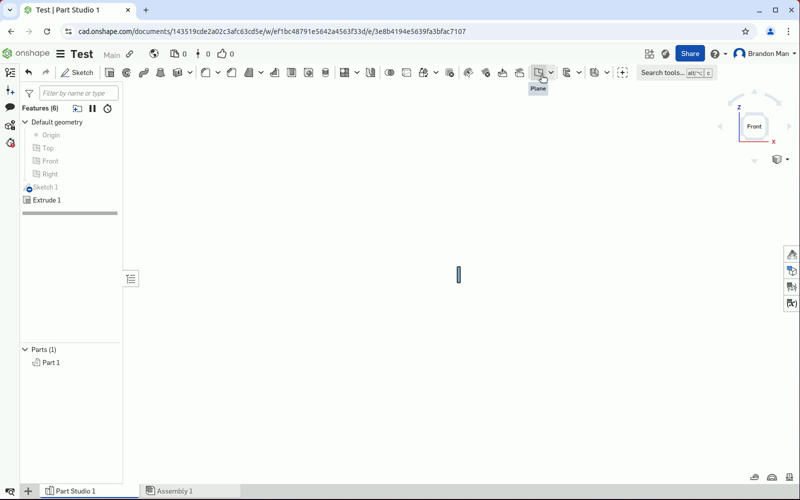
mouse_move(73, 163)
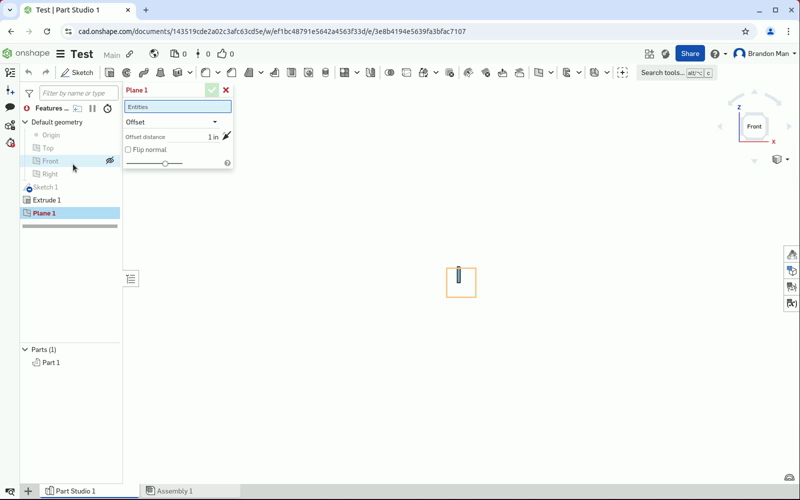
click(73, 163)
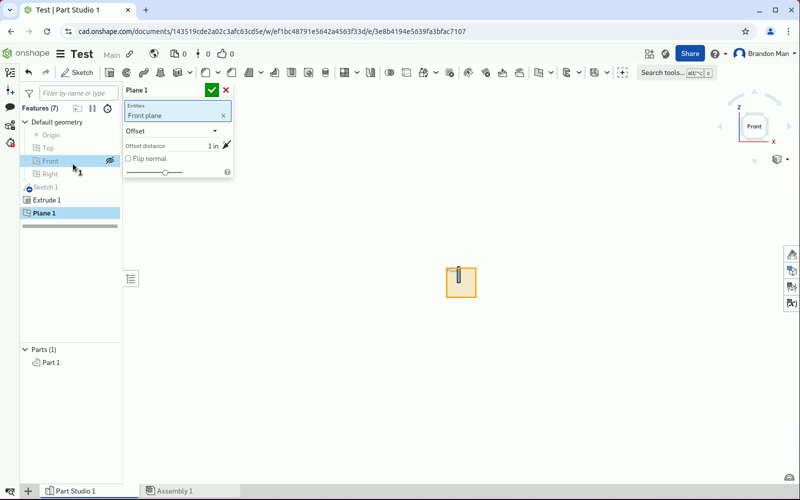
key(tab, 2)
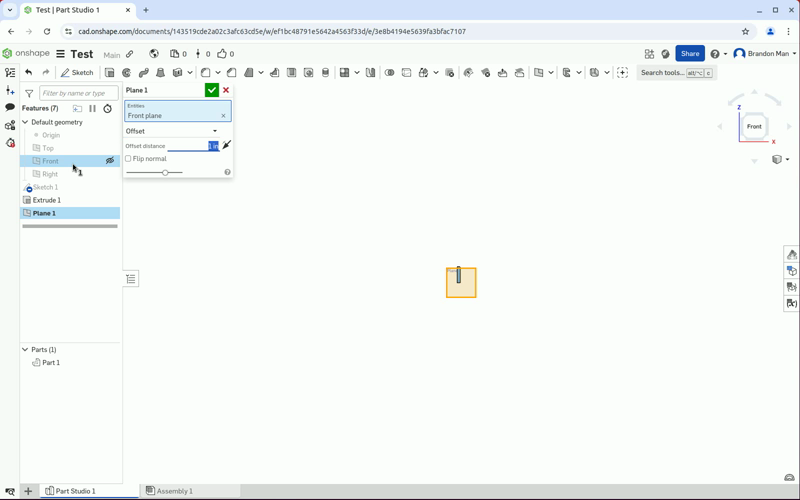
text(23.108)
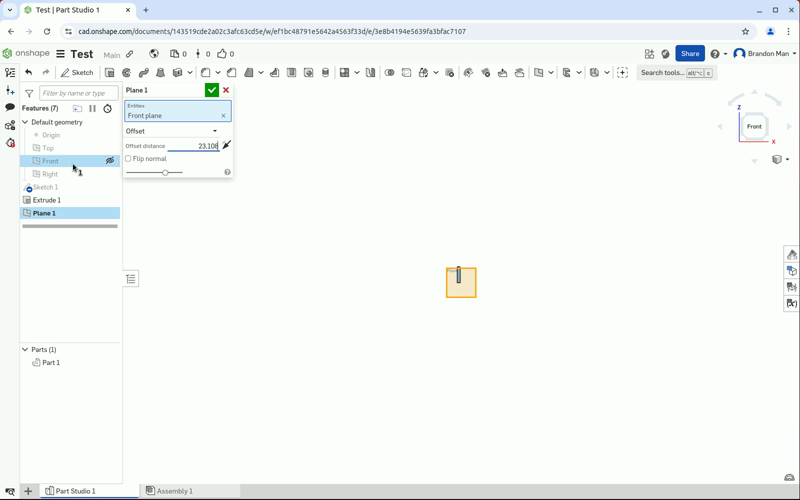
key(enter, 2)
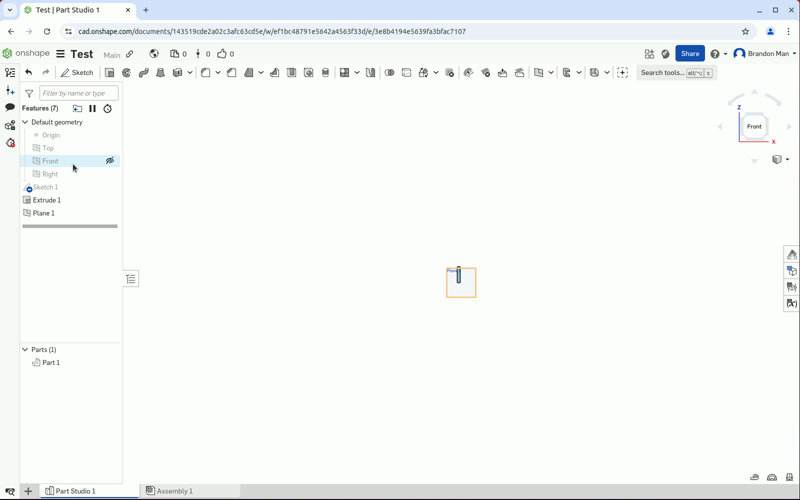
key(shift+s)
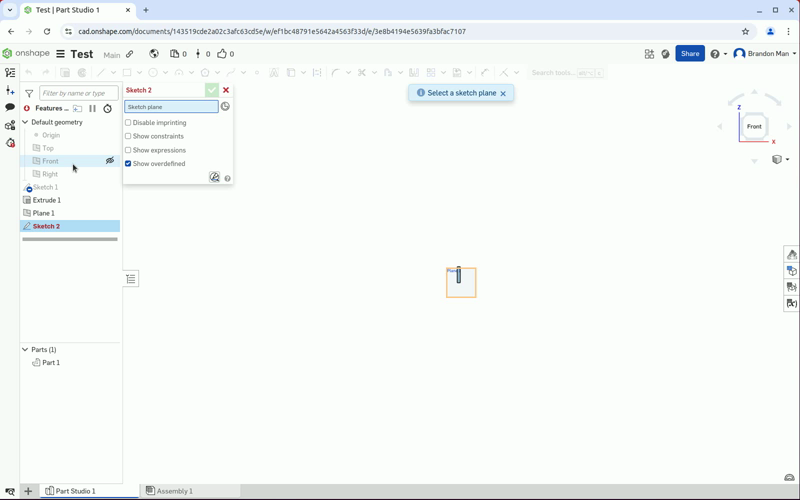
mouse_move(73, 215)
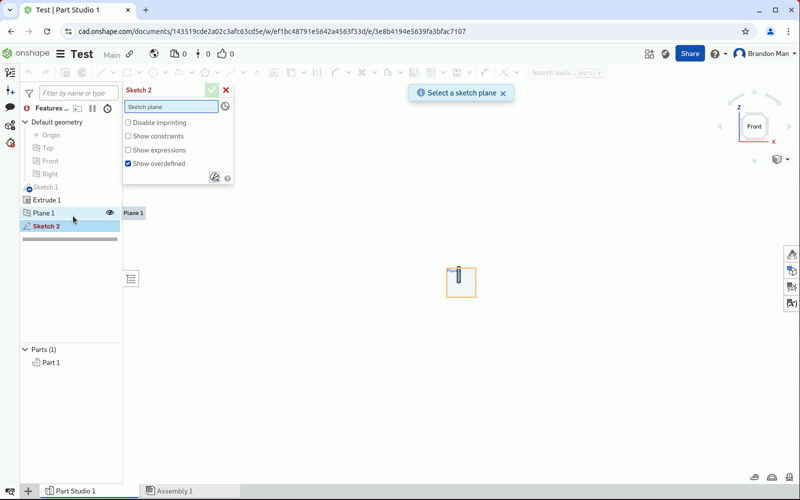
click(73, 215)
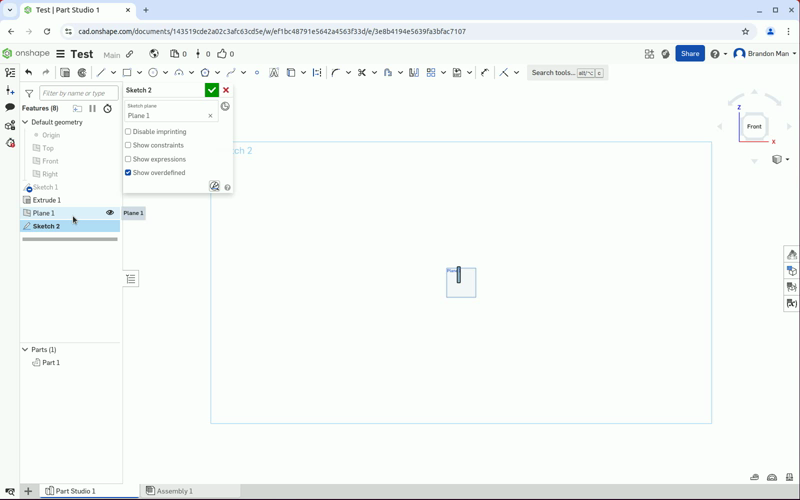
mouse_move(73, 352)
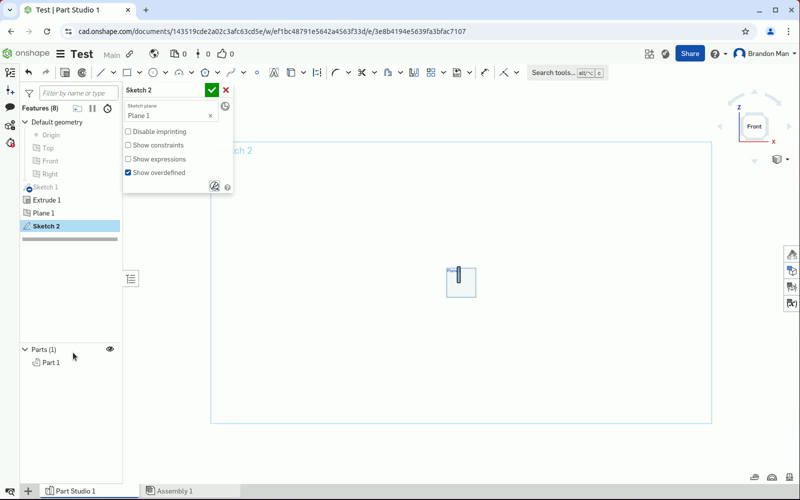
key(y)
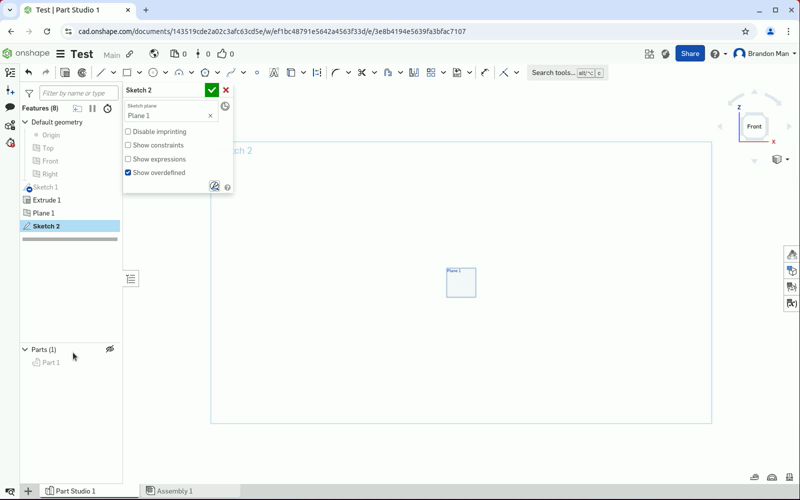
key(c)
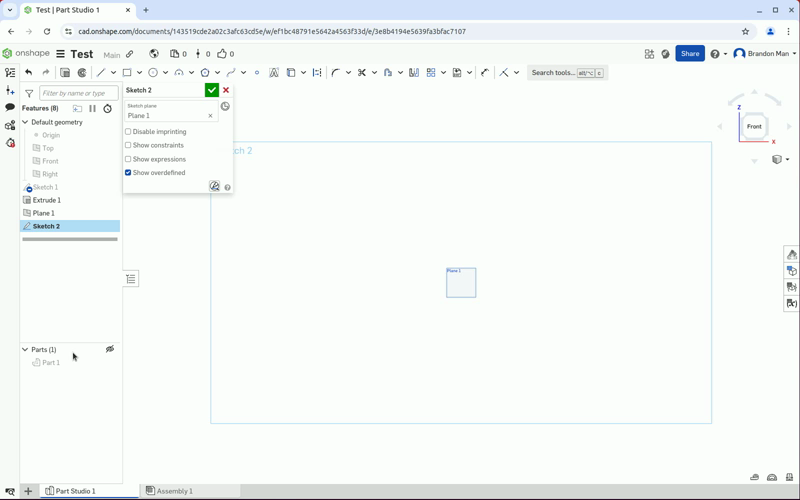
key_down(shift)
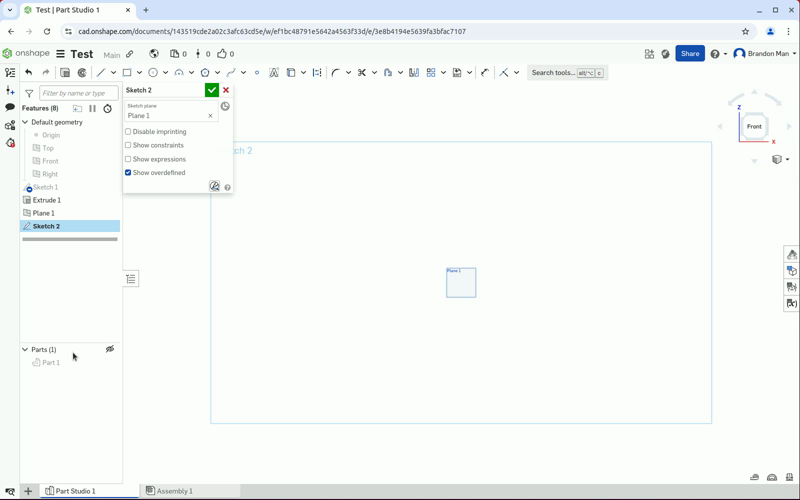
mouse_move(459, 275)
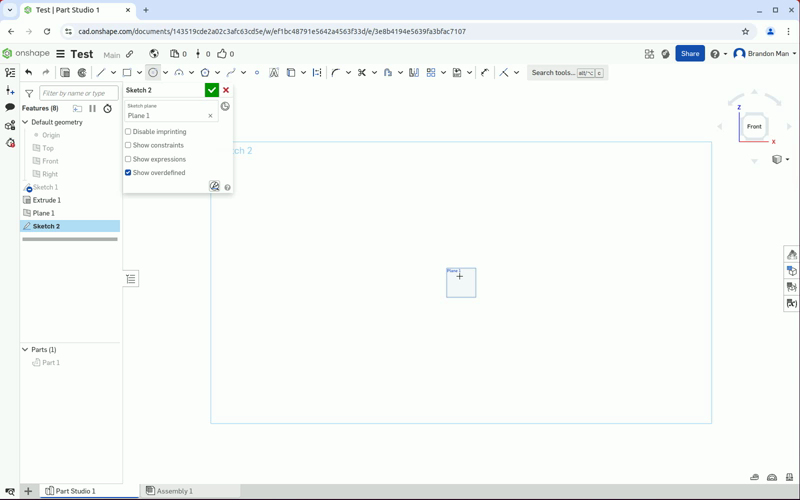
click(459, 275)
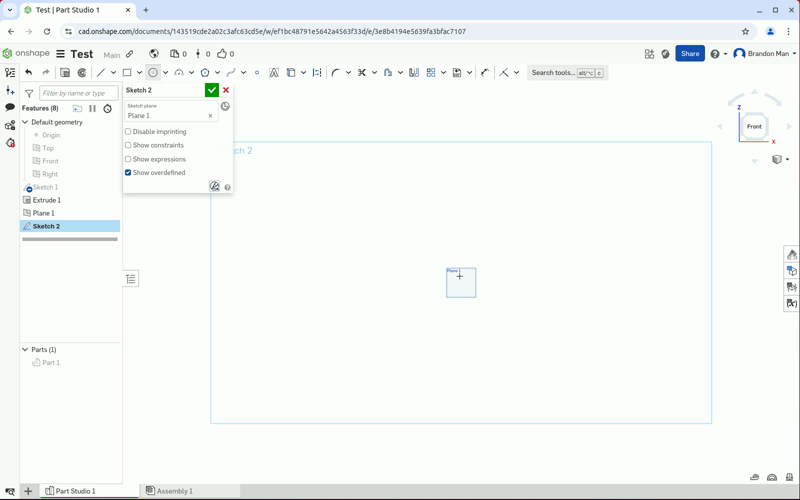
key_up(shift)
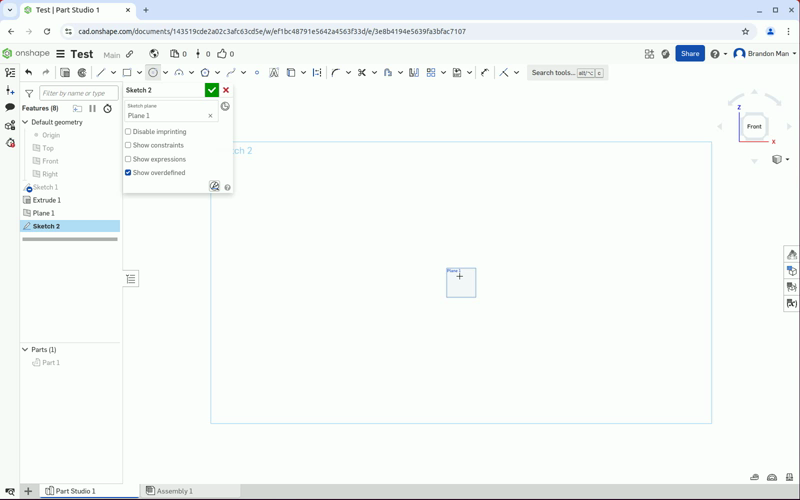
mouse_move(460, 275)
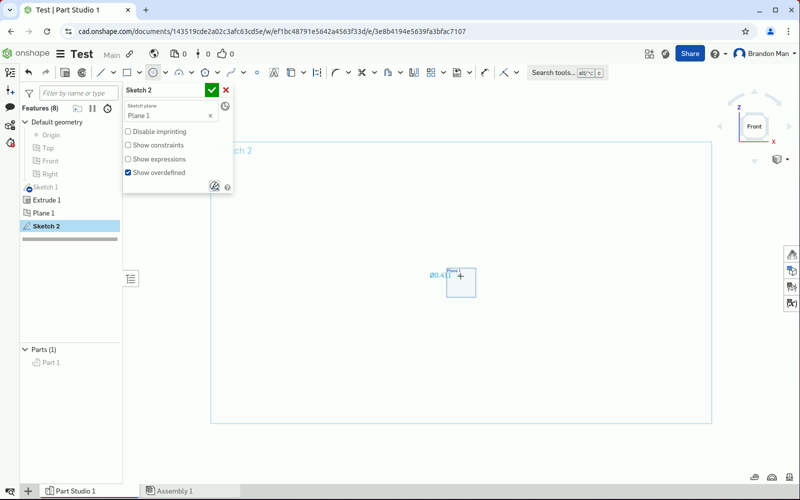
scroll(6)
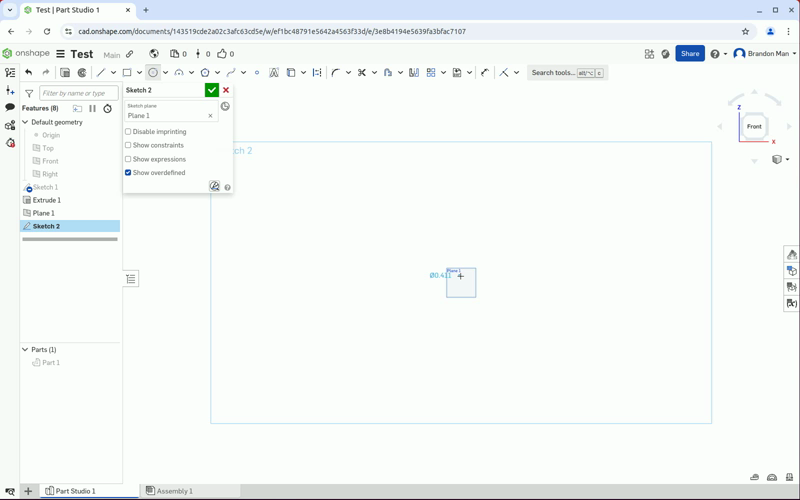
scroll(6)
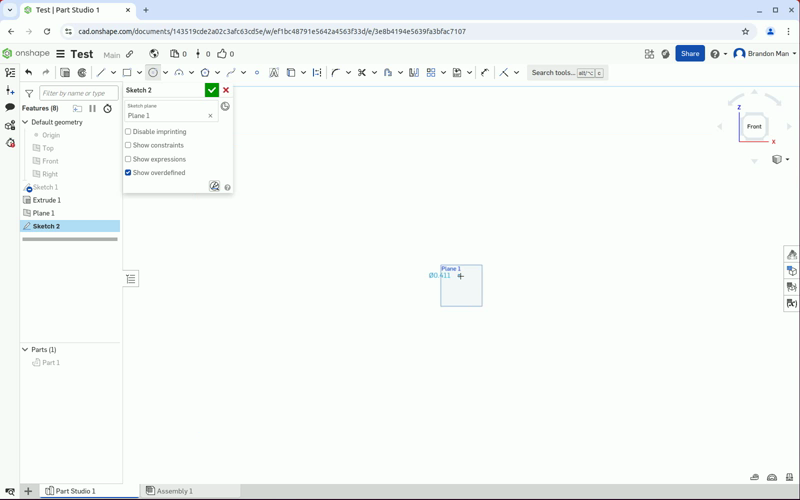
scroll(6)
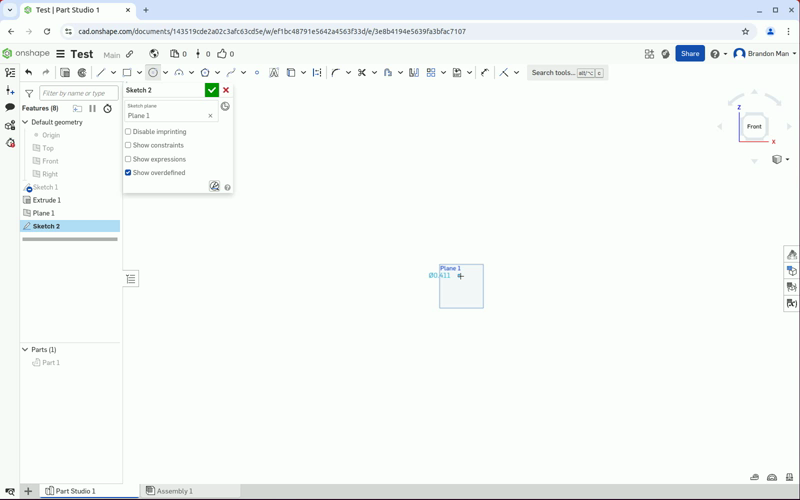
scroll(6)
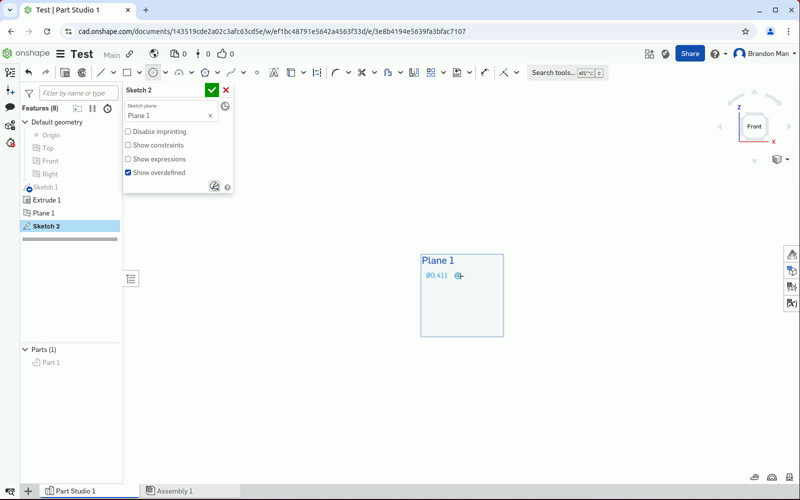
scroll(6)
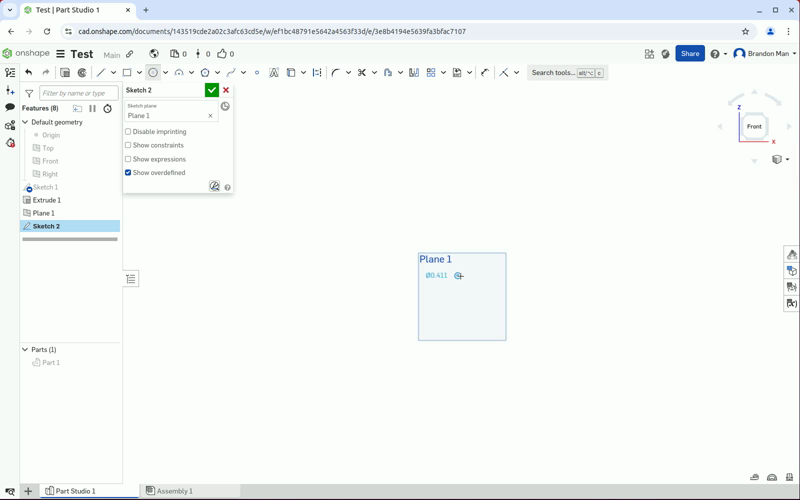
scroll(6)
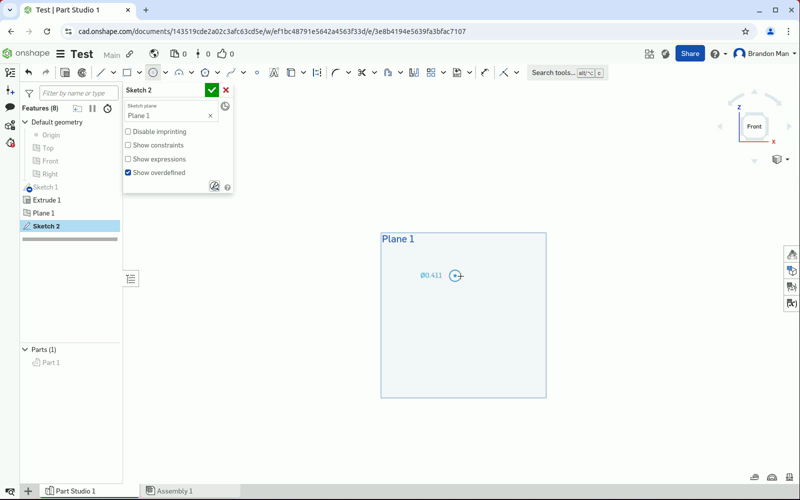
scroll(6)
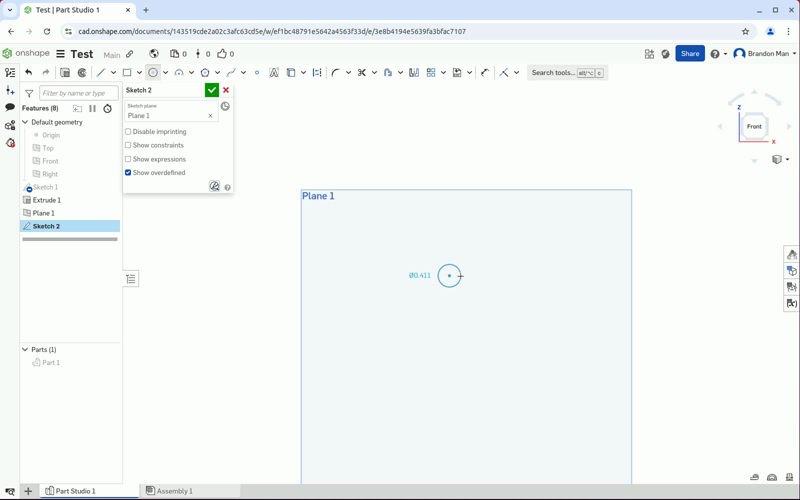
click(460, 275)
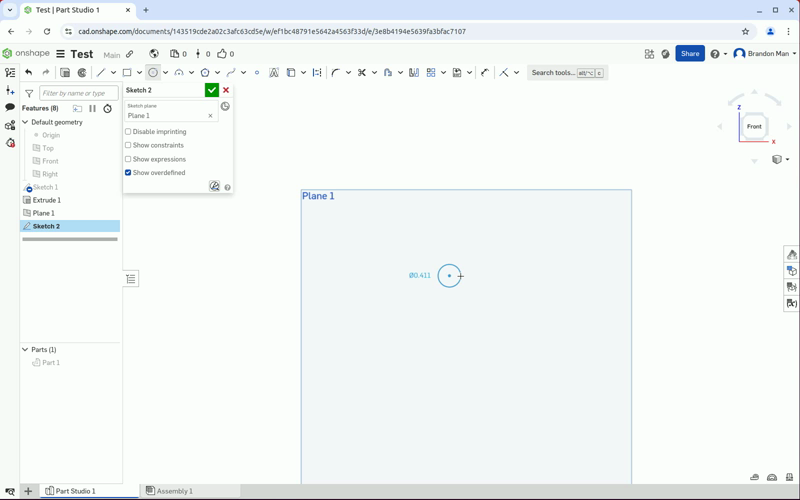
scroll(-6)
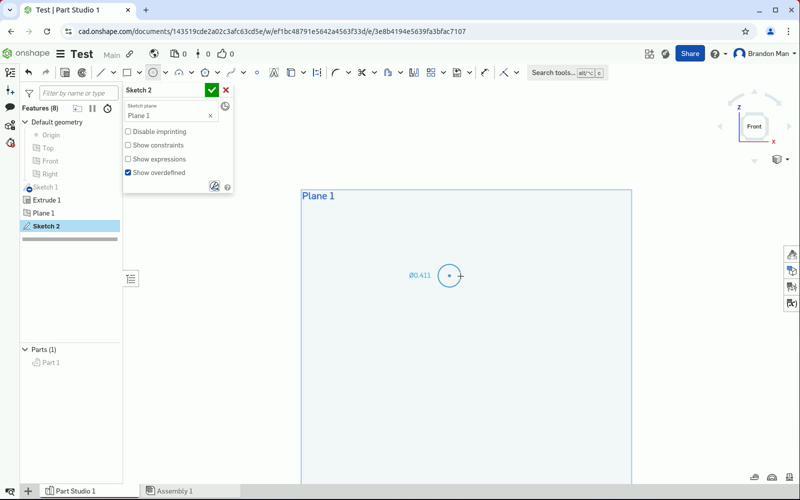
scroll(-6)
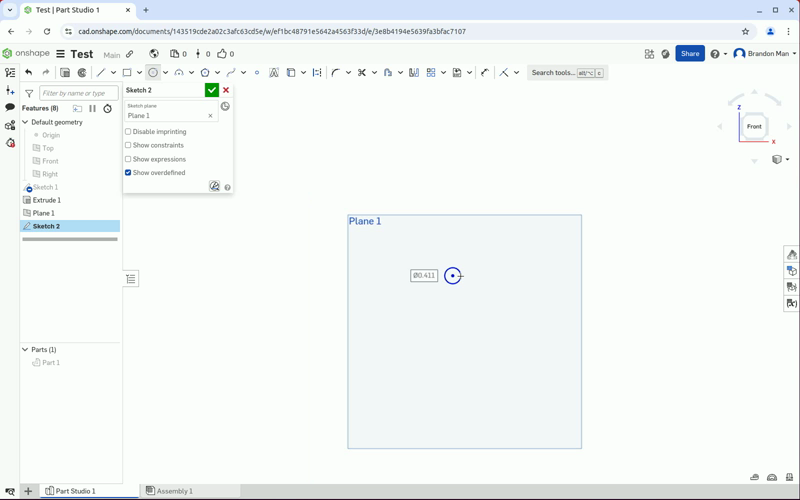
scroll(-6)
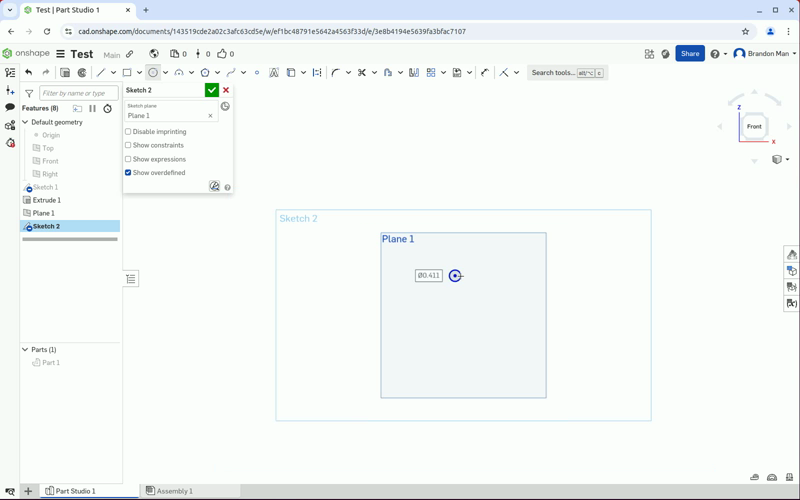
scroll(-6)
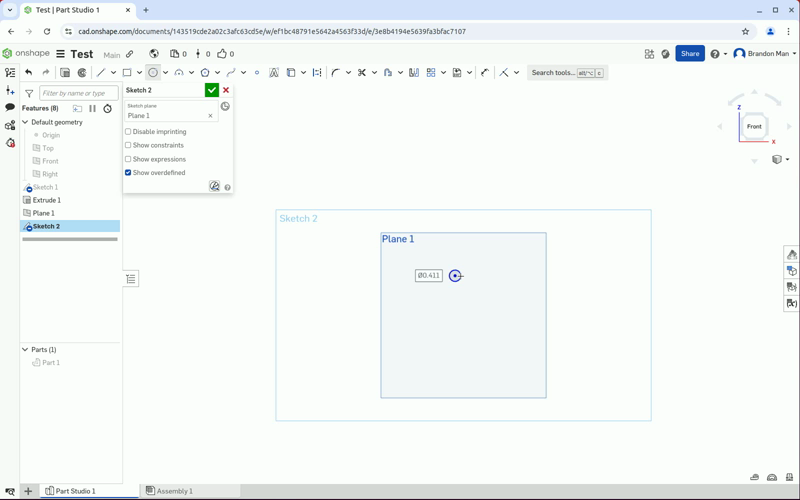
scroll(-6)
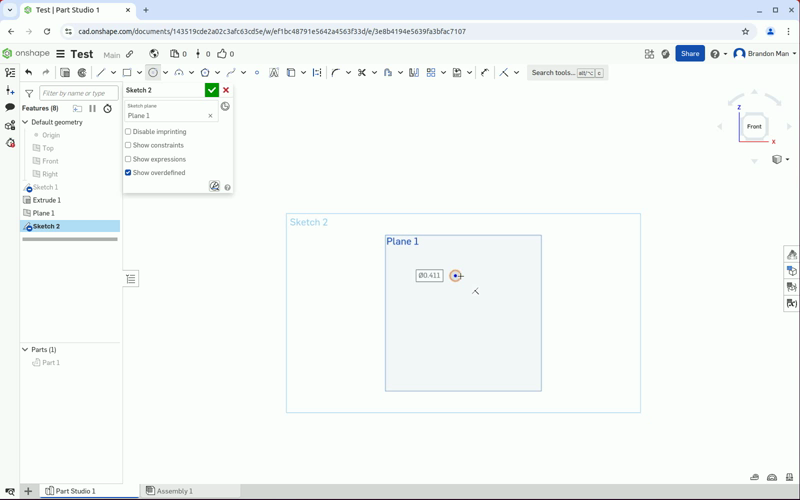
scroll(-6)
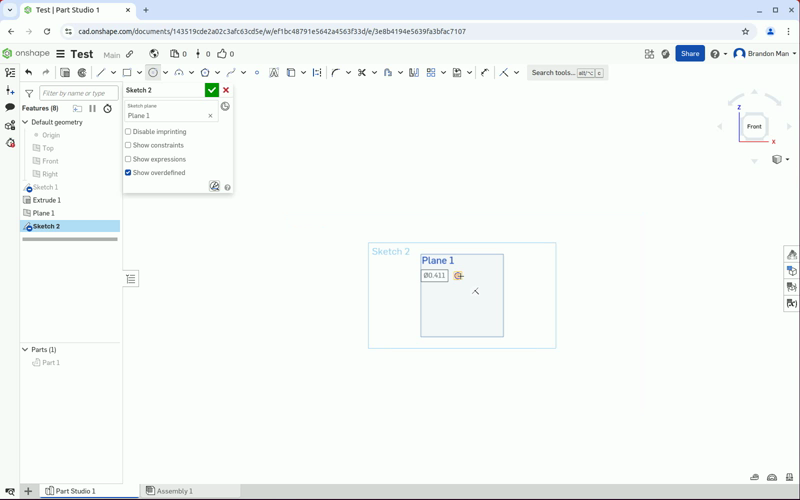
scroll(-6)
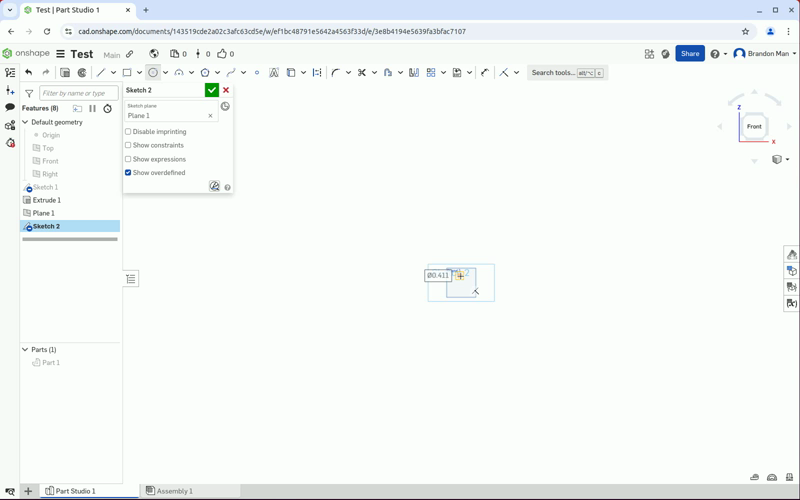
key(esc)
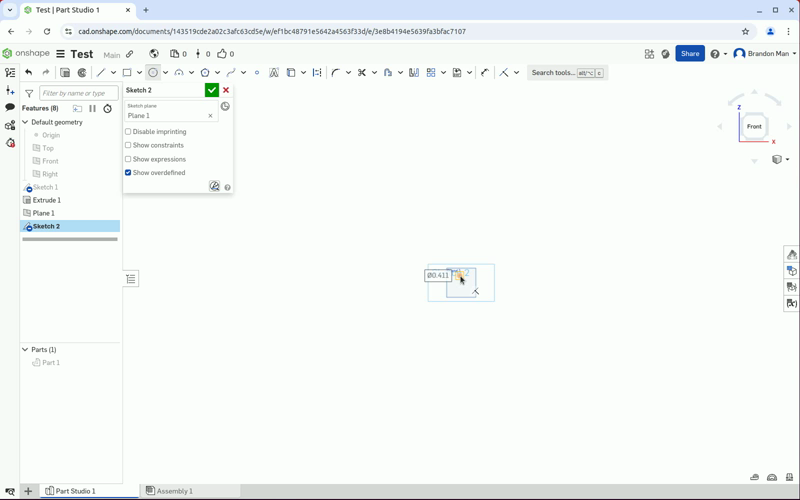
mouse_move(458, 276)
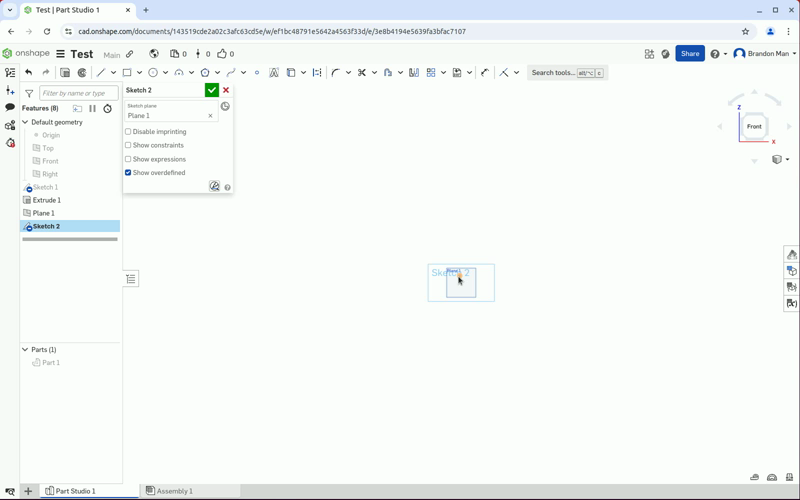
scroll(6)
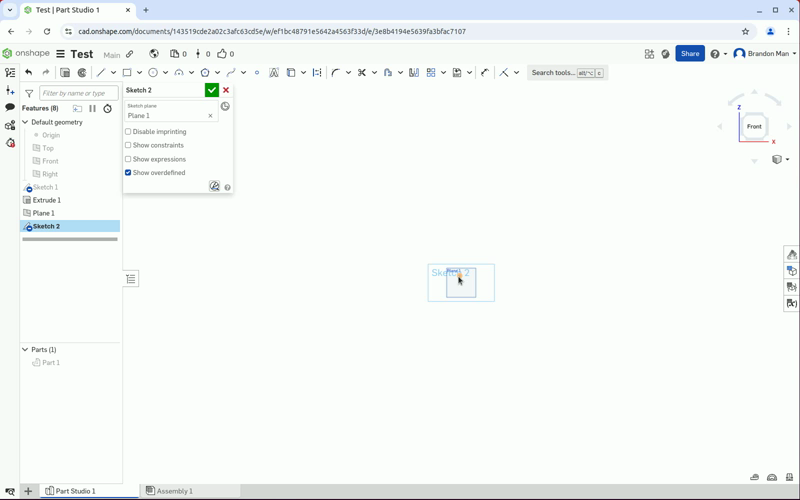
scroll(6)
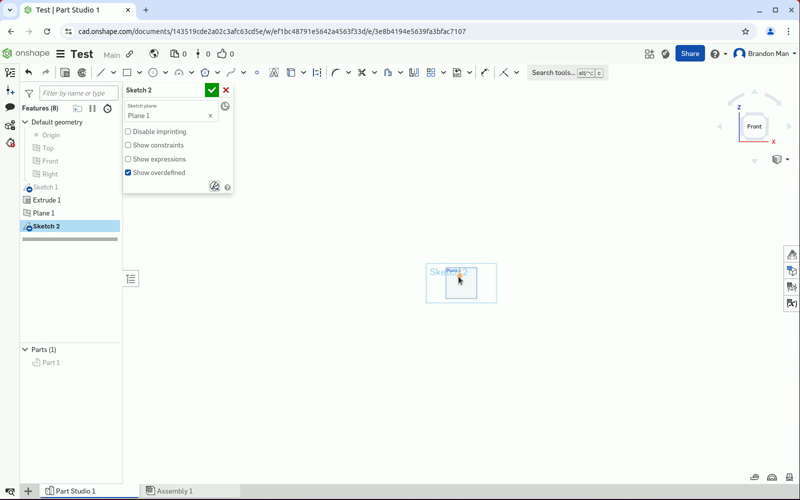
scroll(6)
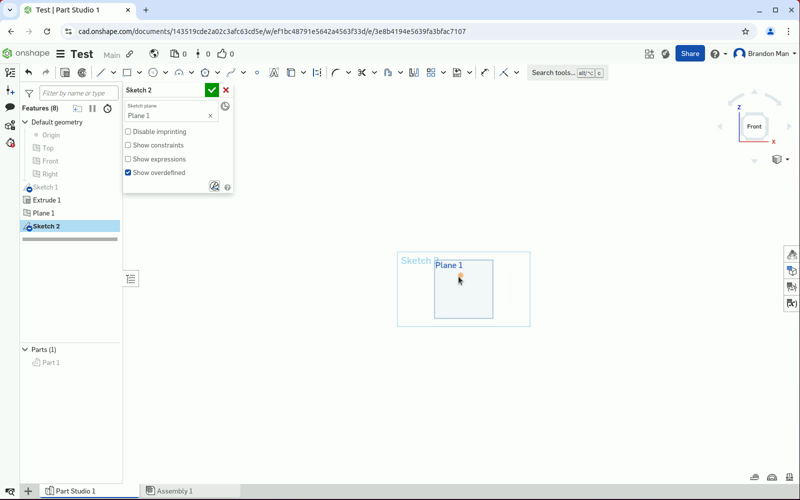
scroll(6)
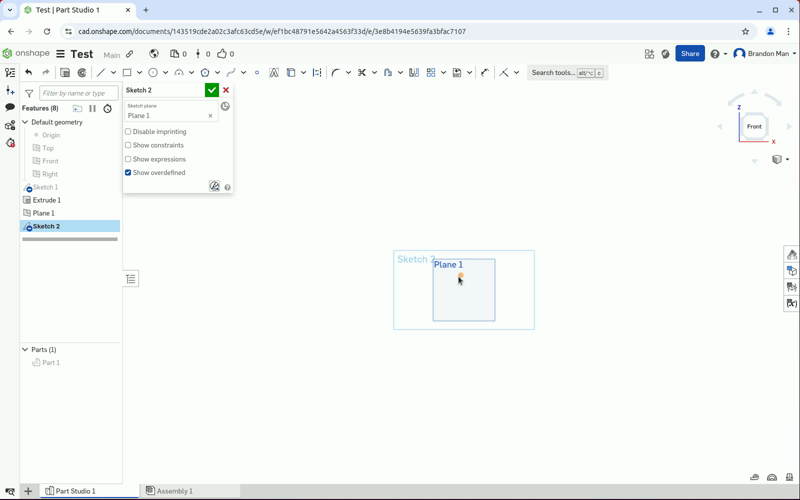
scroll(6)
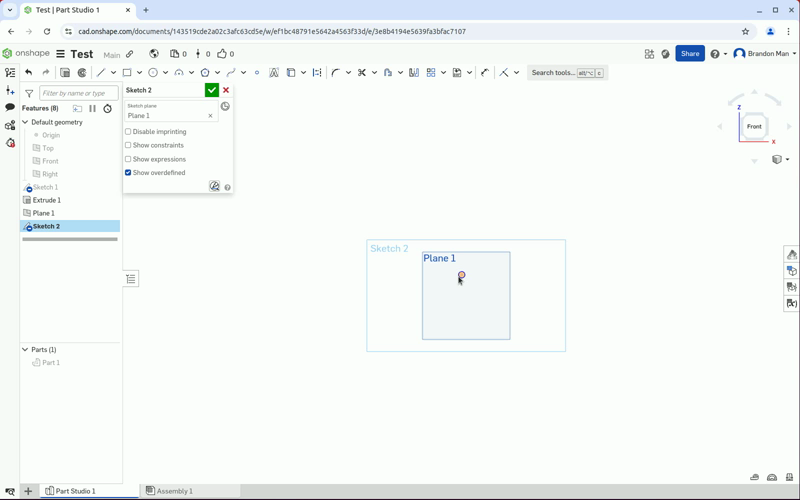
scroll(6)
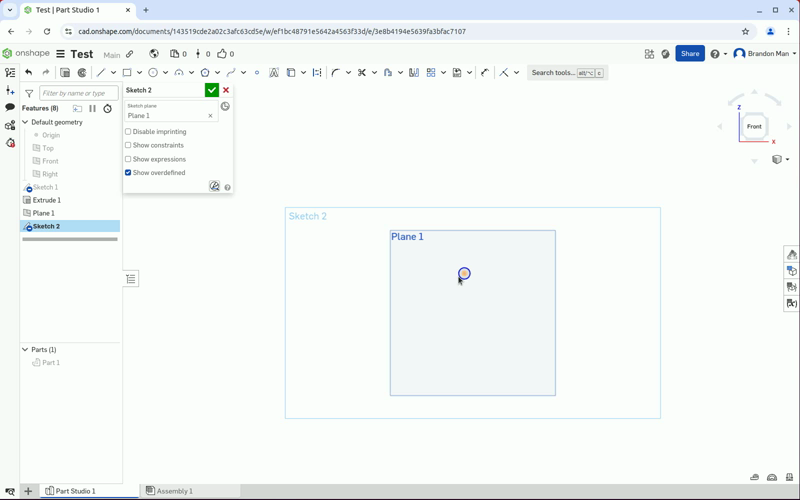
scroll(6)
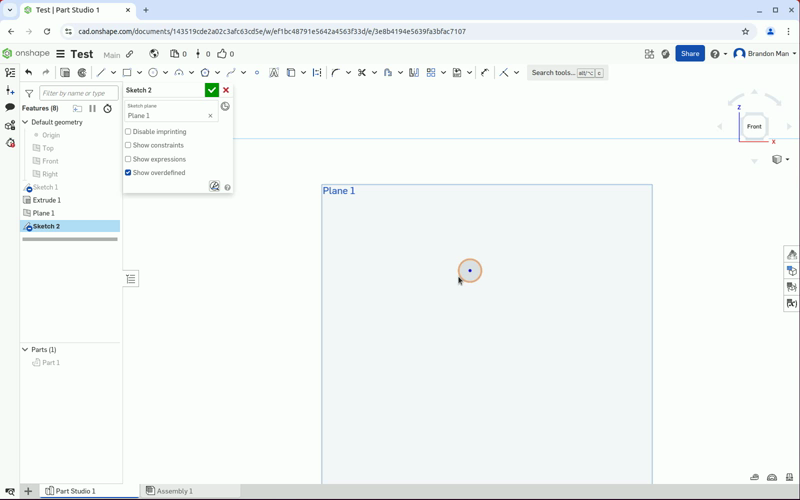
click(458, 276)
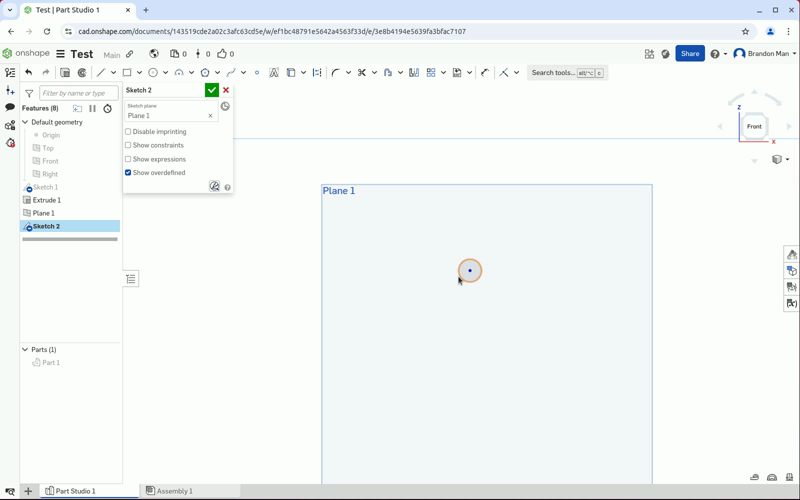
scroll(-6)
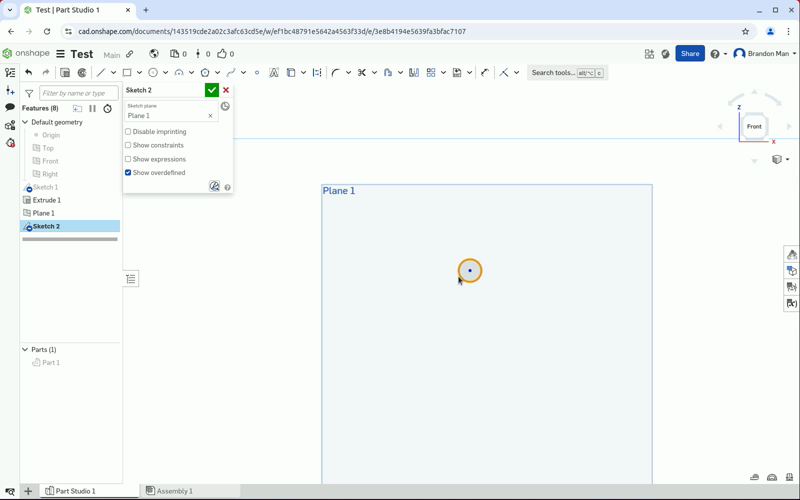
scroll(-6)
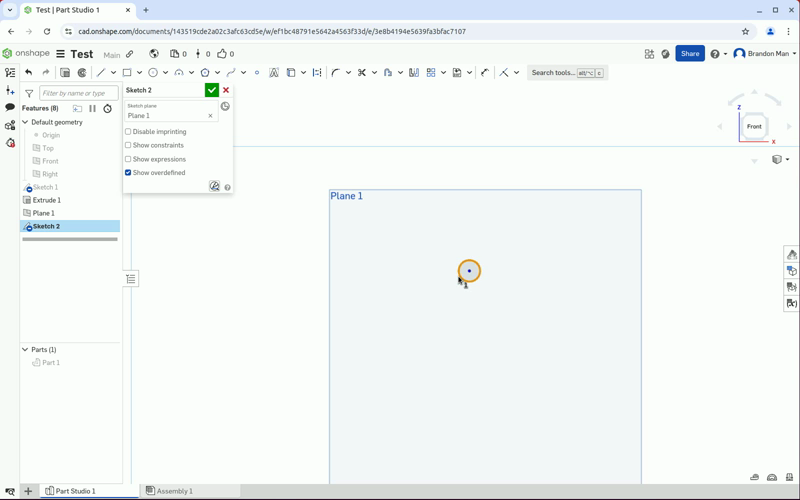
scroll(-6)
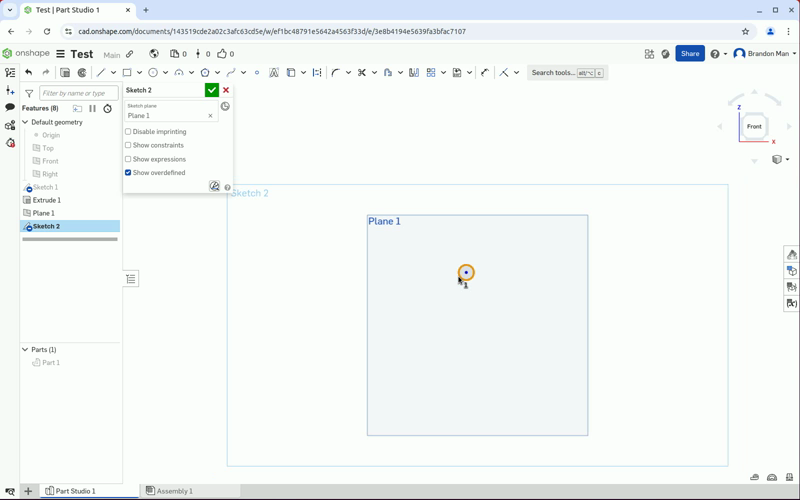
scroll(-6)
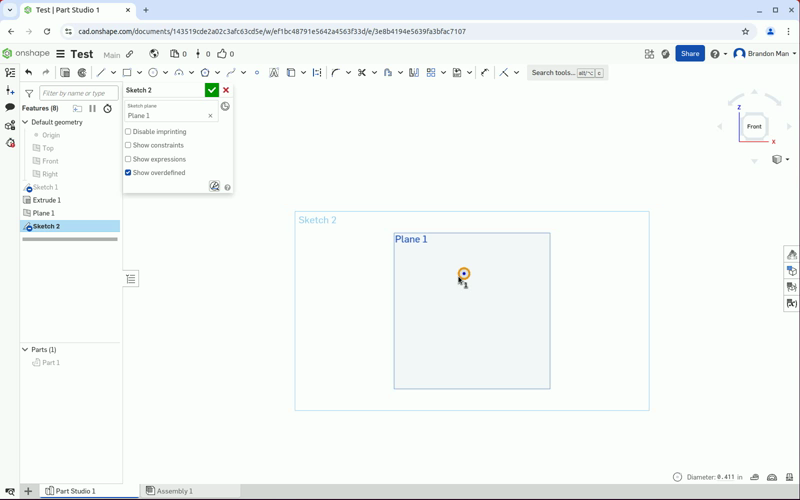
scroll(-6)
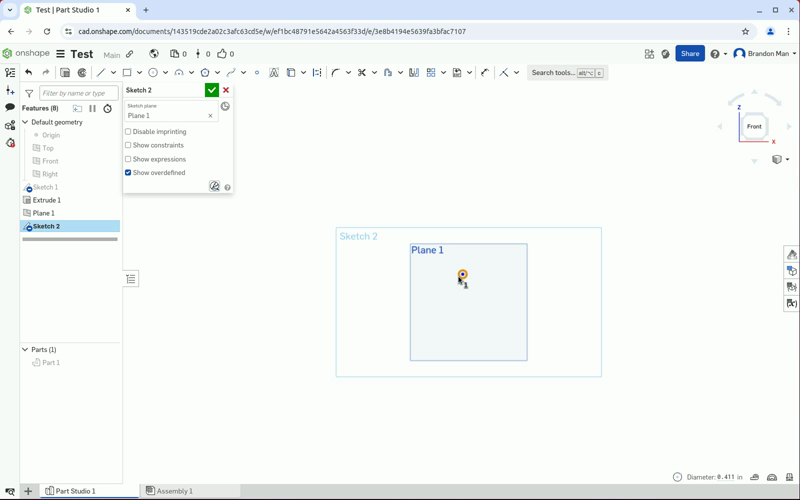
scroll(-6)
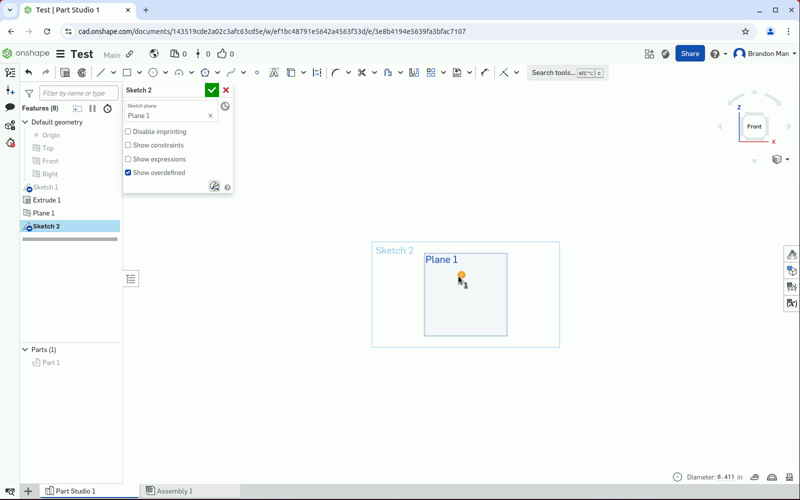
scroll(-6)
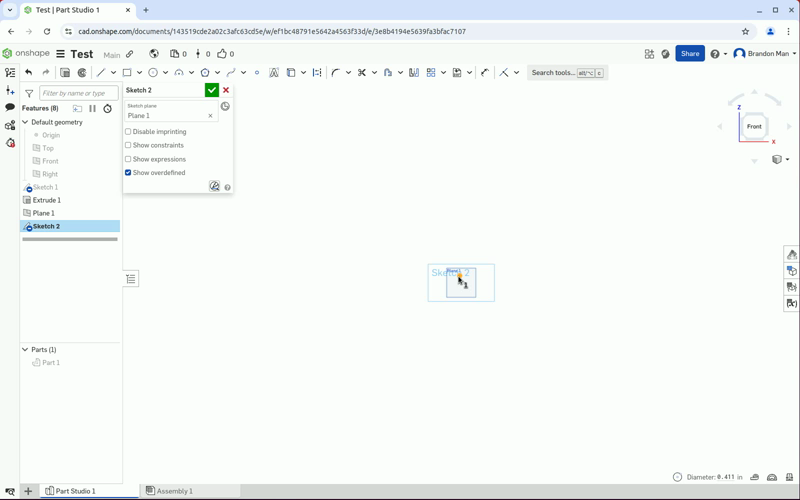
mouse_move(73, 352)
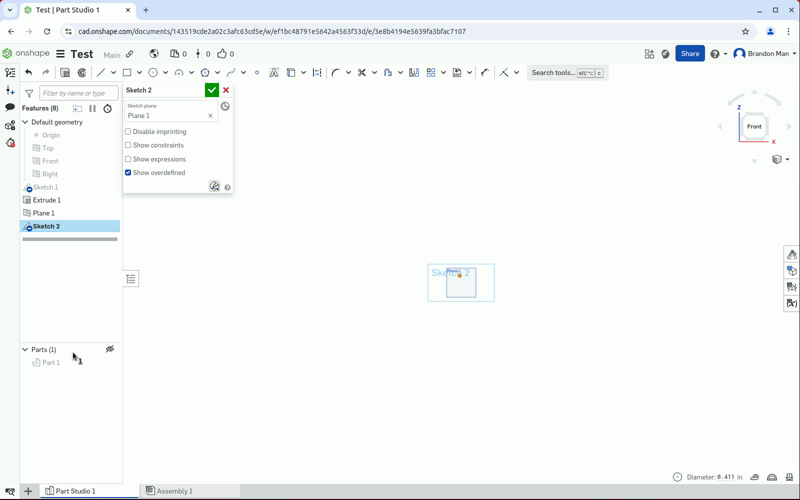
key(shift+y)
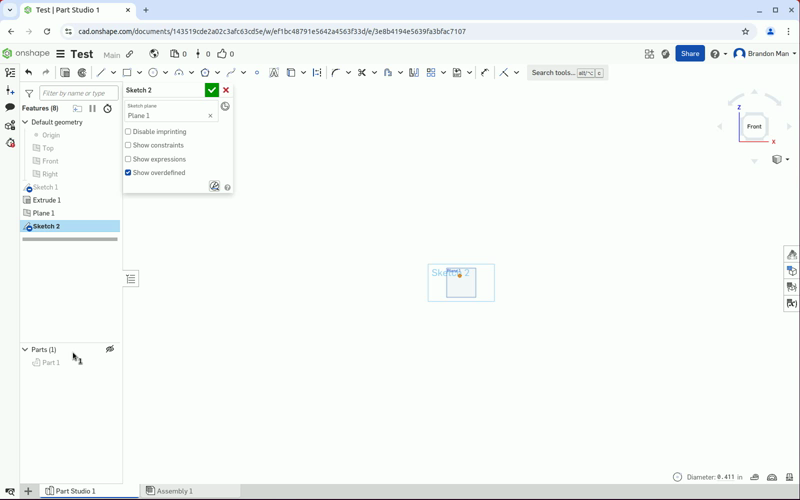
key(shift+e)
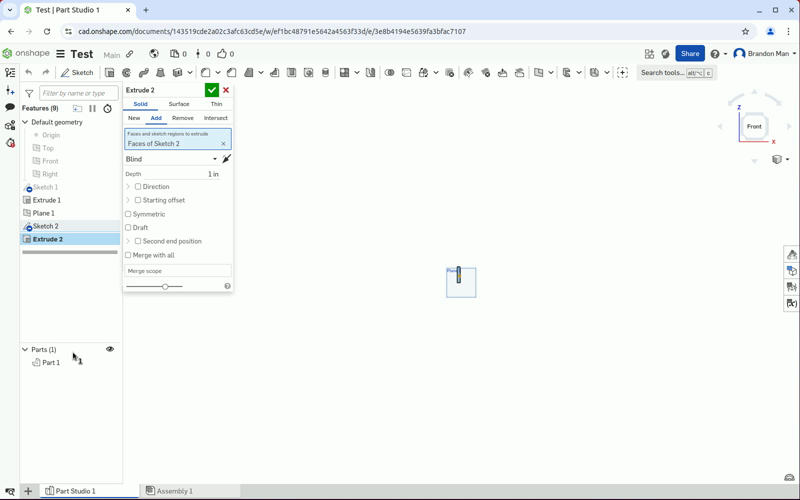
mouse_move(143, 106)
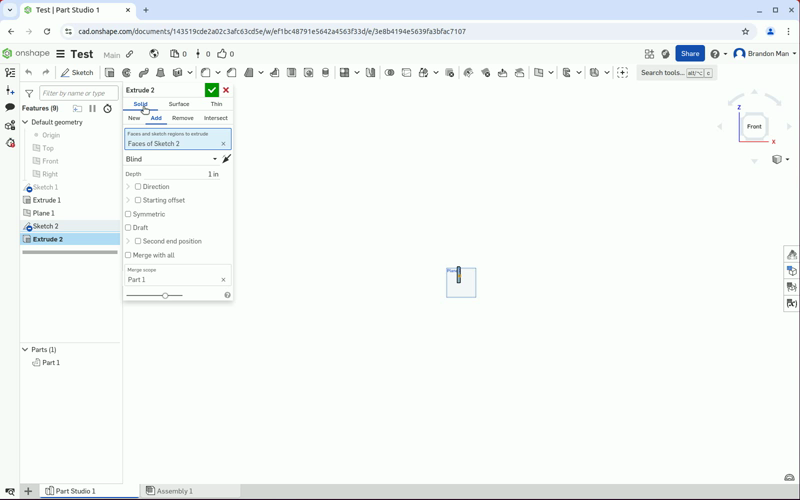
click(143, 106)
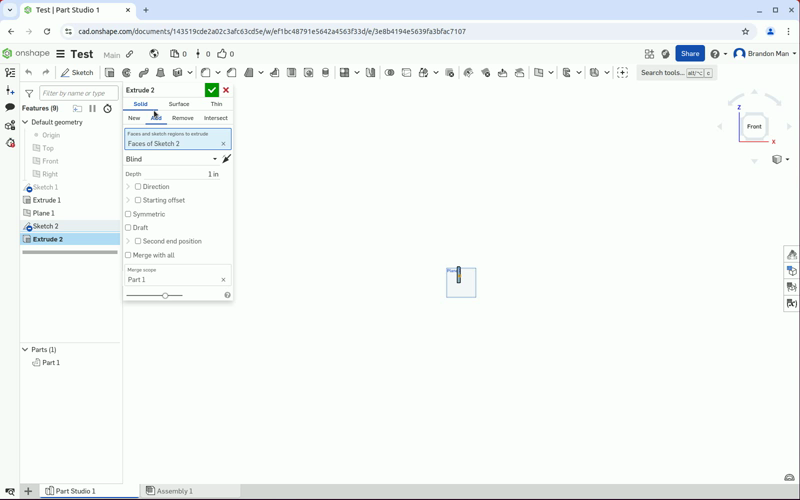
mouse_move(186, 120)
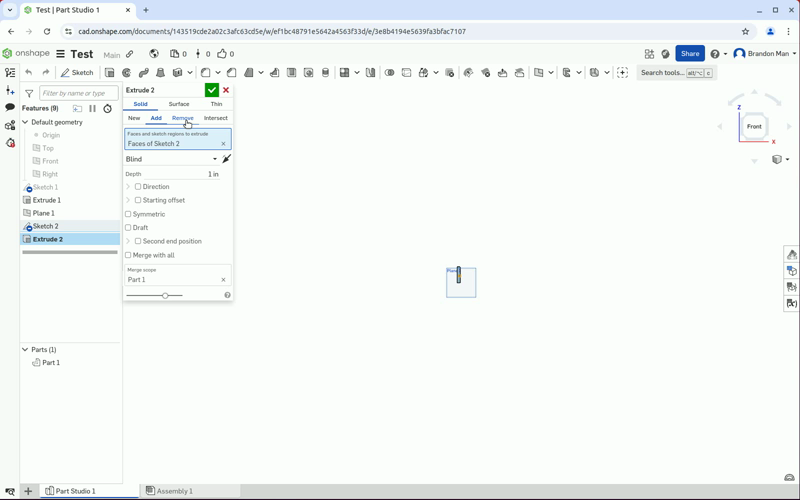
click(186, 120)
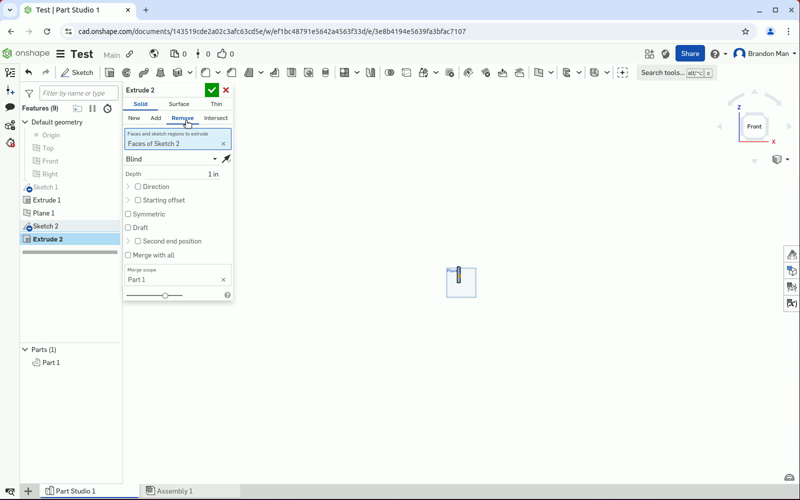
key(tab, 4)
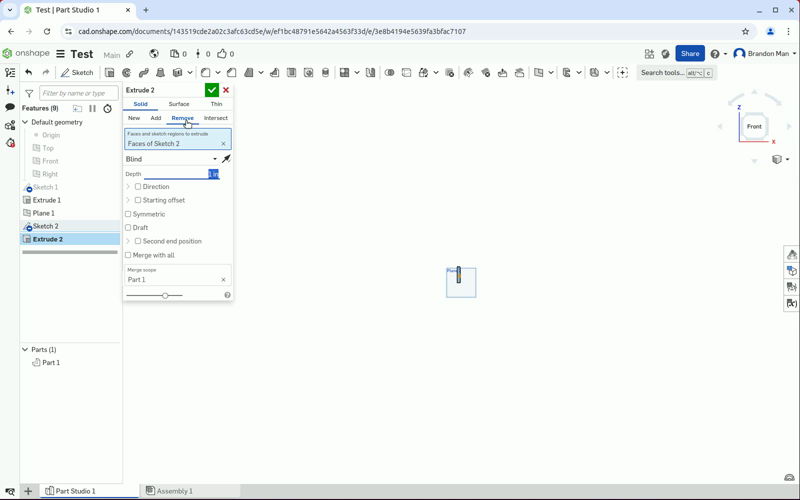
text(0.722)
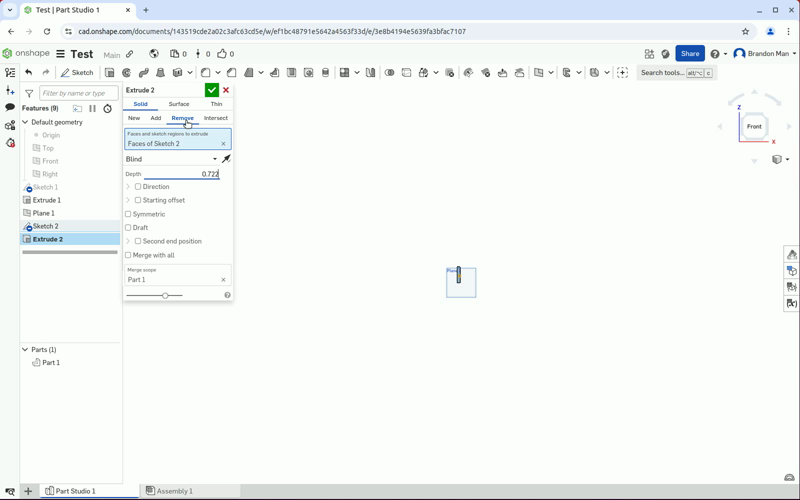
key(tab, 6)
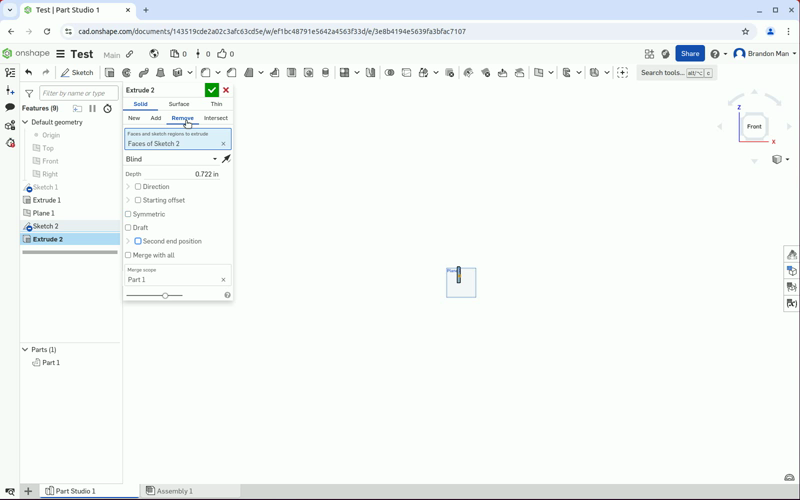
key(space)
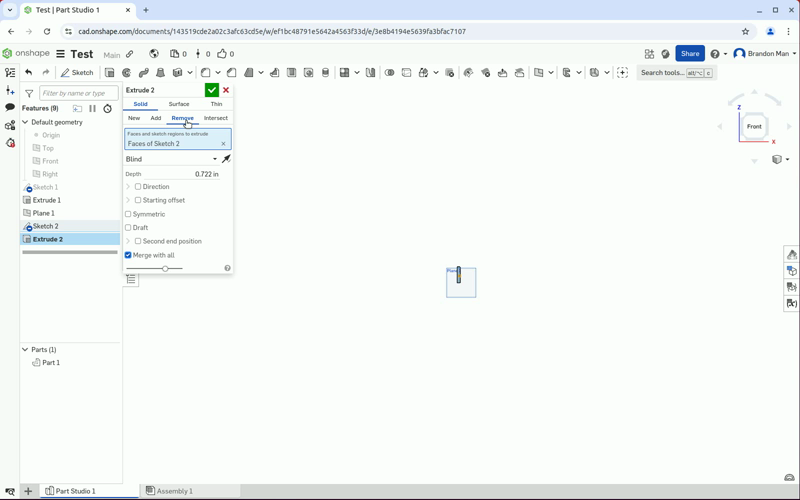
key(enter)
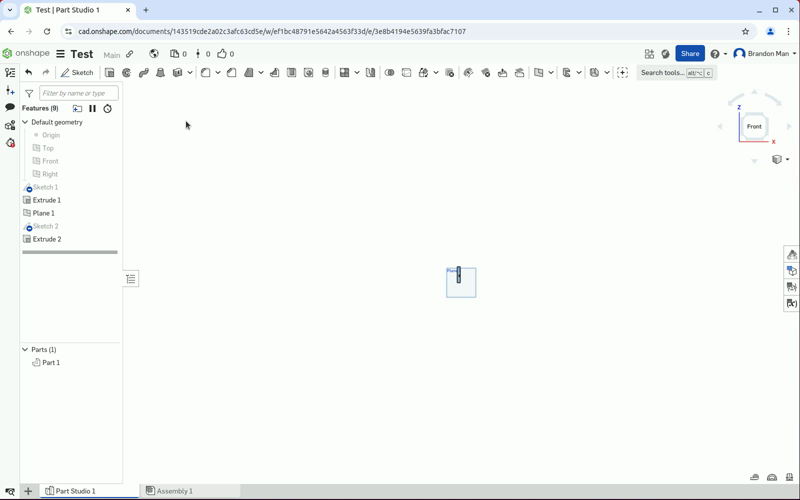
key(shift+h)
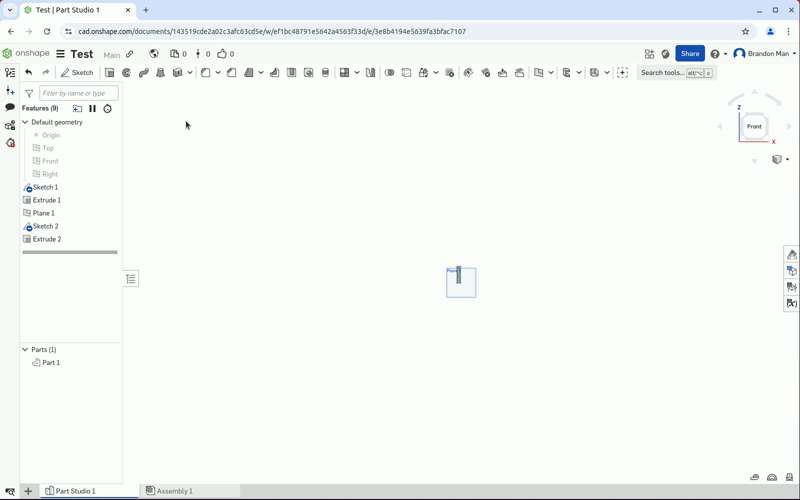
key(shift+h)
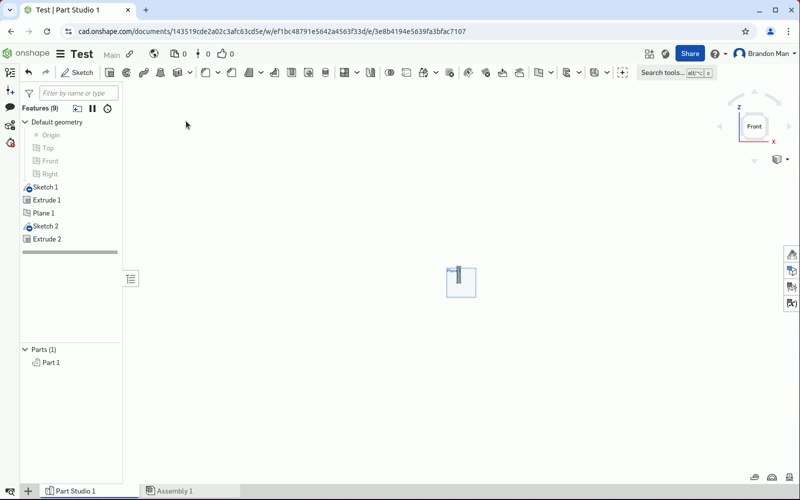
key(shift+7)
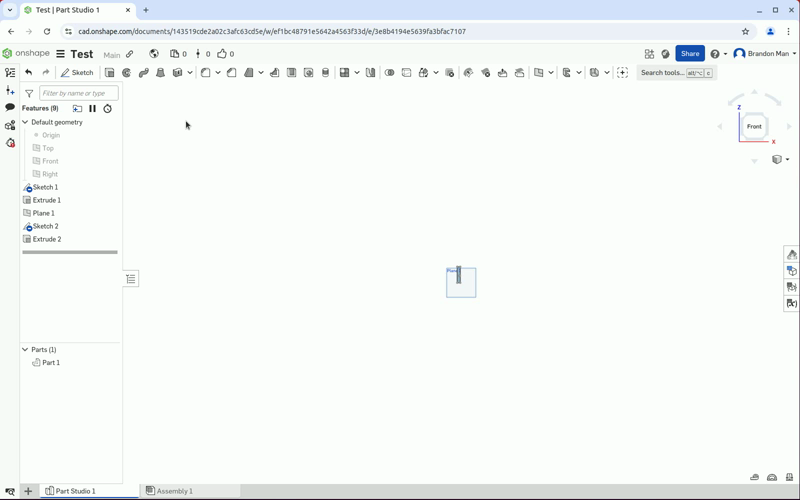
key(left, 2)
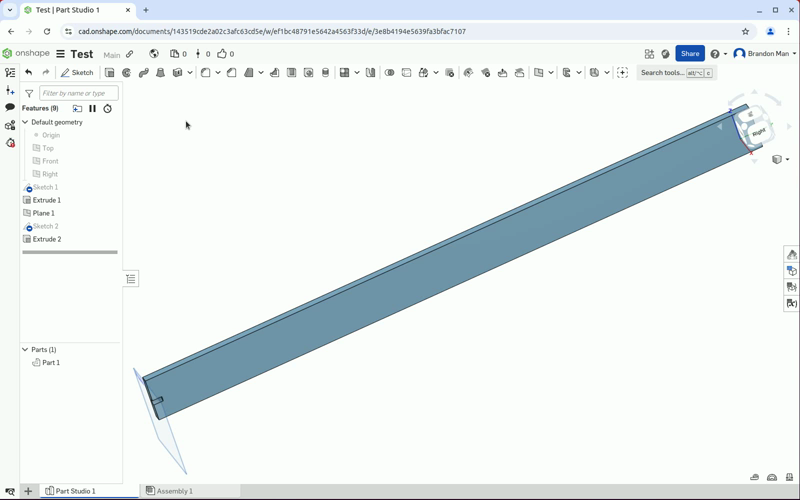
key(down, 2)
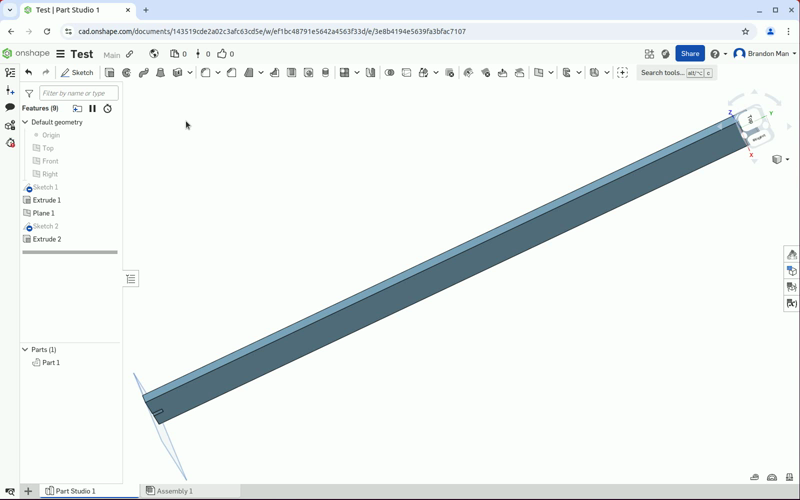
key(up, 2)
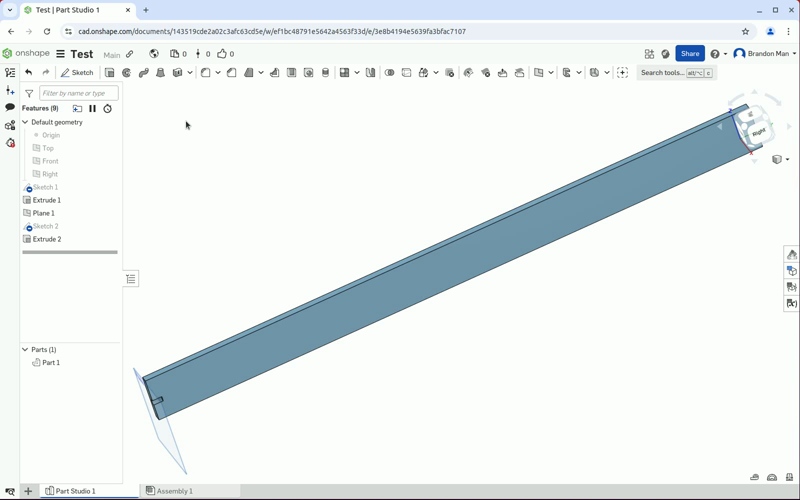
key(right, 2)
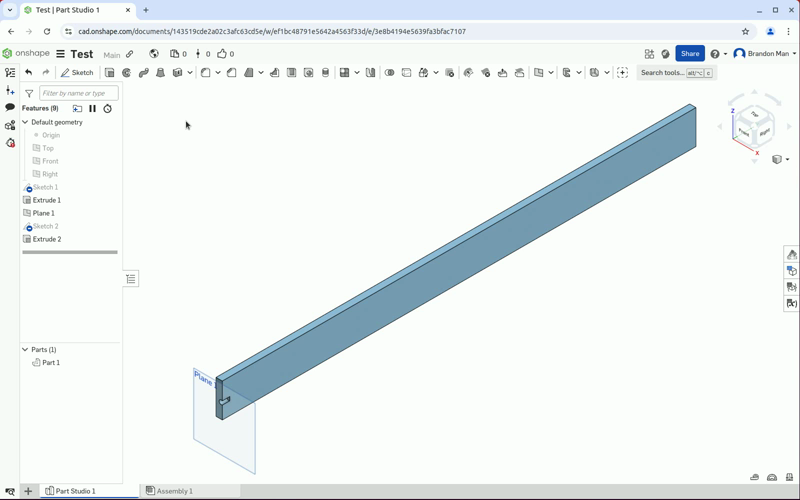
mouse_move(73, 189)
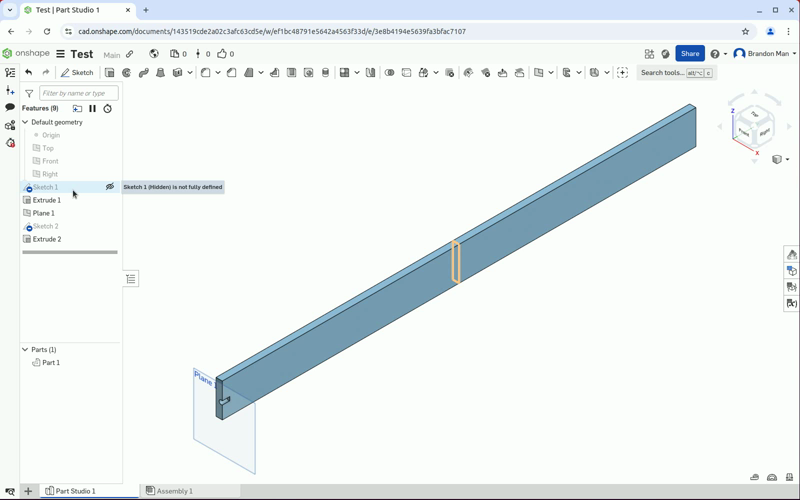
click(73, 189)